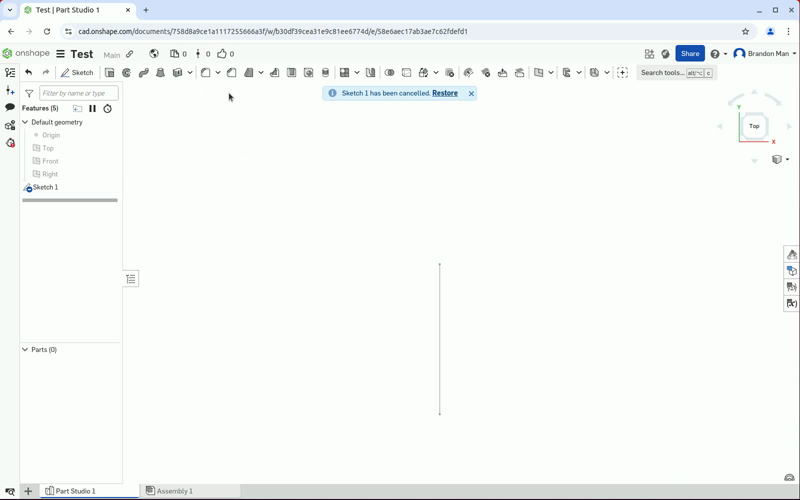
key(shift+h)
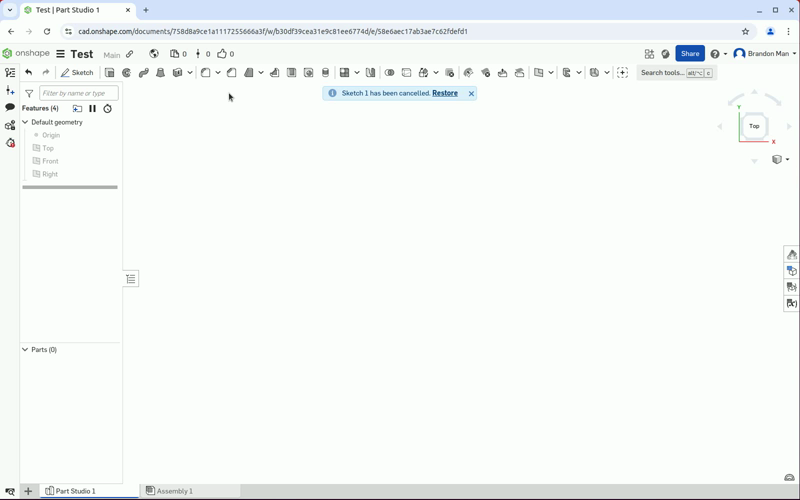
key(shift+s)
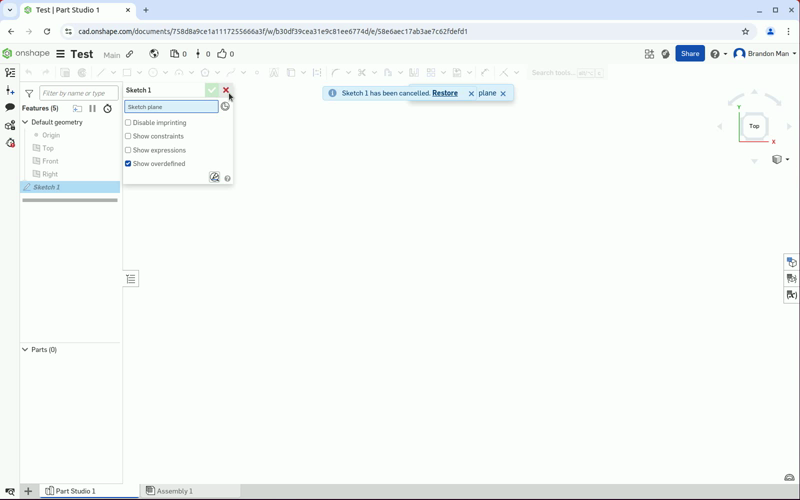
mouse_move(73, 150)
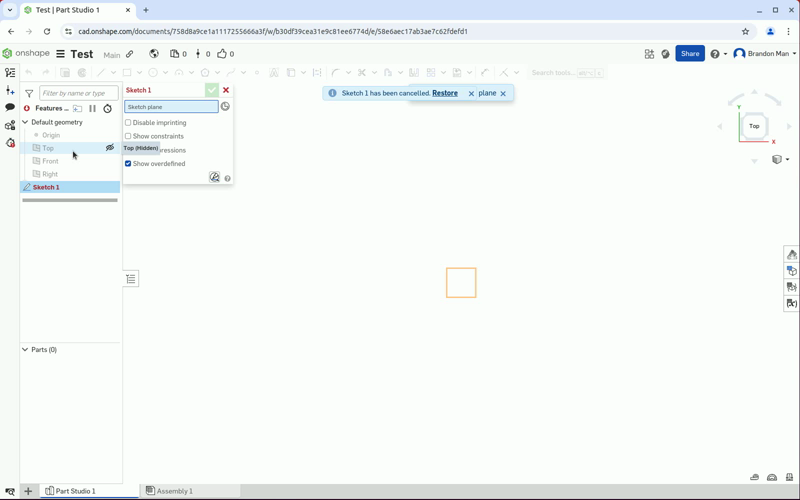
click(73, 150)
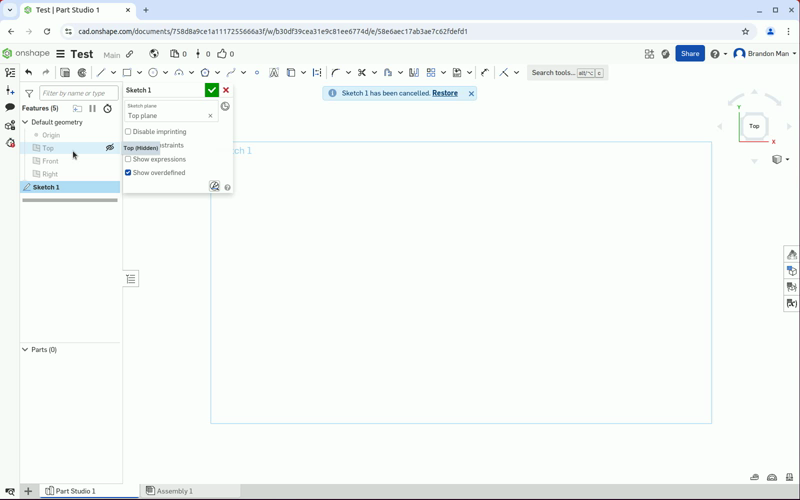
mouse_move(73, 352)
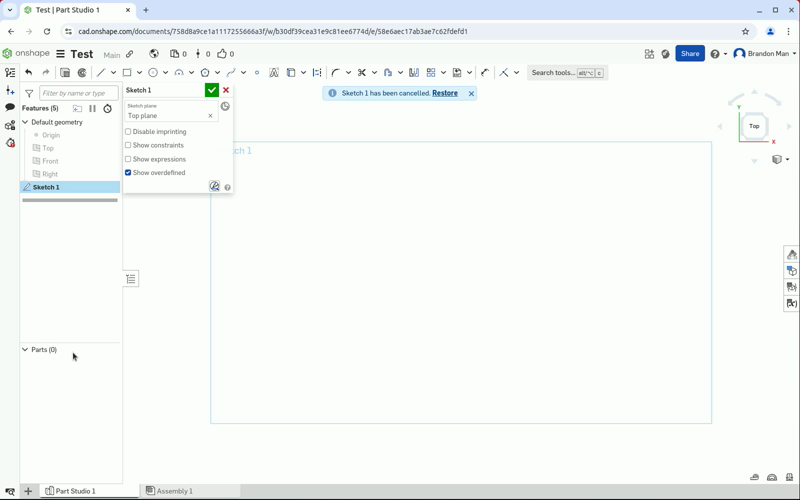
key(y)
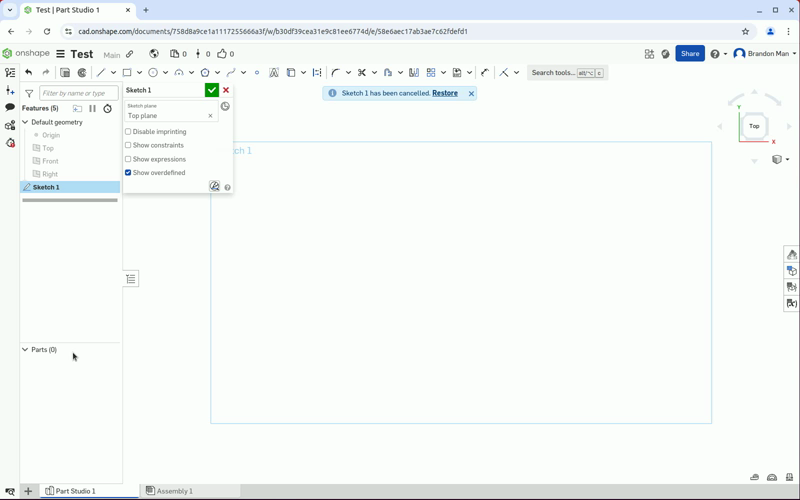
key(l)
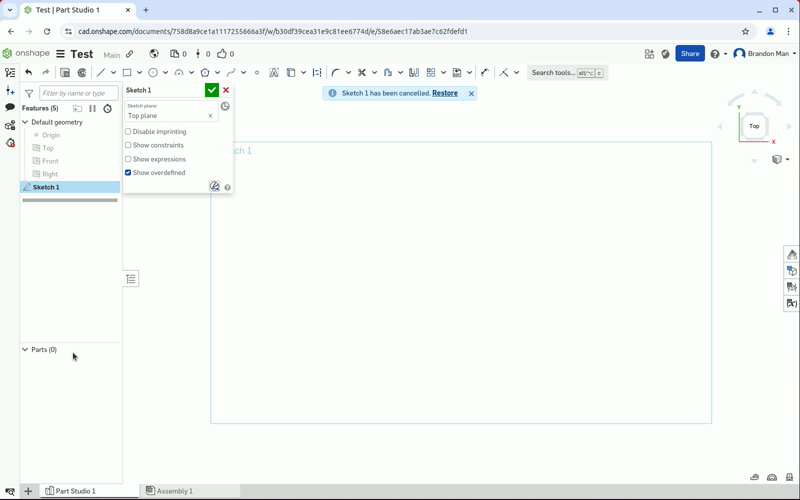
key_down(shift)
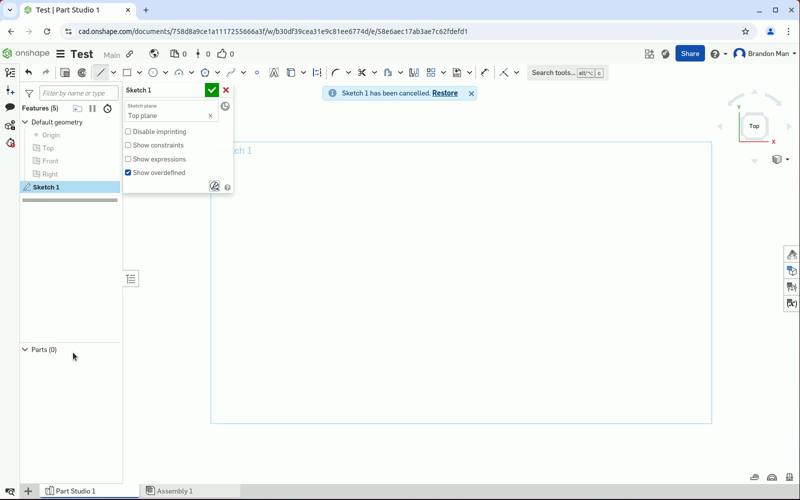
mouse_move(460, 282)
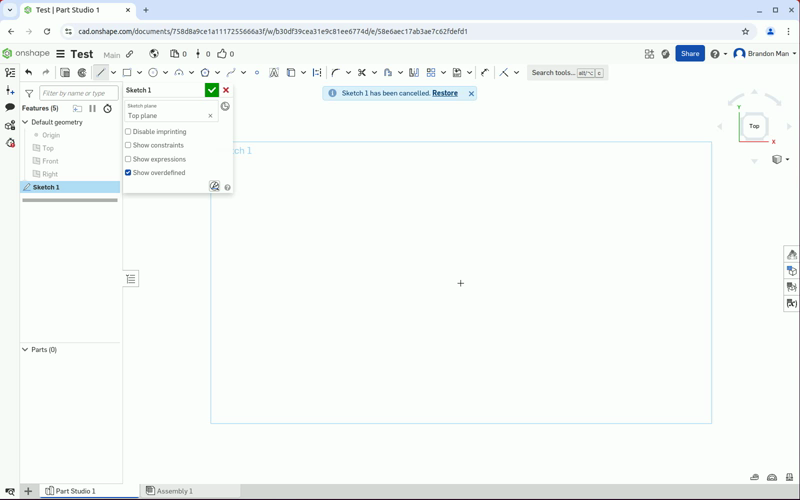
click(460, 282)
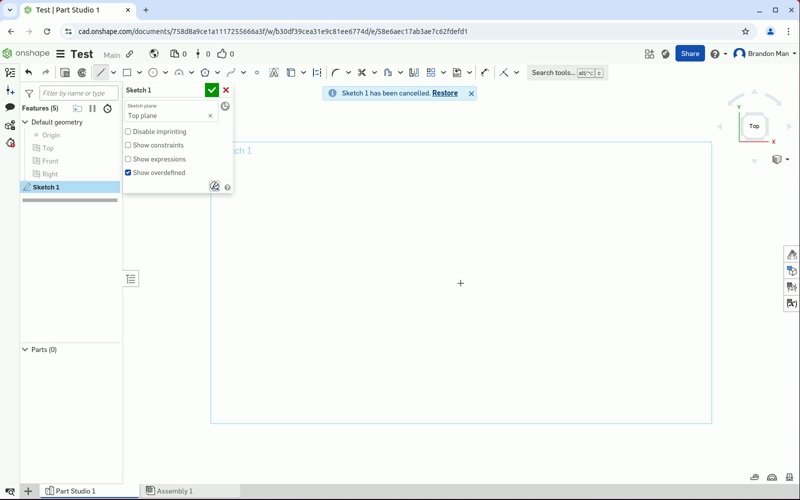
key_up(shift)
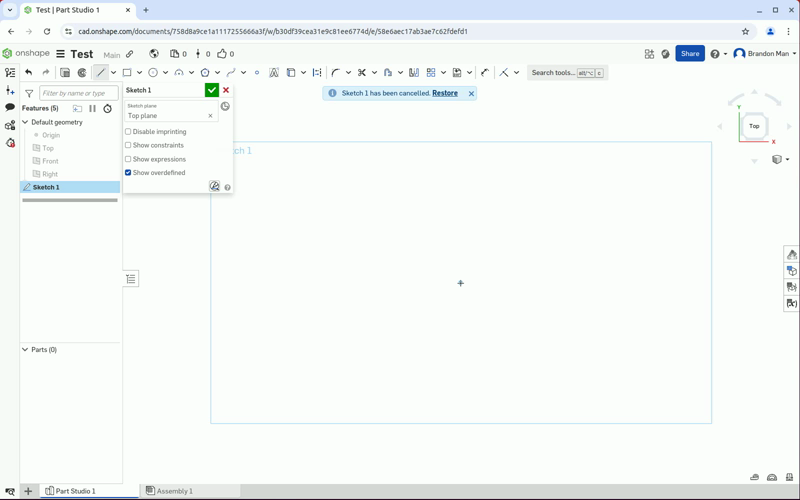
key_down(shift)
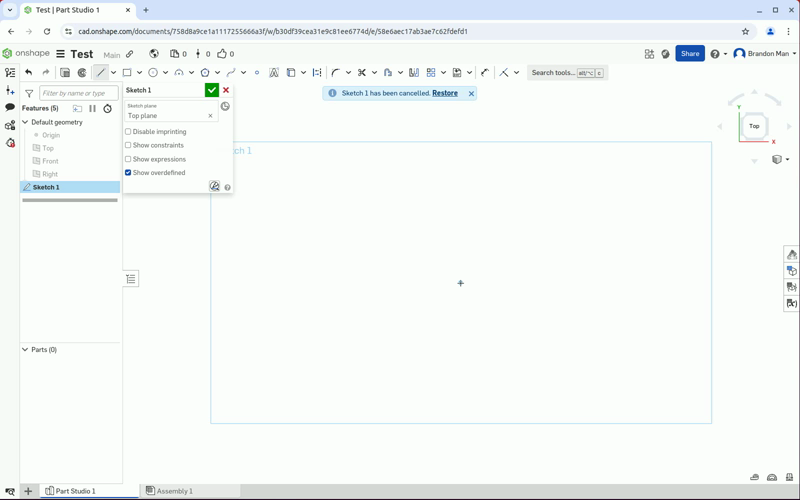
mouse_move(573, 282)
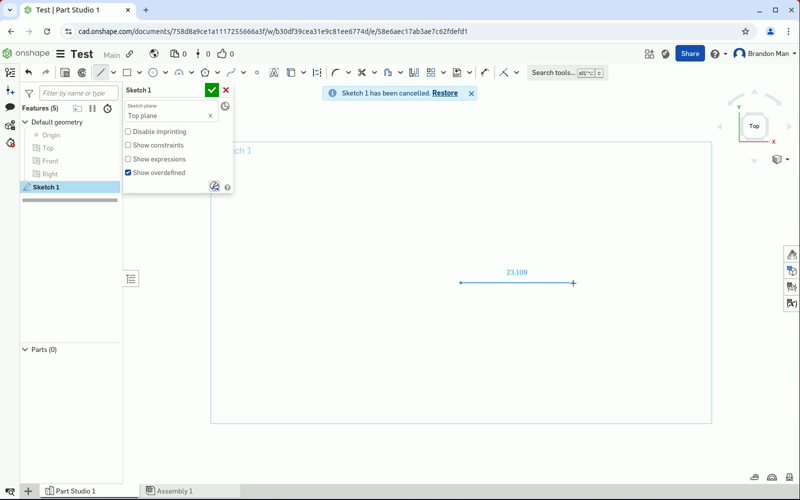
click(573, 282)
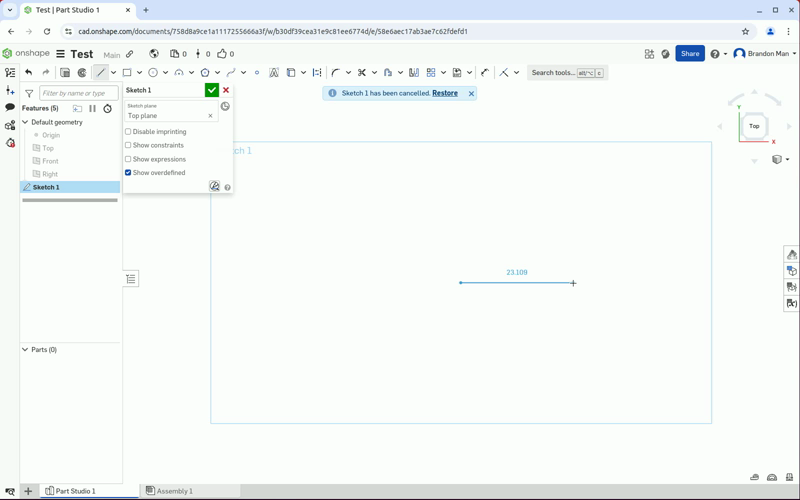
key_up(shift)
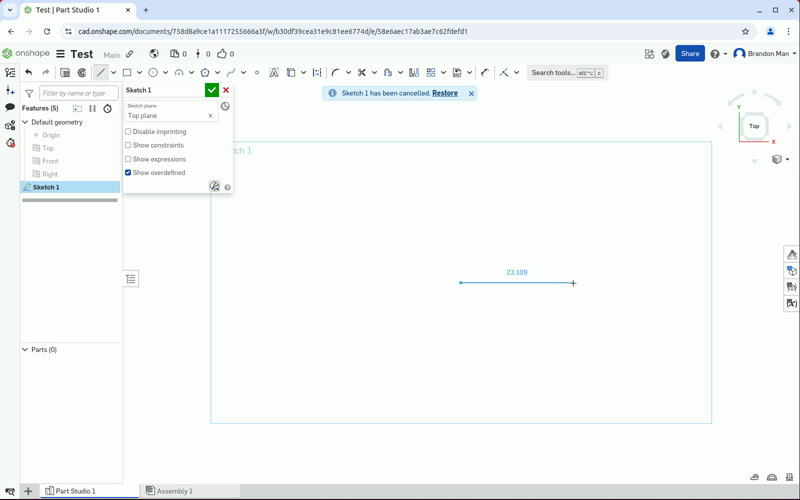
key_down(shift)
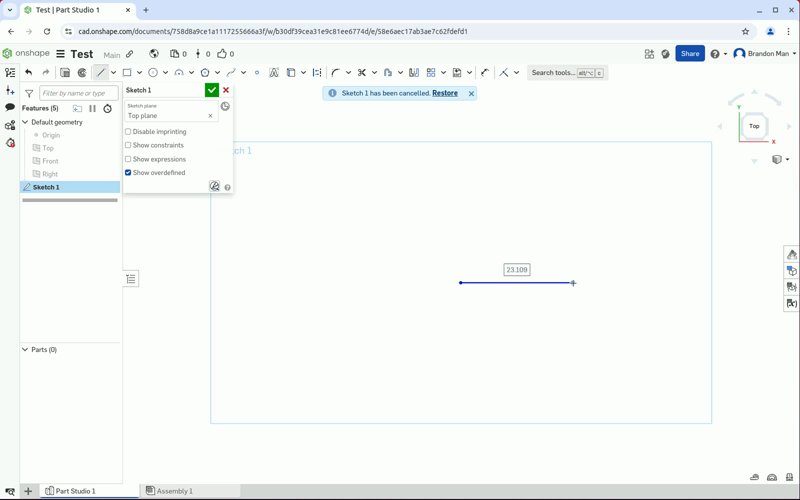
mouse_move(573, 222)
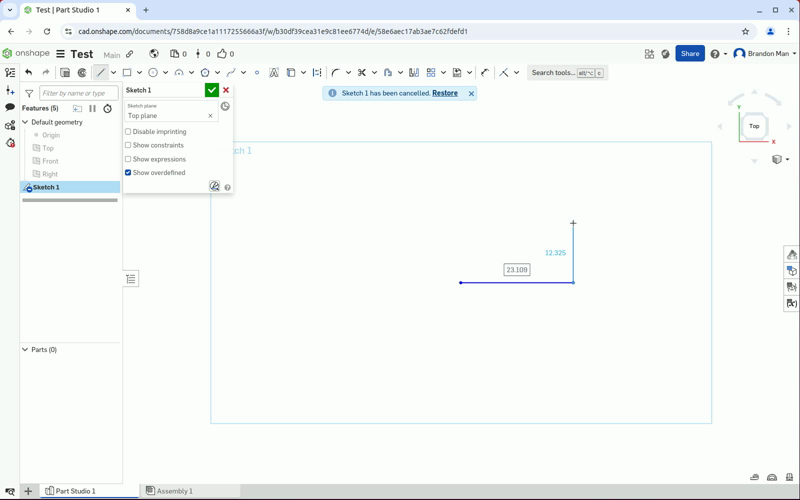
click(573, 222)
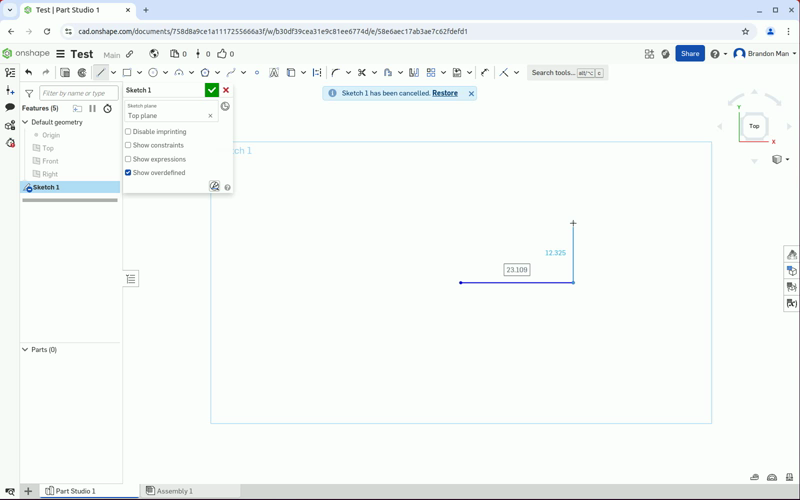
key_up(shift)
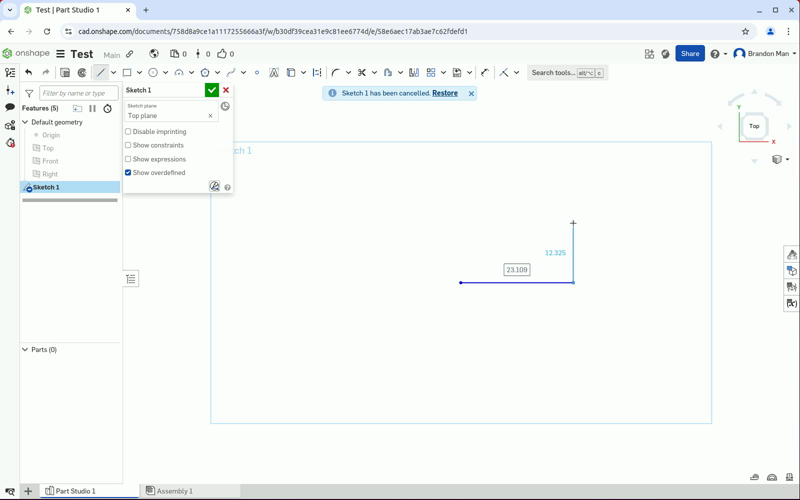
key_down(shift)
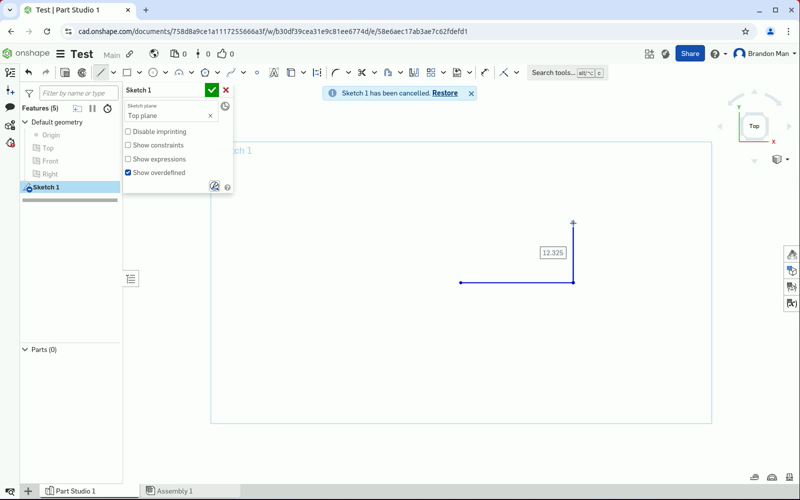
mouse_move(460, 222)
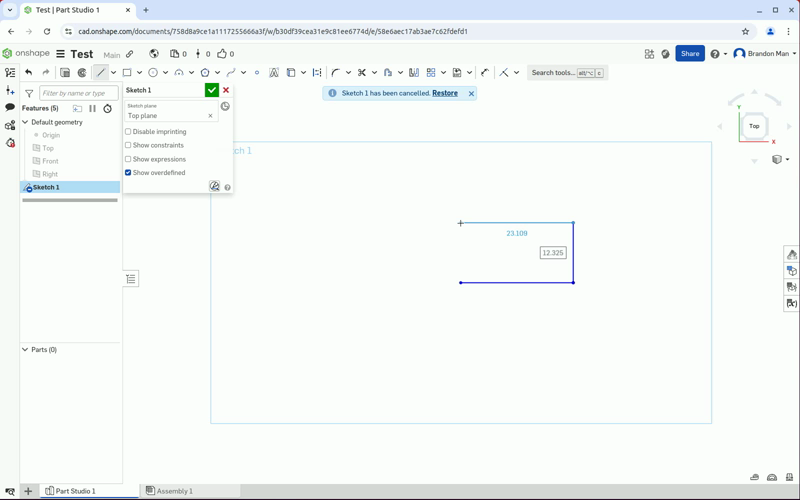
click(460, 222)
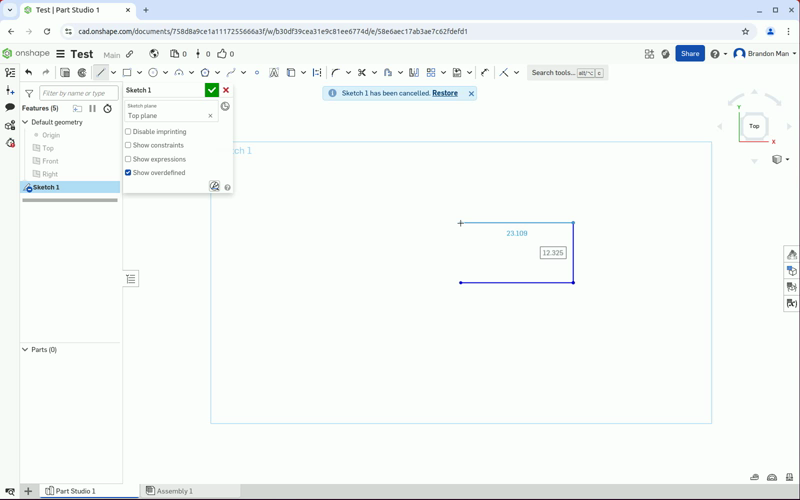
key_up(shift)
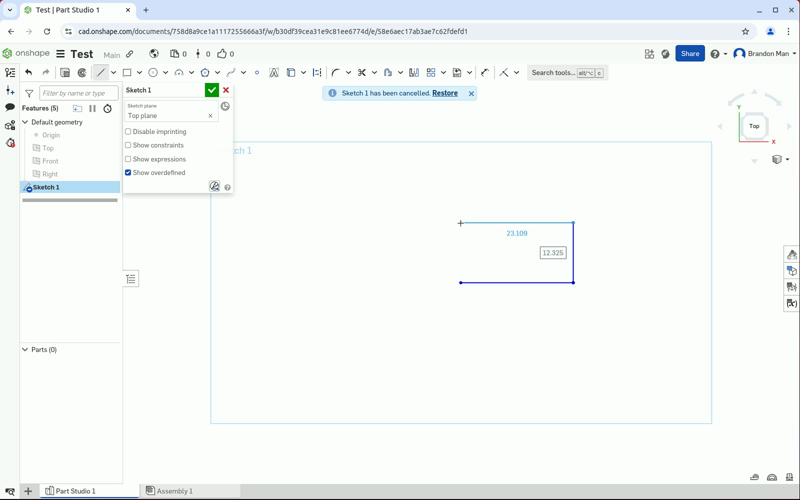
key_down(shift)
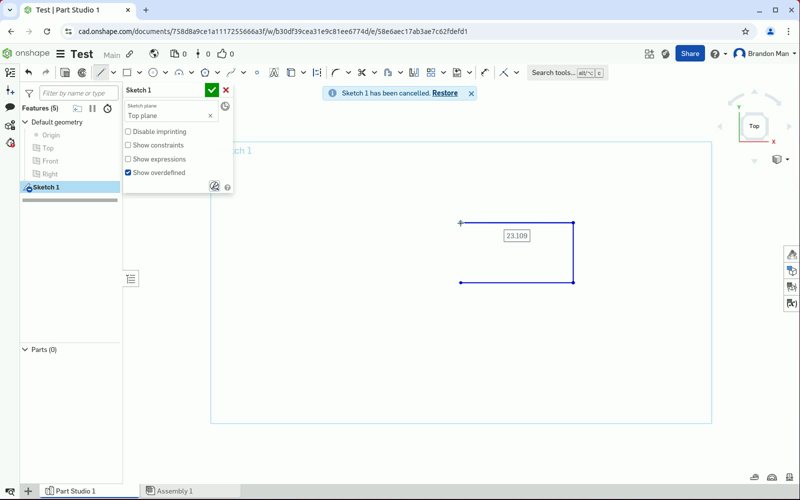
mouse_move(460, 282)
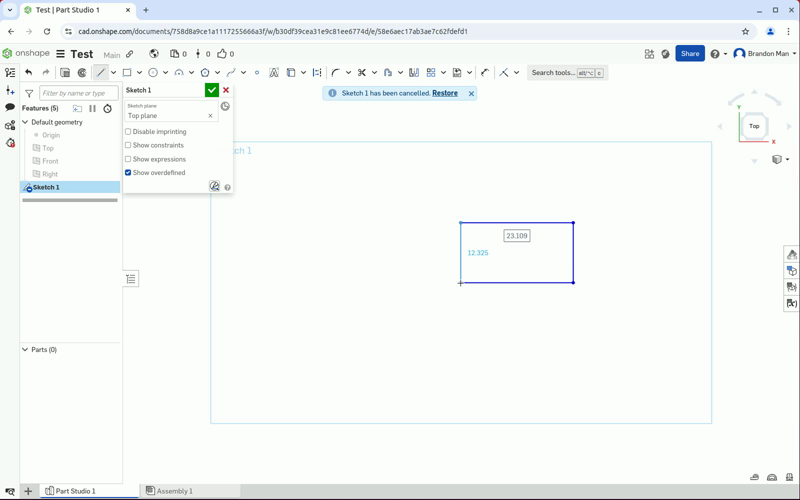
key_up(shift)
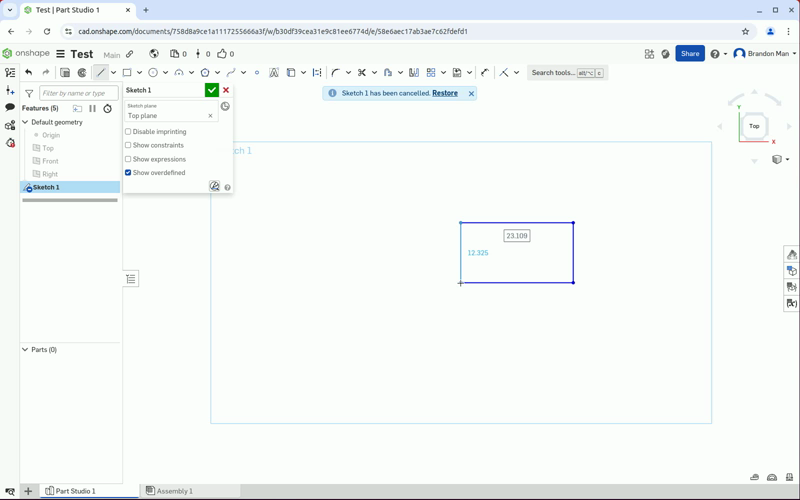
click(460, 282)
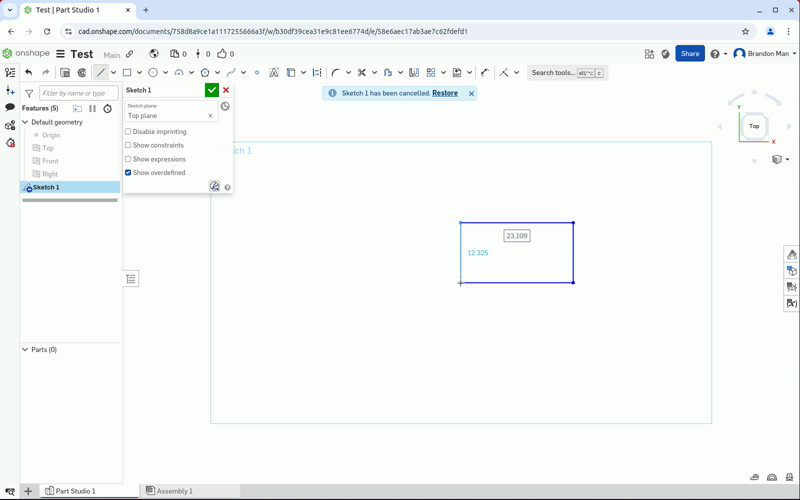
key(esc)
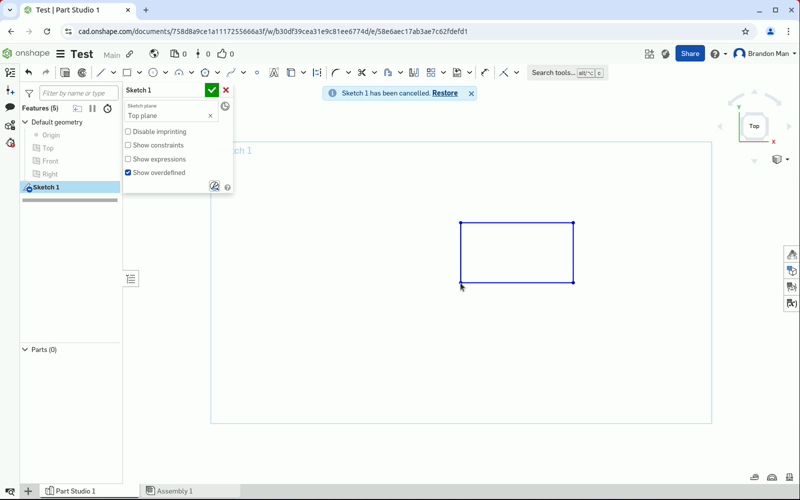
mouse_move(566, 259)
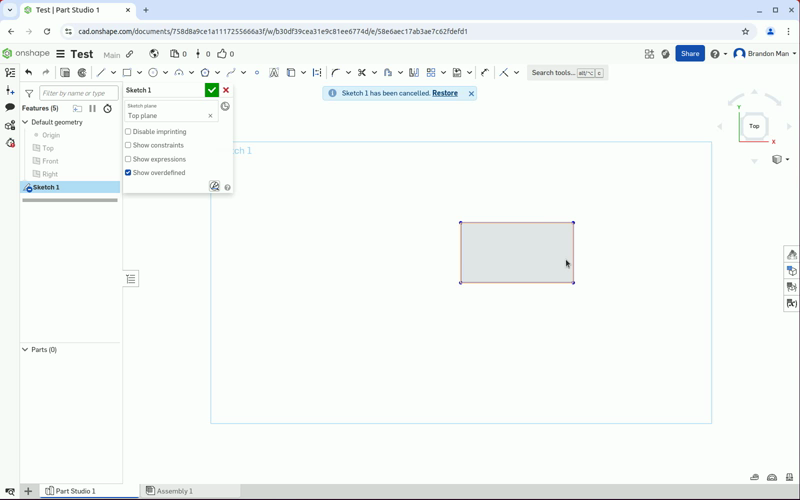
click(566, 259)
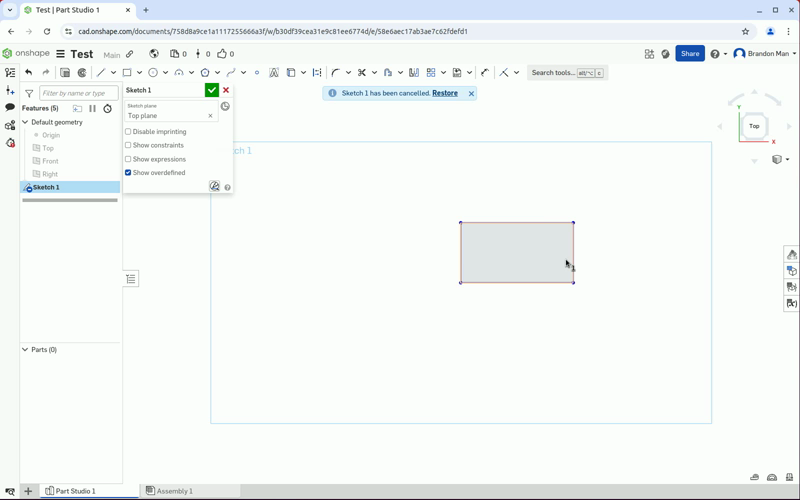
mouse_move(73, 352)
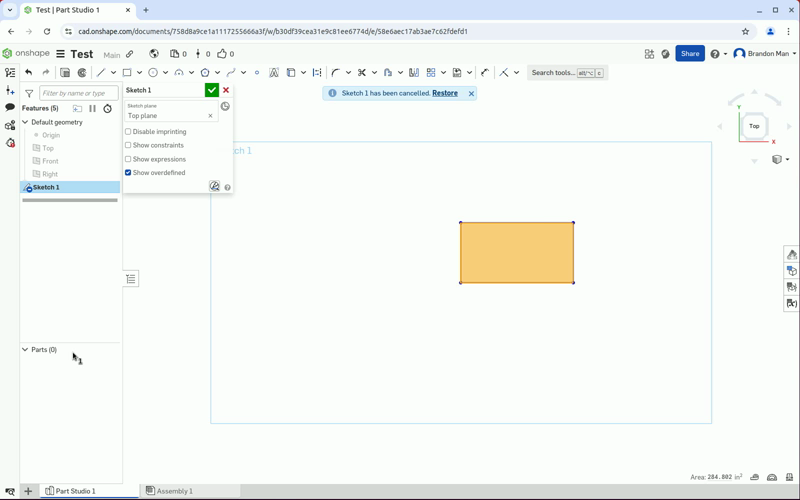
key(shift+y)
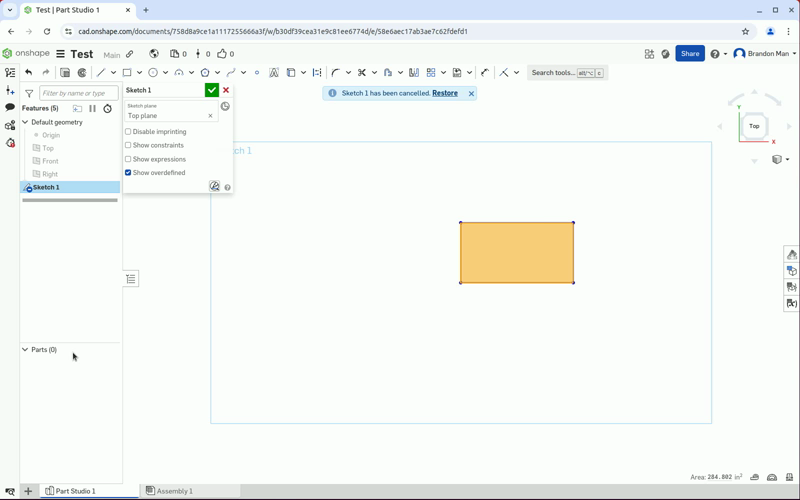
key(shift+e)
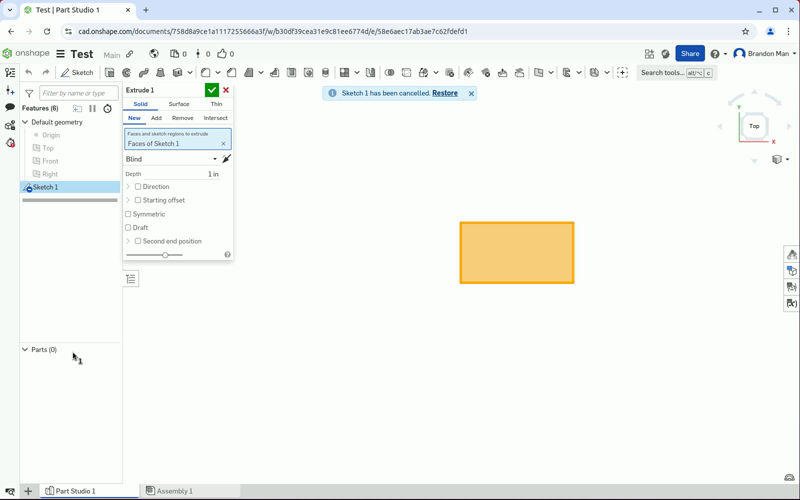
mouse_move(143, 106)
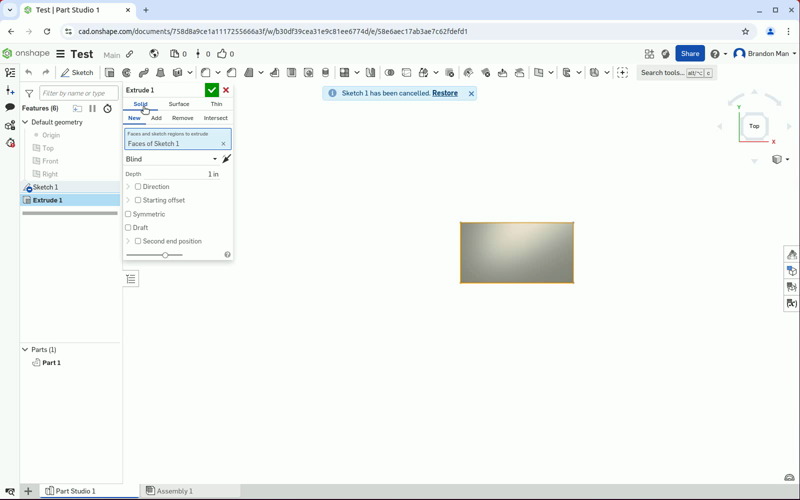
click(143, 106)
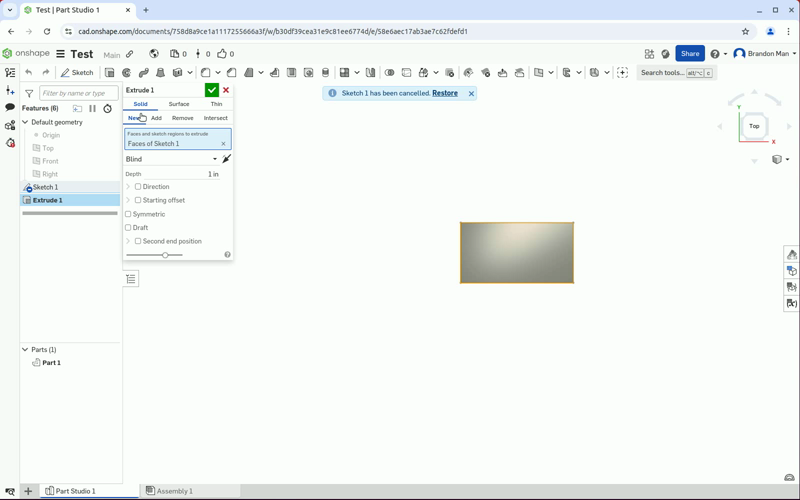
mouse_move(137, 120)
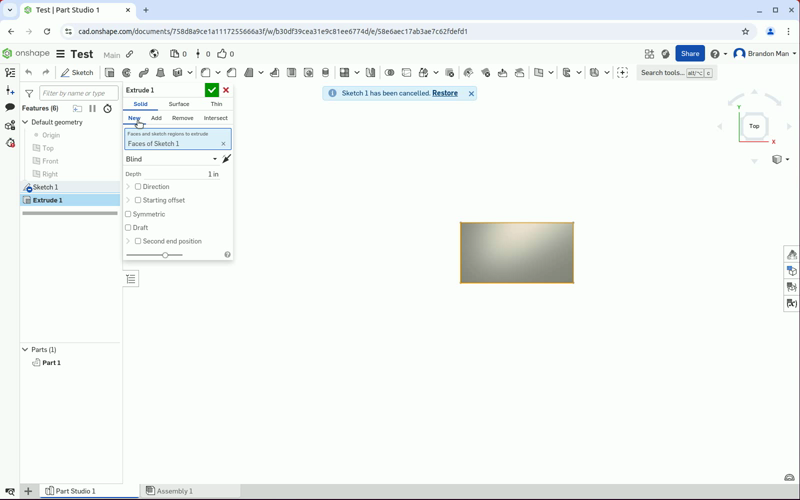
click(137, 120)
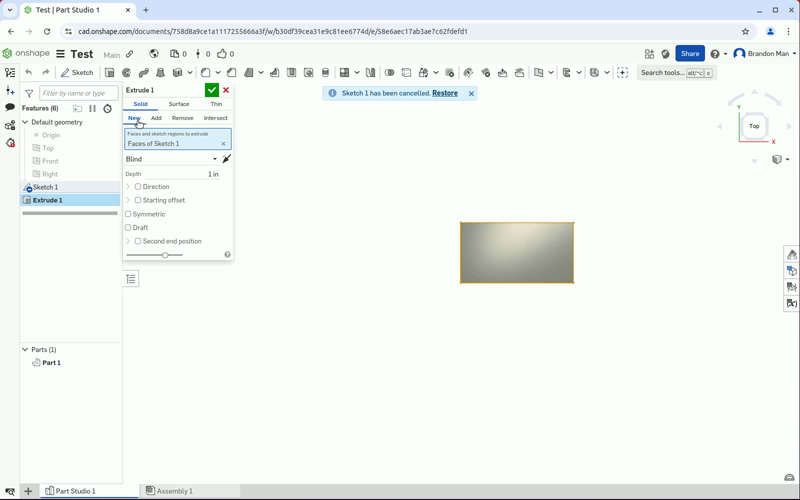
key(tab, 4)
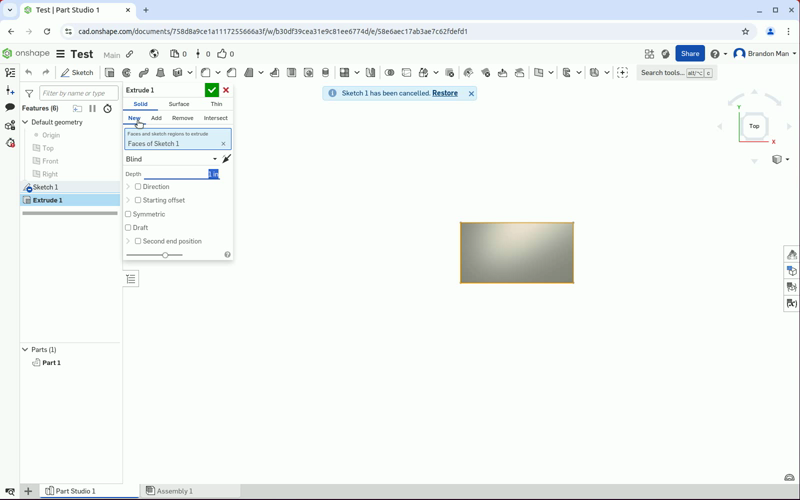
text(4.092)
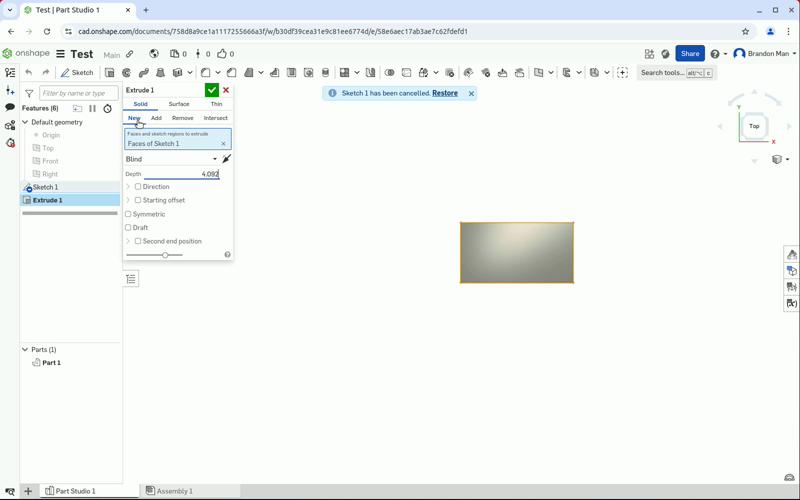
key(enter)
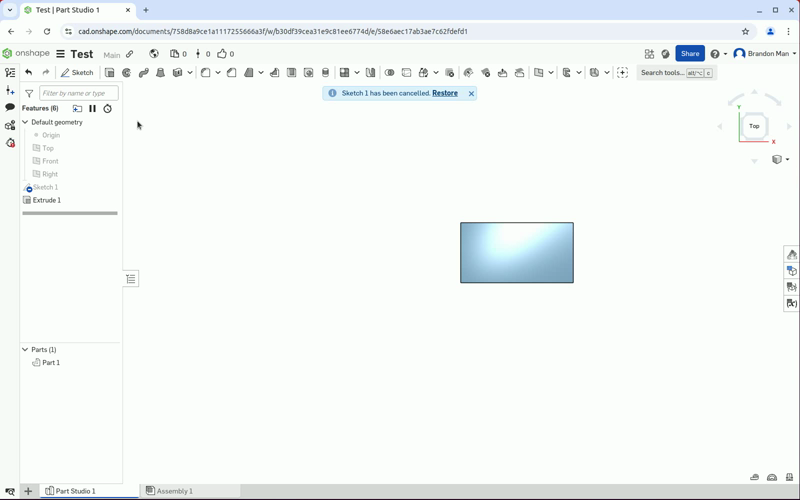
key(shift+h)
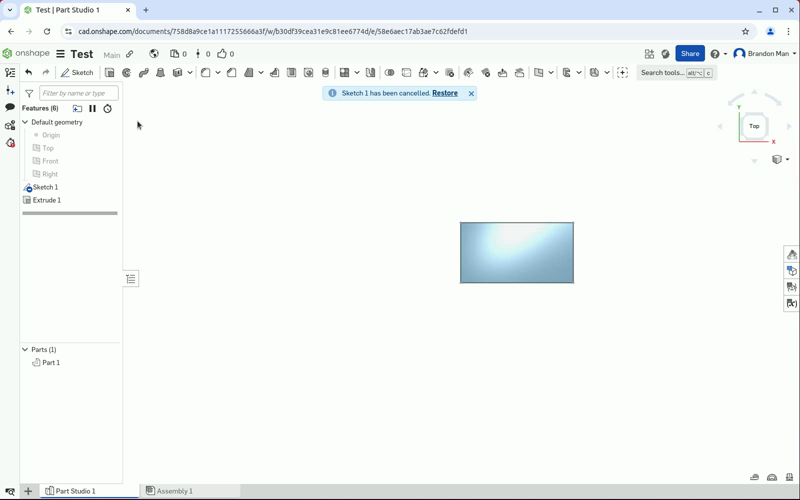
key(shift+h)
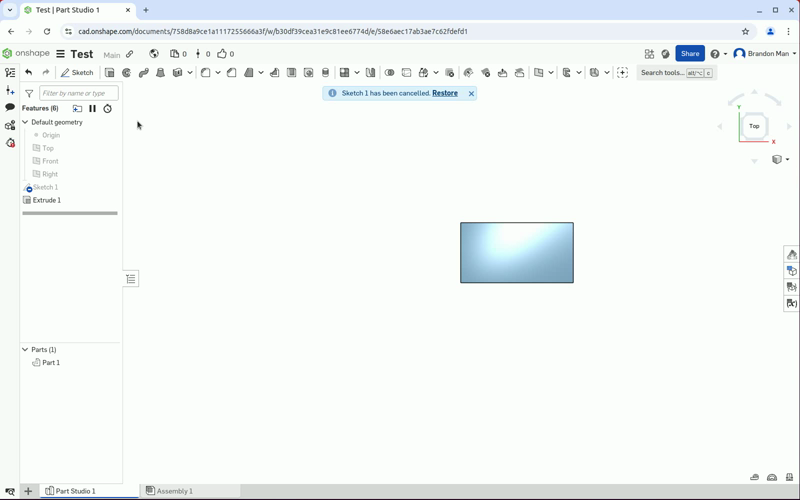
mouse_move(73, 189)
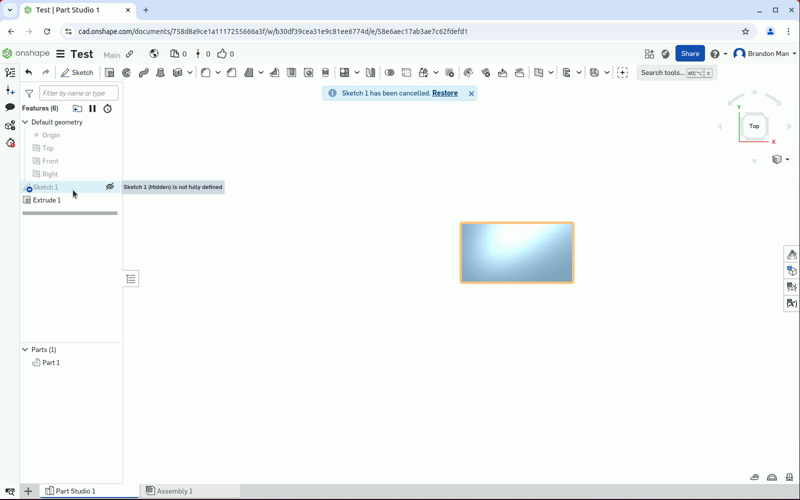
click(73, 189)
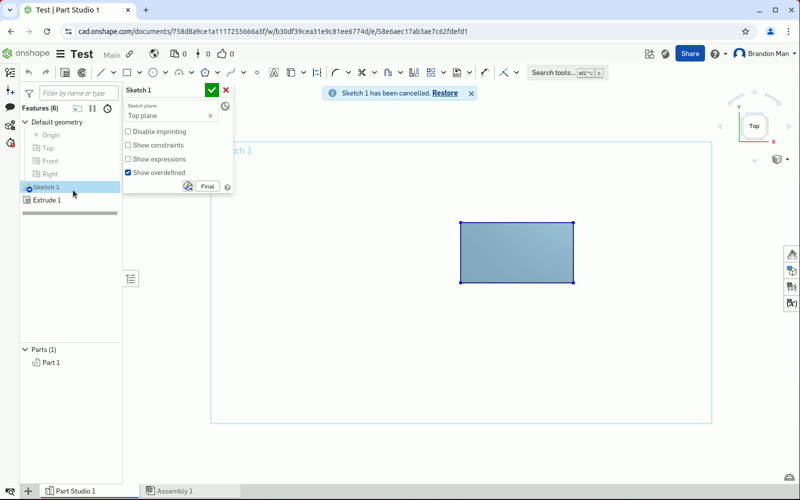
mouse_move(229, 92)
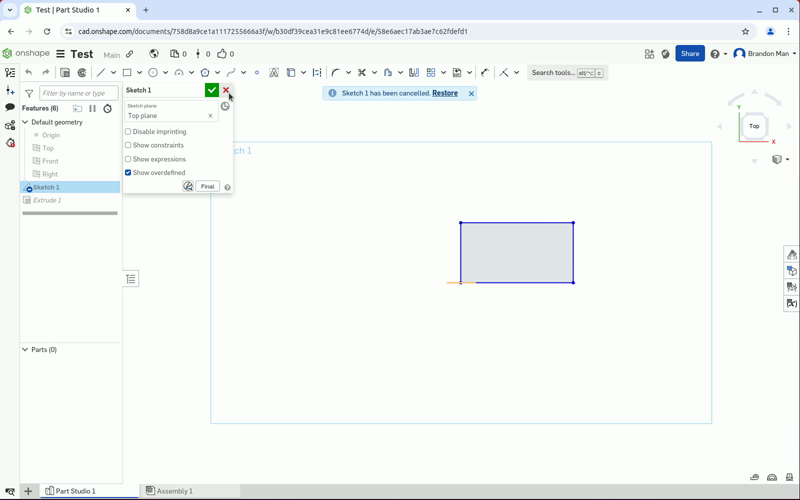
click(229, 92)
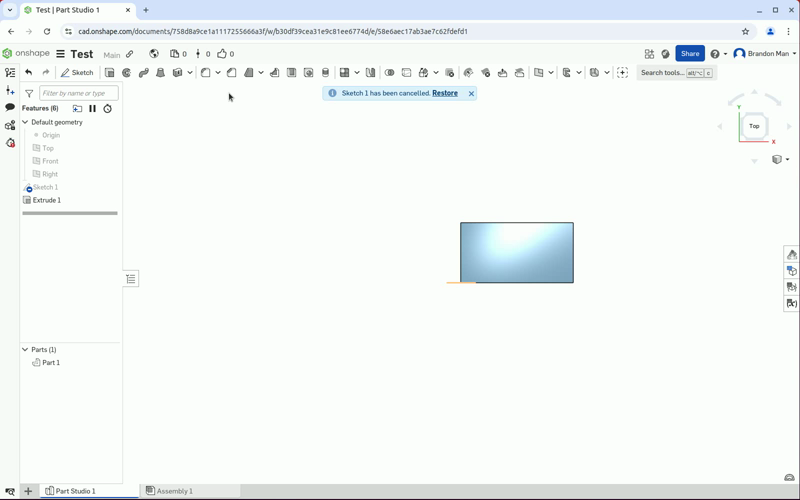
mouse_move(541, 75)
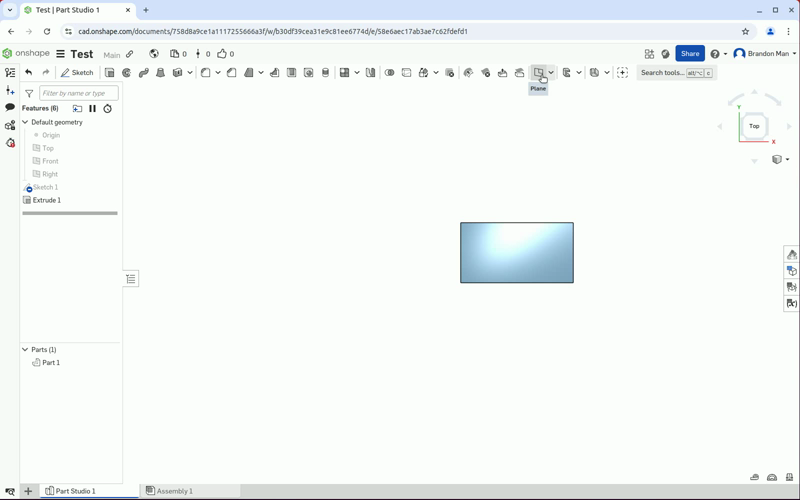
click(541, 75)
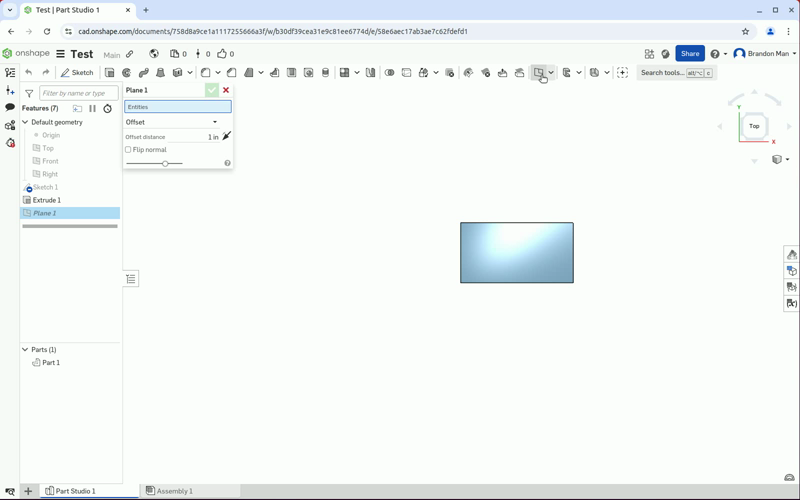
mouse_move(73, 150)
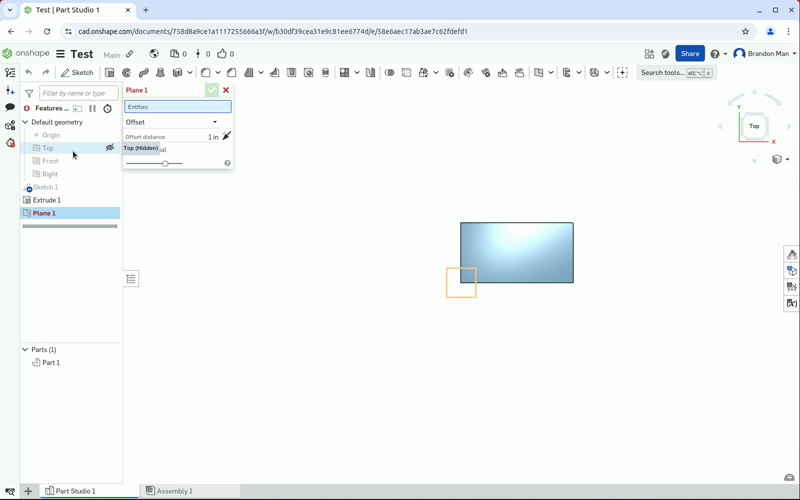
click(73, 150)
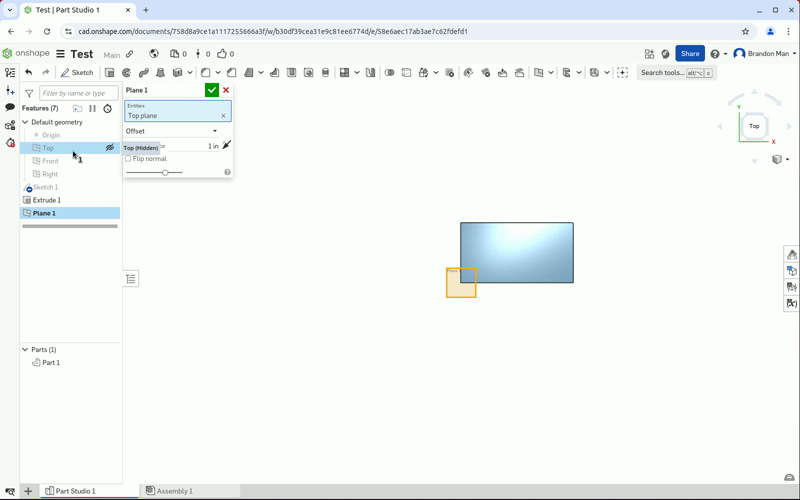
key(tab, 2)
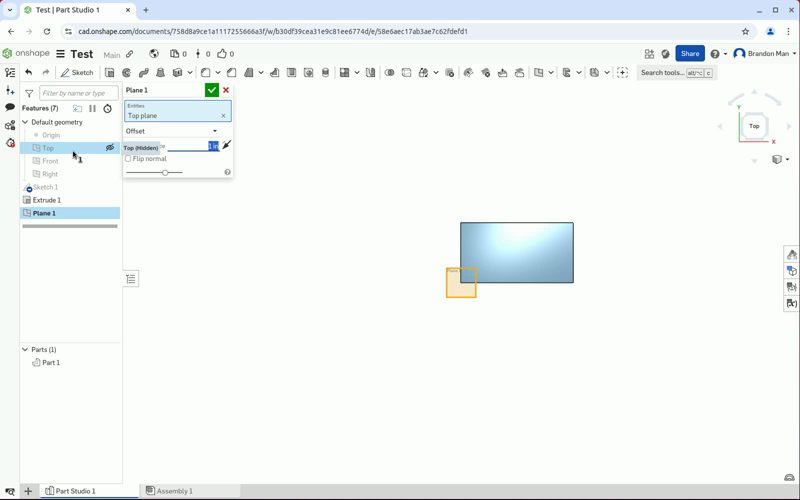
text(4.098)
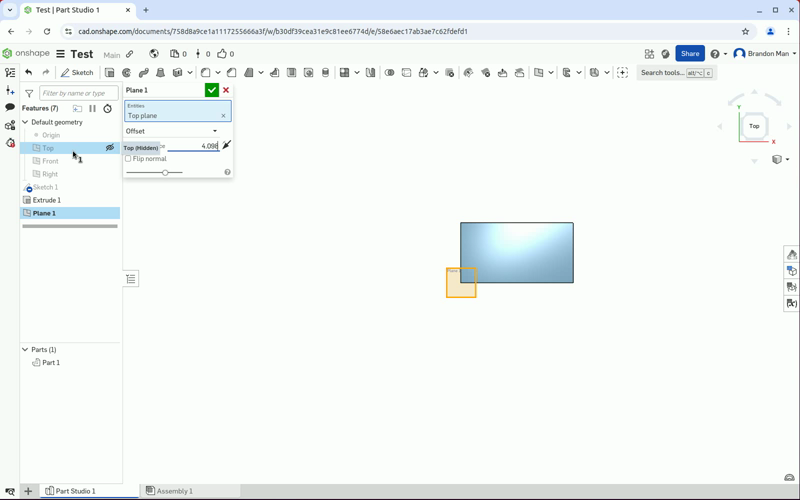
key(enter, 2)
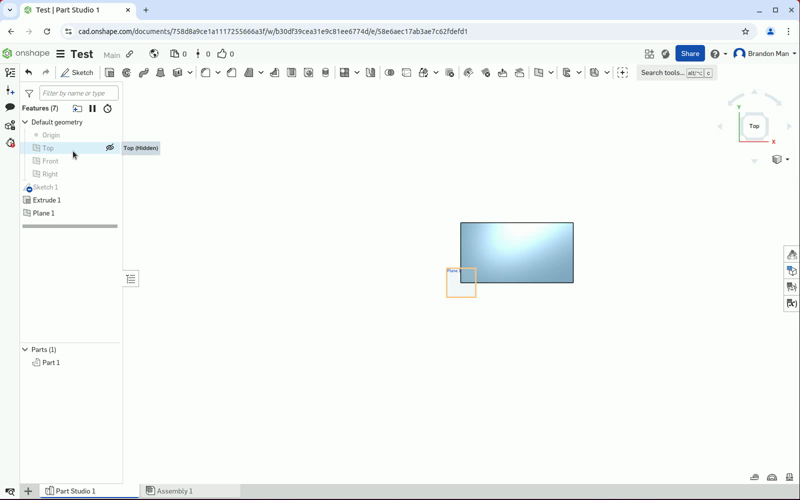
key(shift+s)
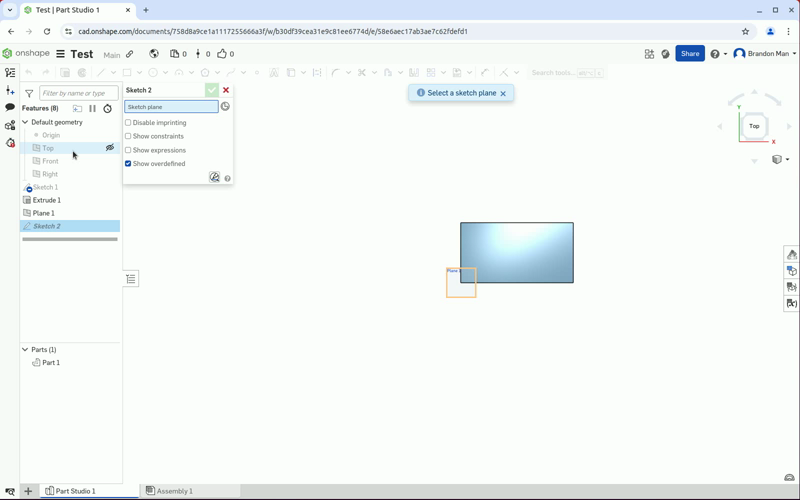
mouse_move(73, 215)
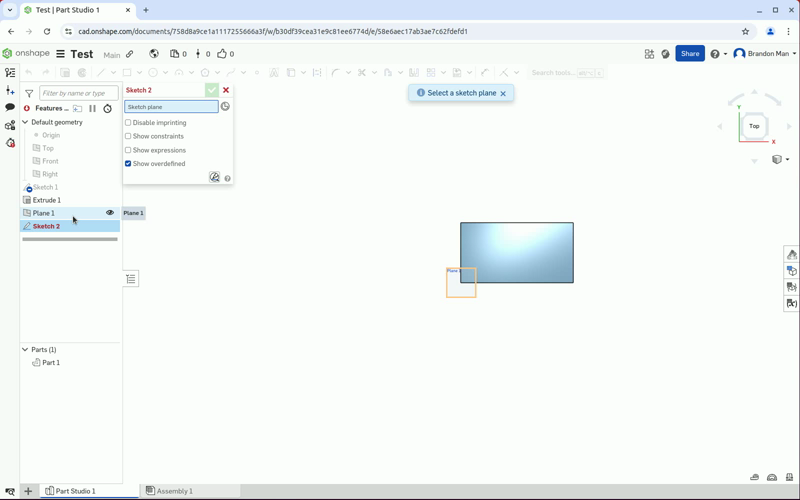
click(73, 215)
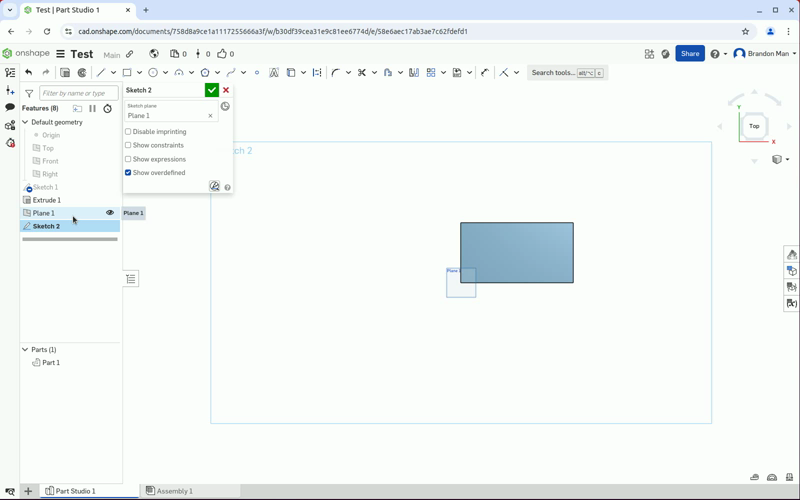
mouse_move(73, 352)
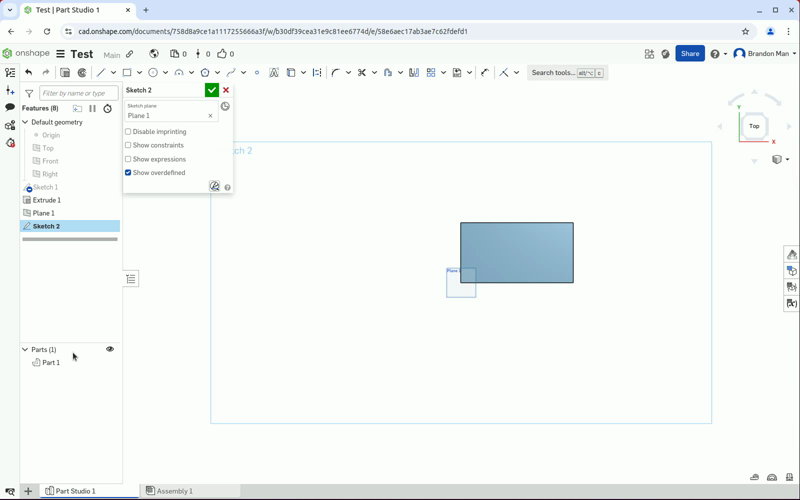
key(y)
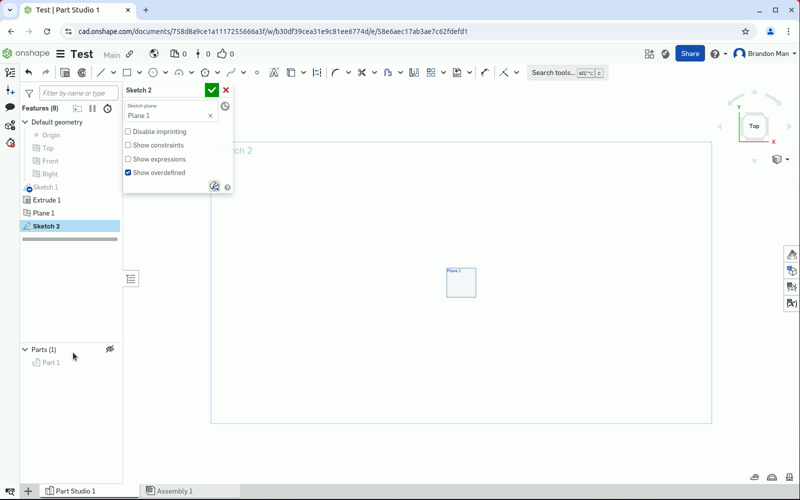
key(l)
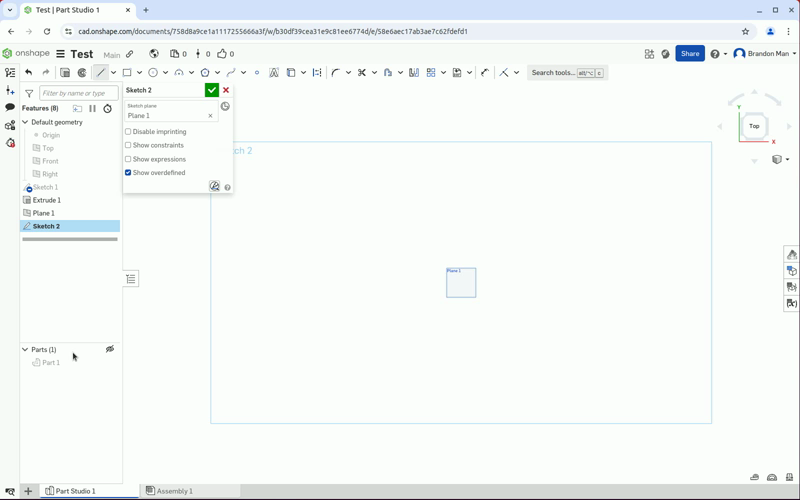
key_down(shift)
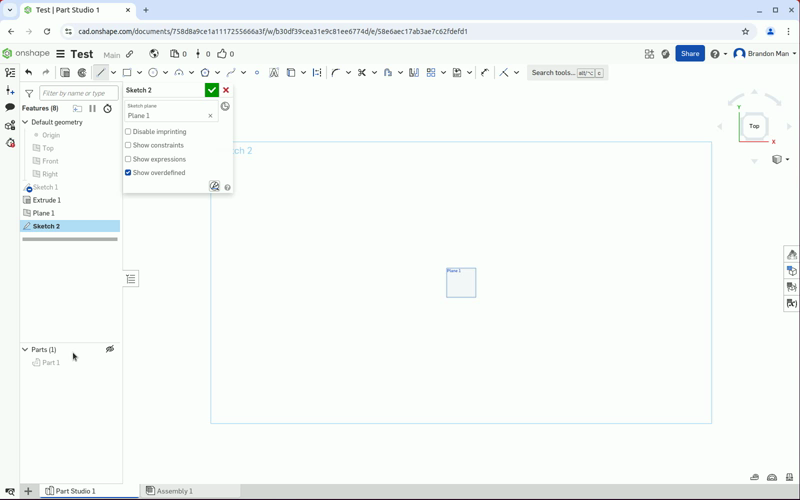
mouse_move(487, 255)
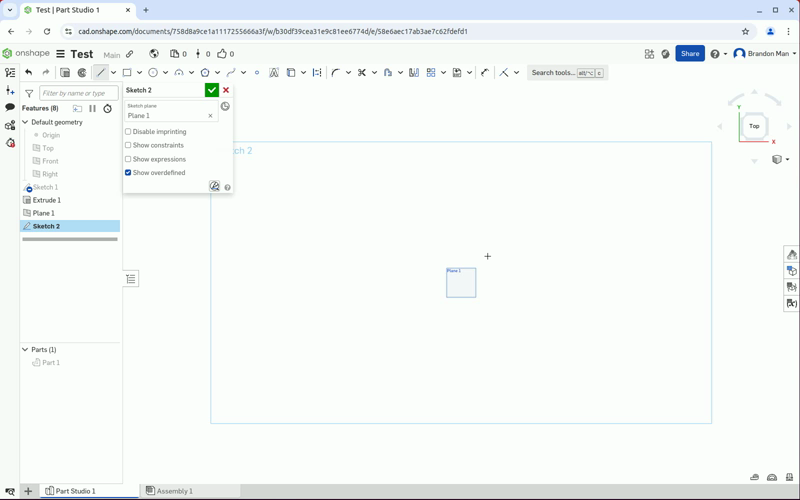
click(487, 255)
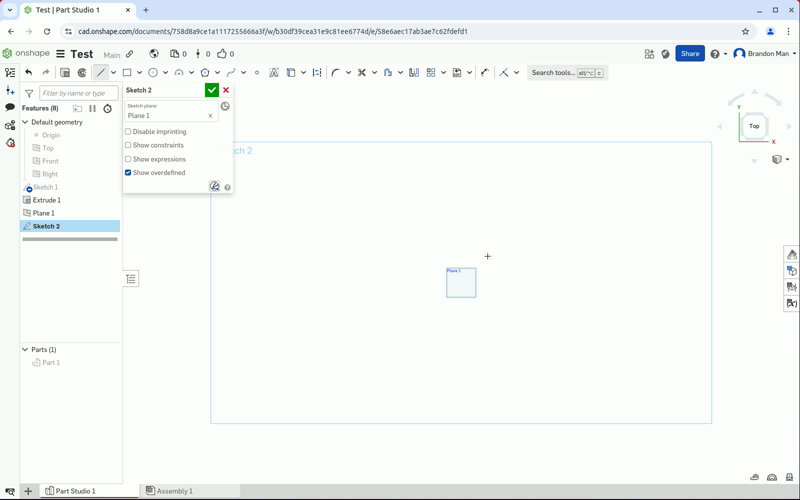
key_up(shift)
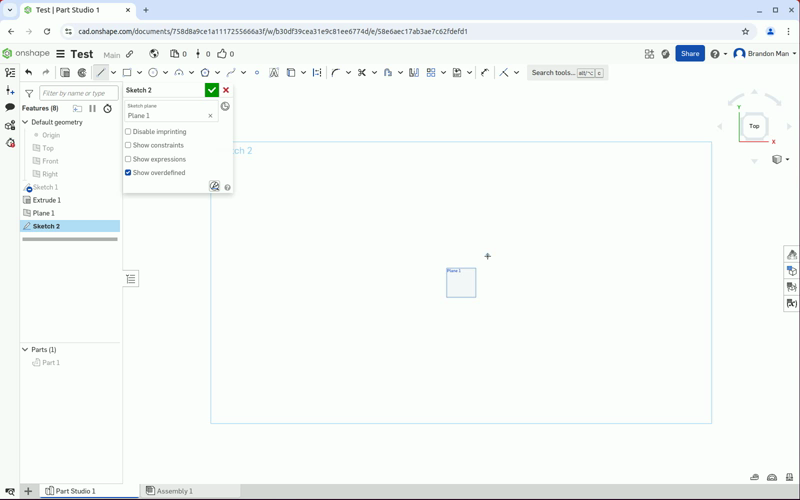
key_down(shift)
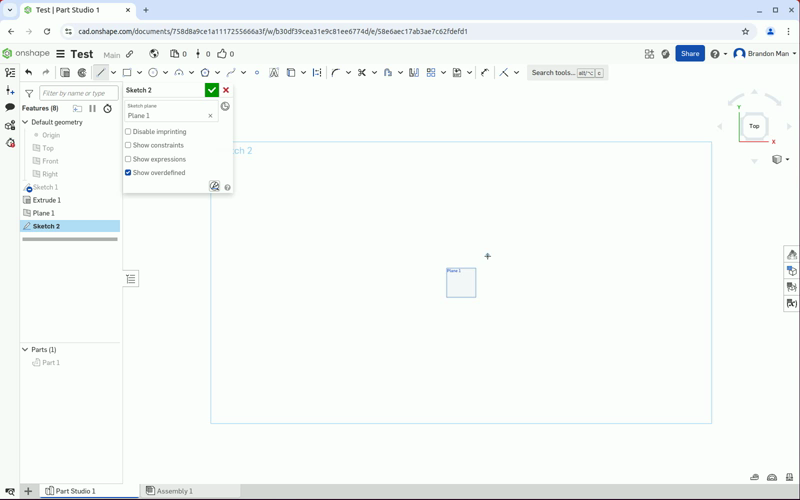
mouse_move(517, 255)
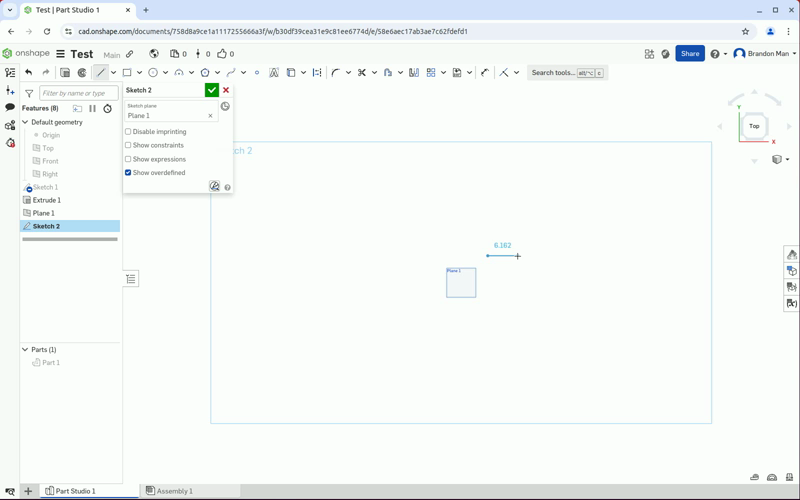
mouse_move(514, 255)
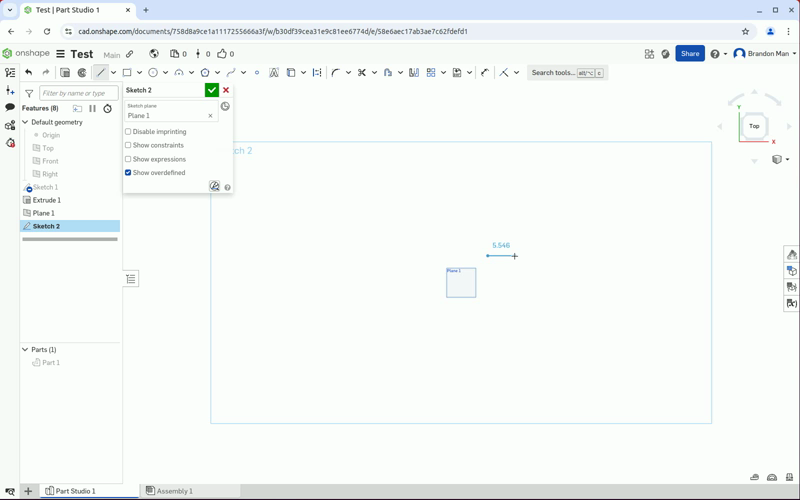
click(514, 255)
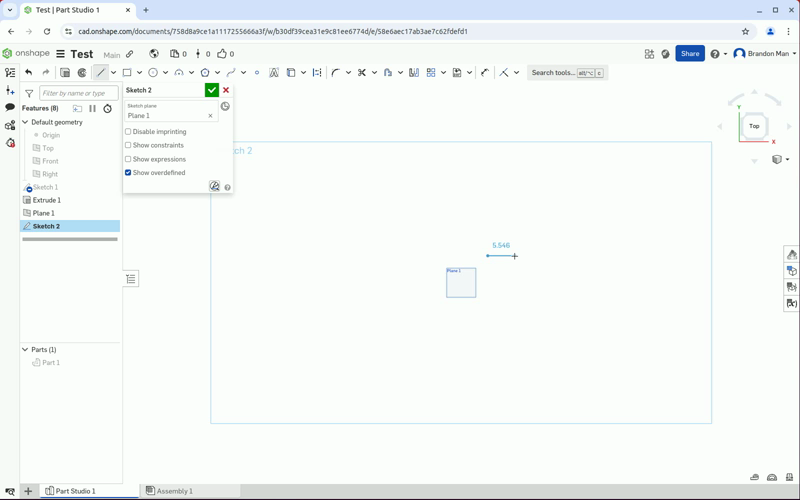
key_up(shift)
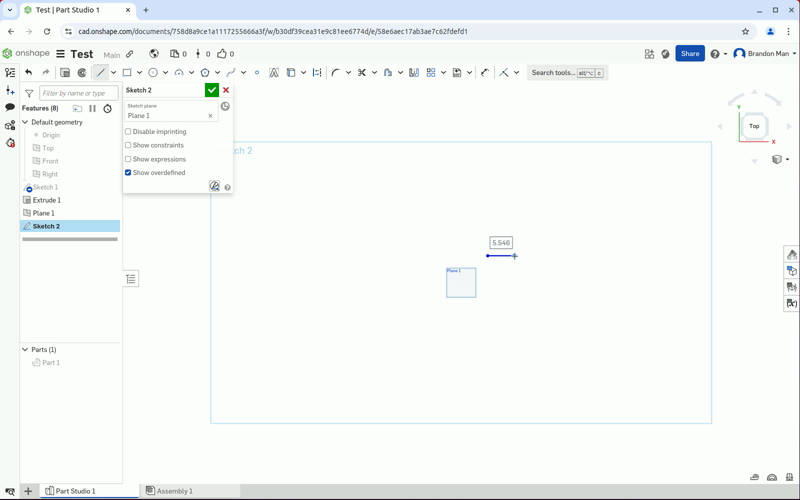
key_down(shift)
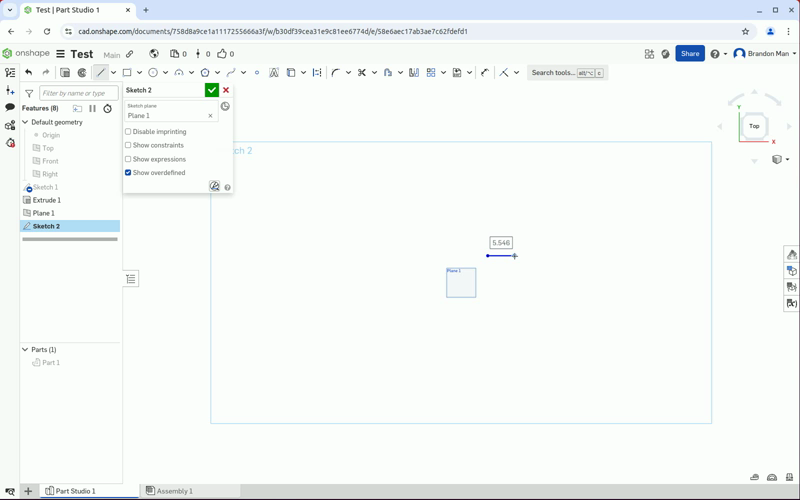
mouse_move(544, 255)
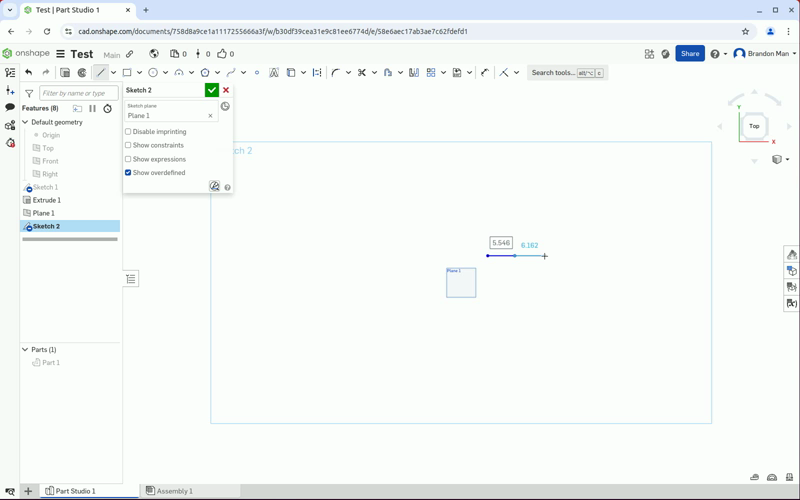
mouse_move(514, 249)
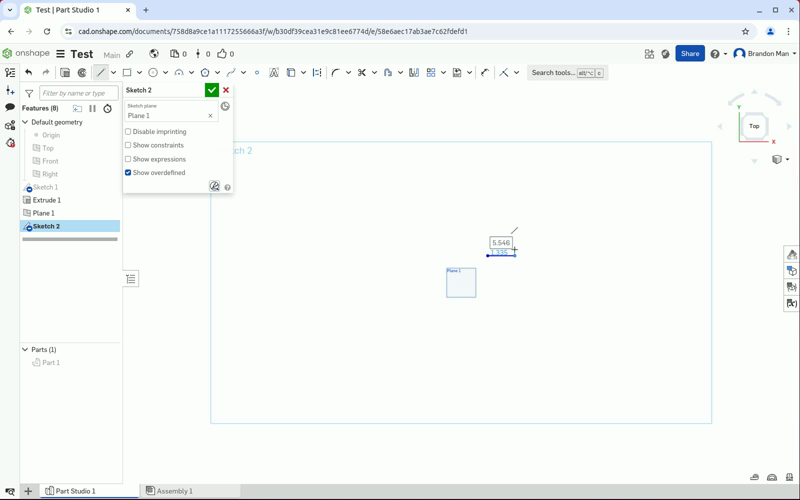
scroll(6)
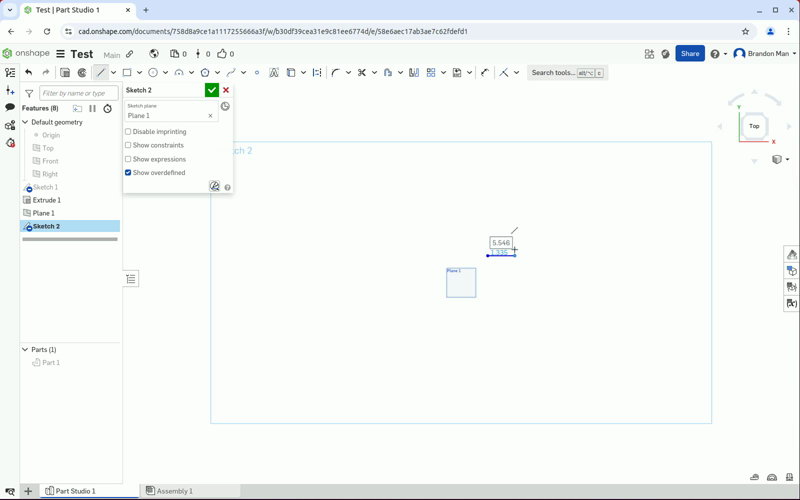
scroll(6)
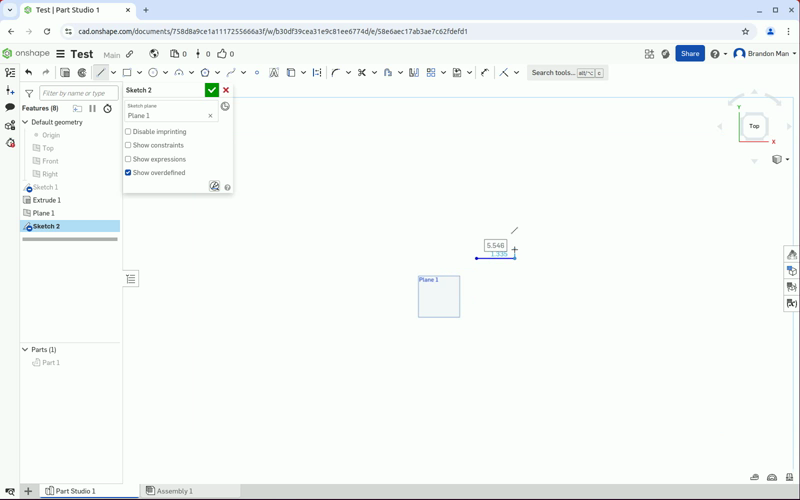
scroll(6)
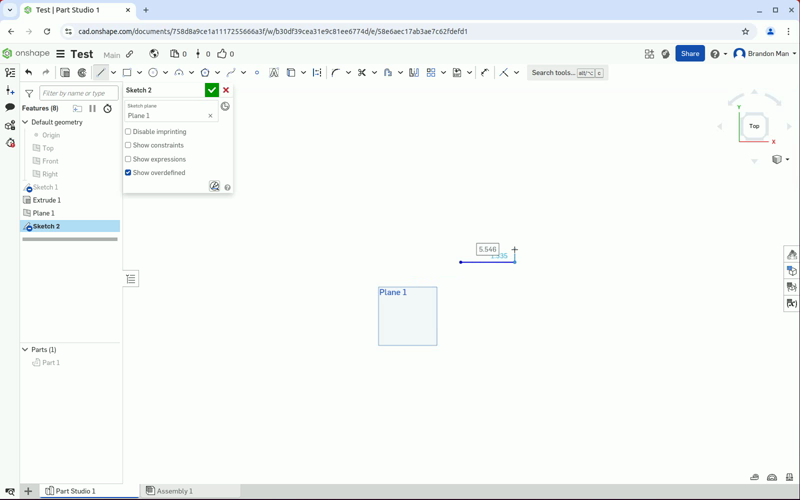
scroll(6)
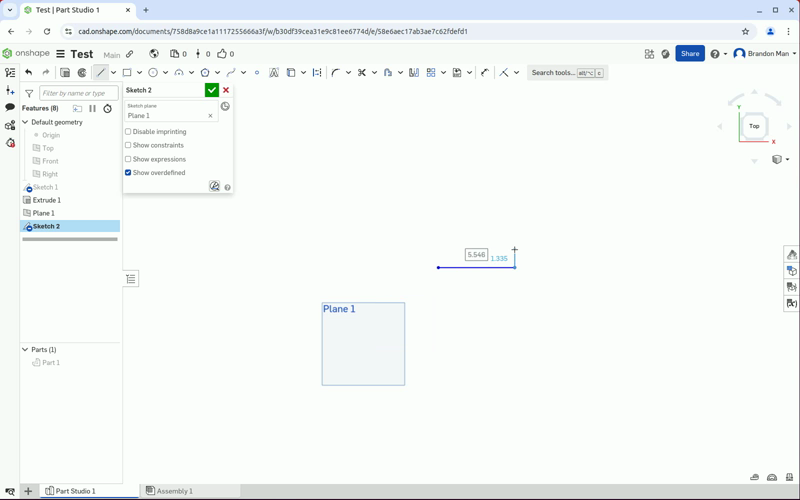
scroll(6)
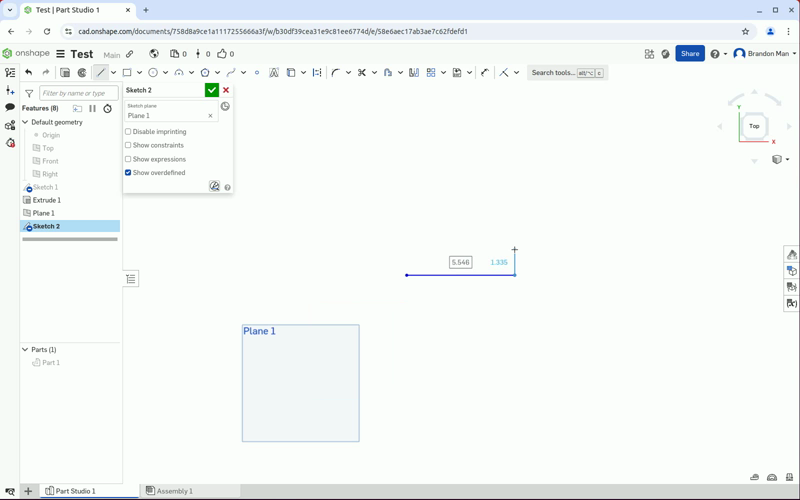
scroll(6)
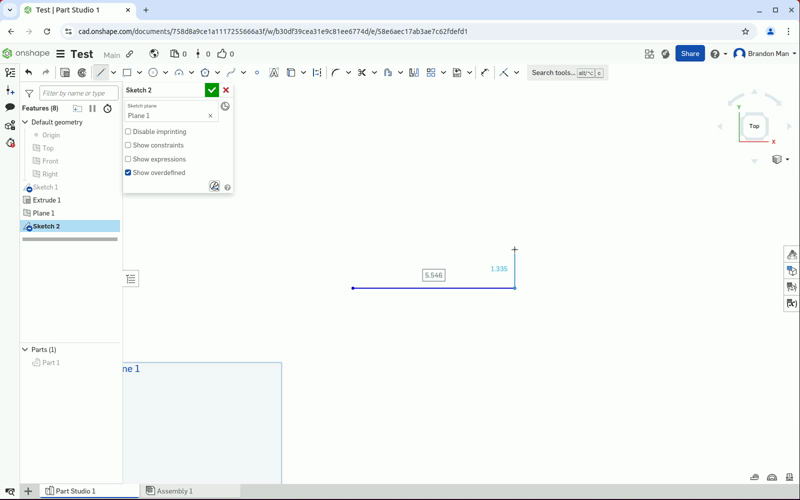
scroll(6)
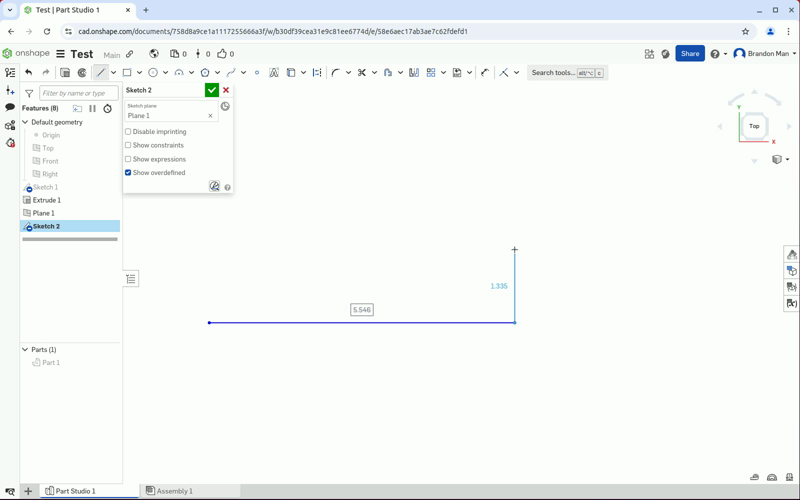
click(514, 249)
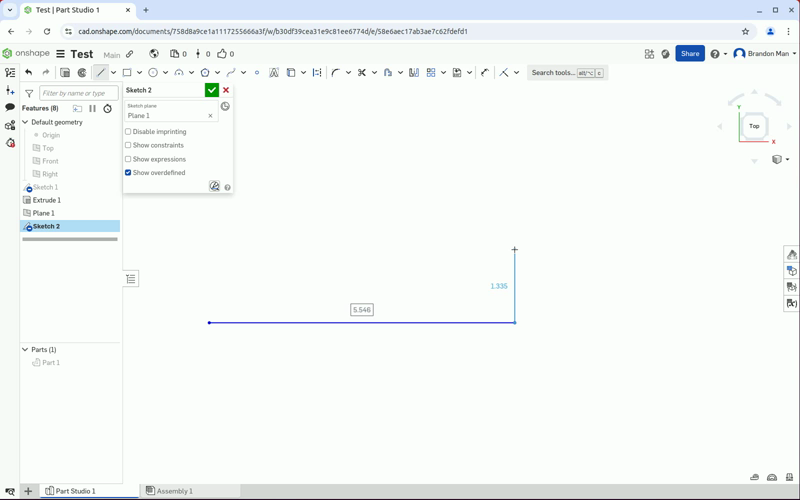
scroll(-6)
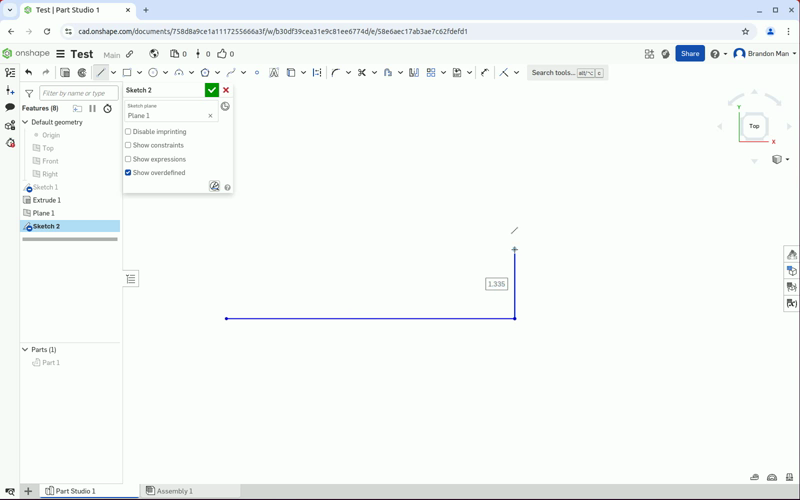
scroll(-6)
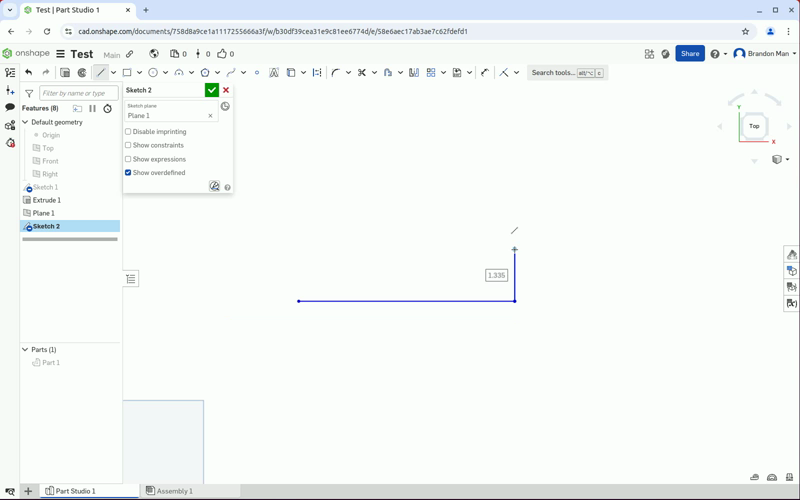
scroll(-6)
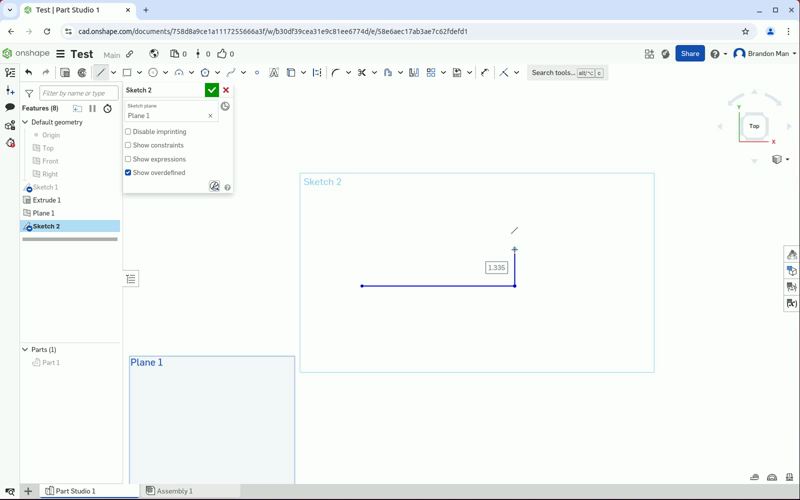
scroll(-6)
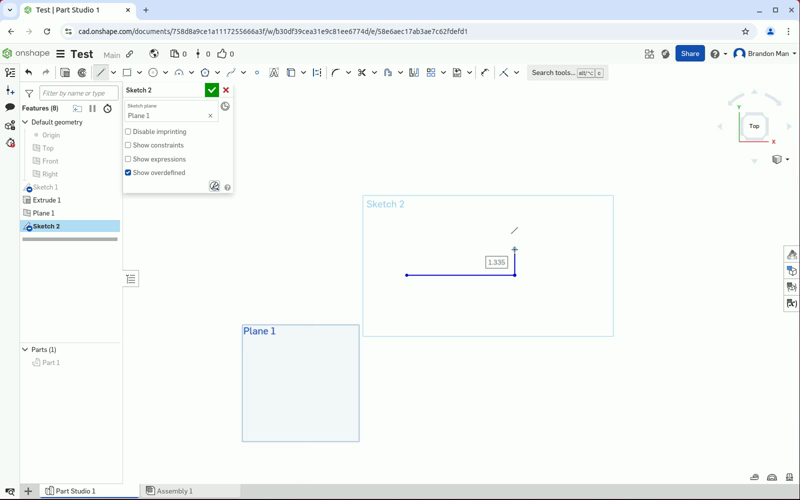
scroll(-6)
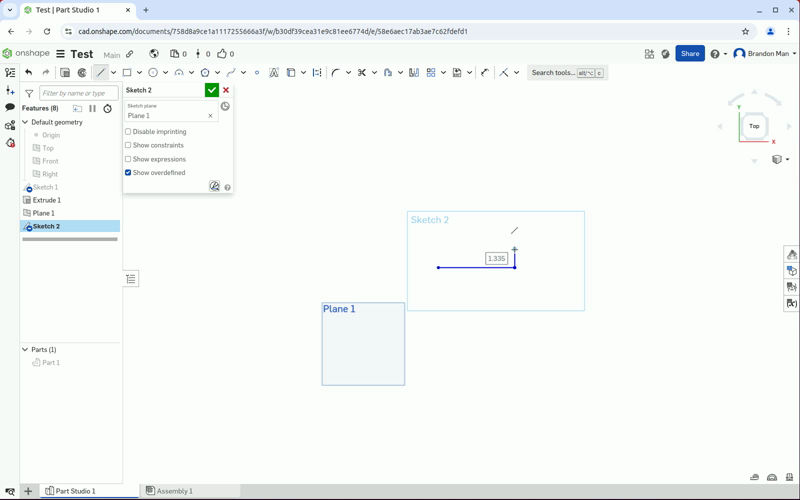
scroll(-6)
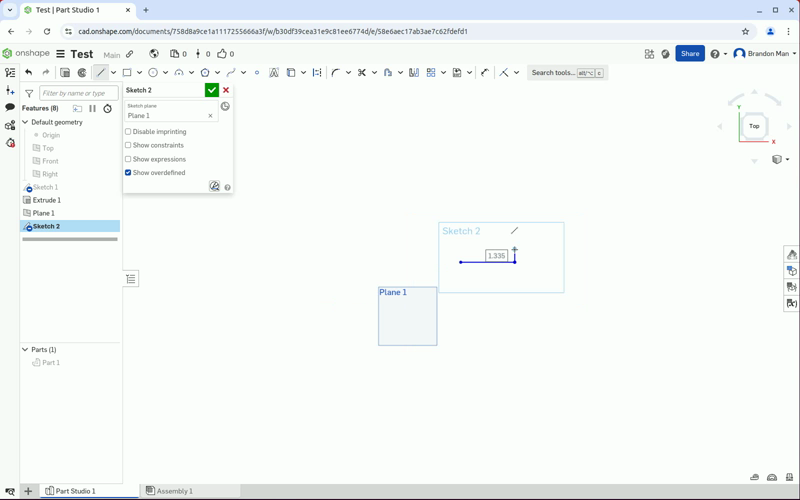
scroll(-6)
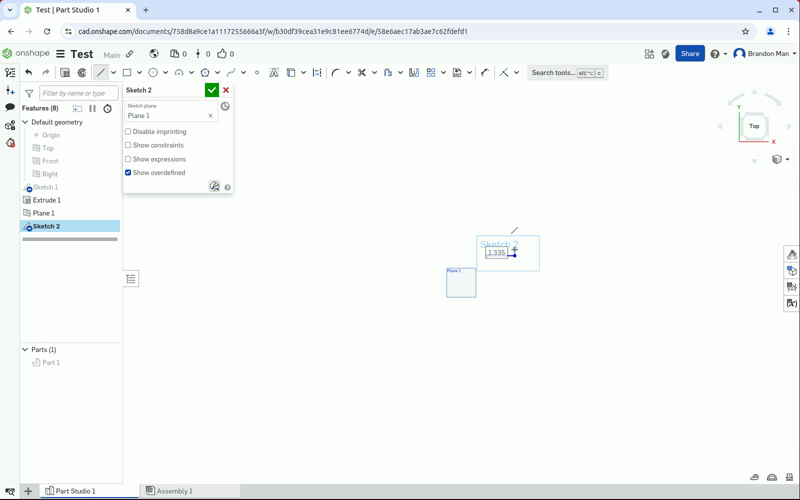
key_up(shift)
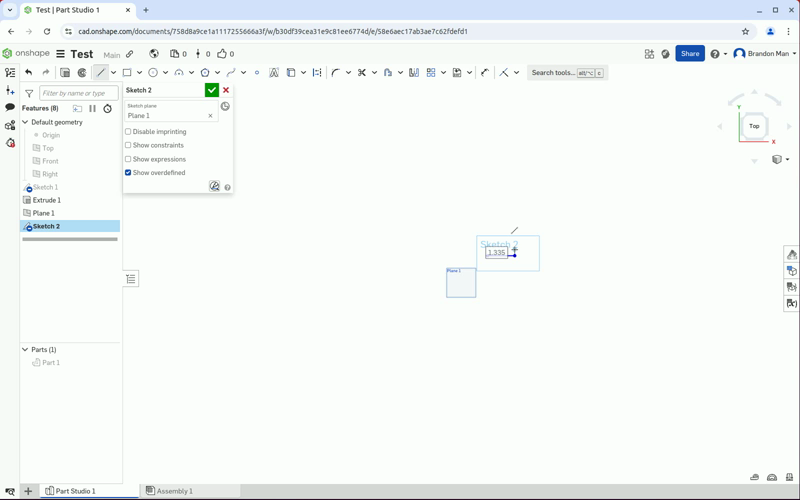
key_down(shift)
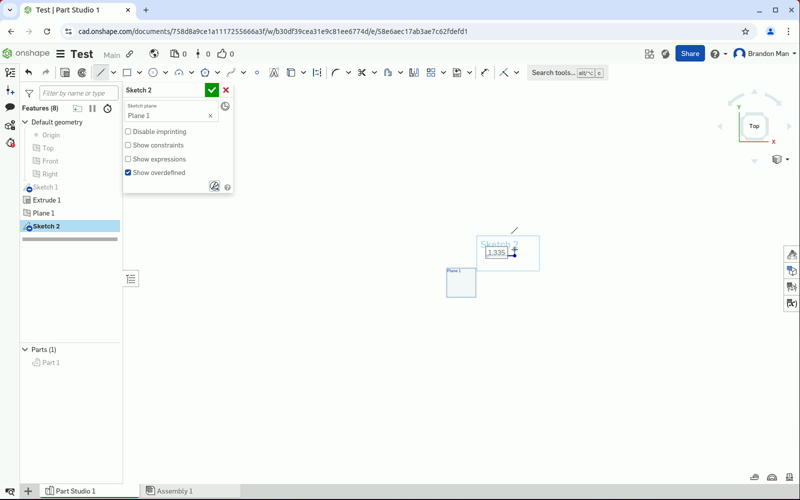
mouse_move(544, 249)
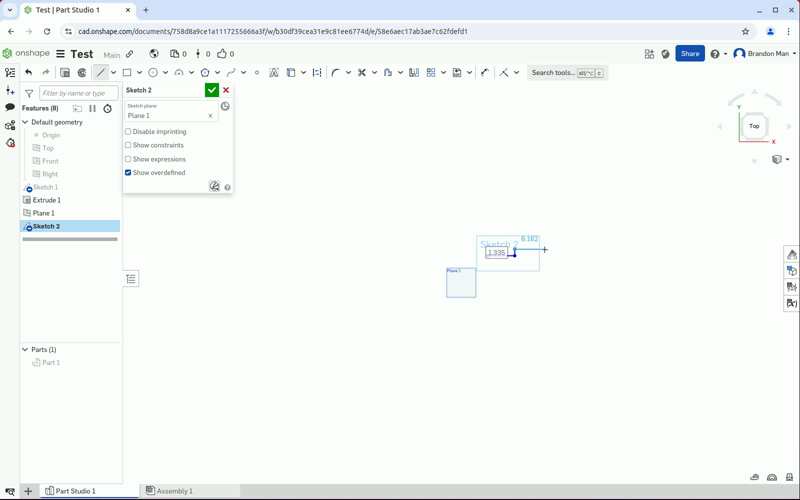
mouse_move(487, 249)
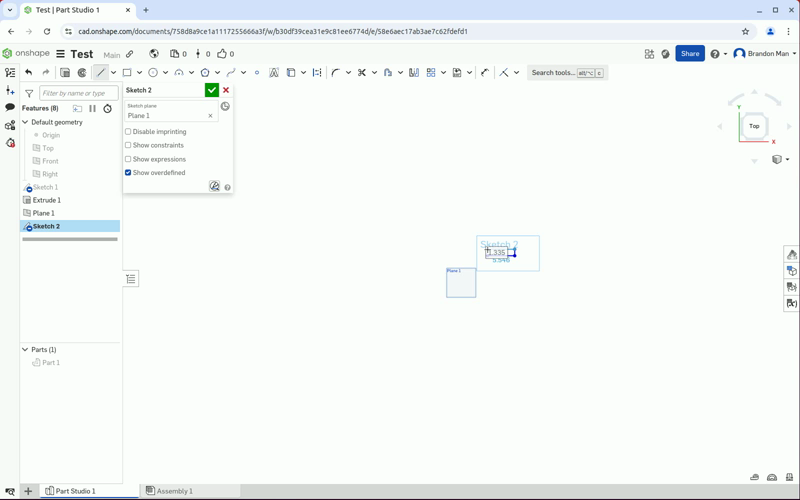
click(487, 249)
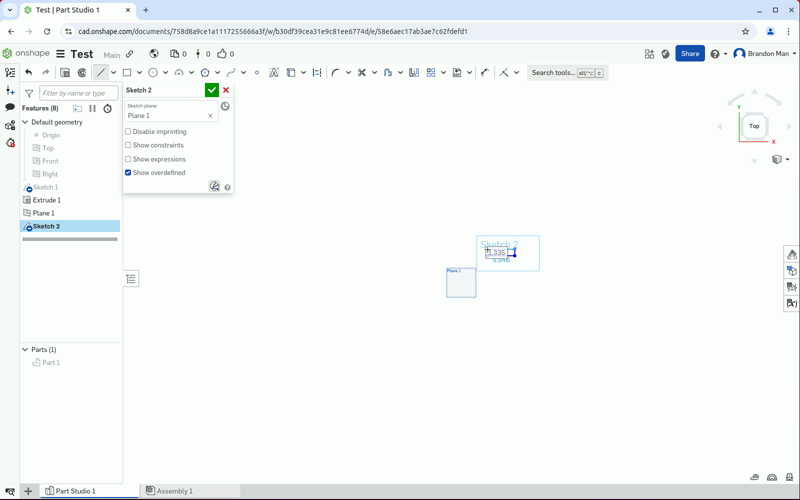
key_up(shift)
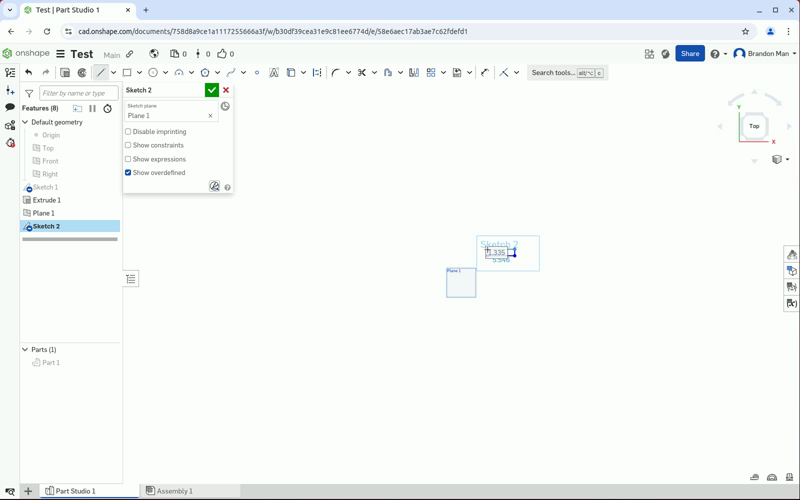
mouse_move(517, 249)
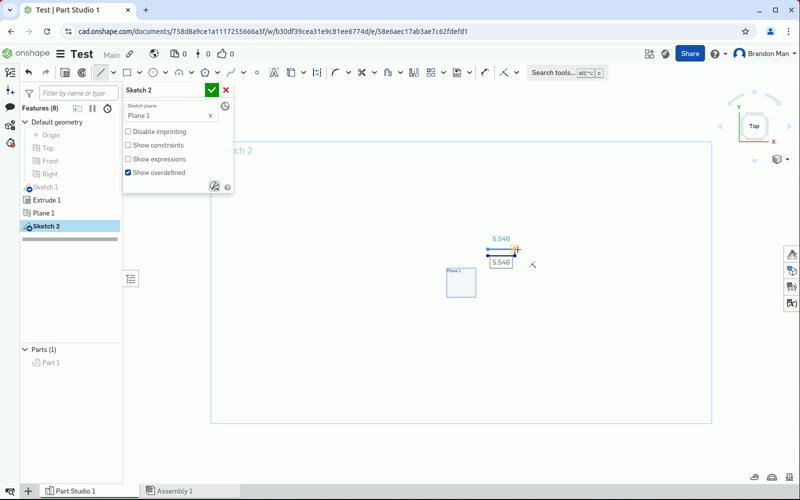
key_down(shift)
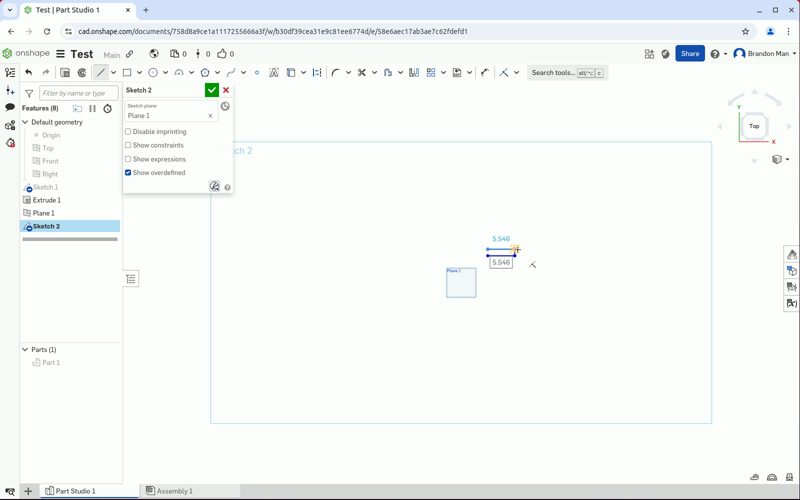
mouse_move(487, 255)
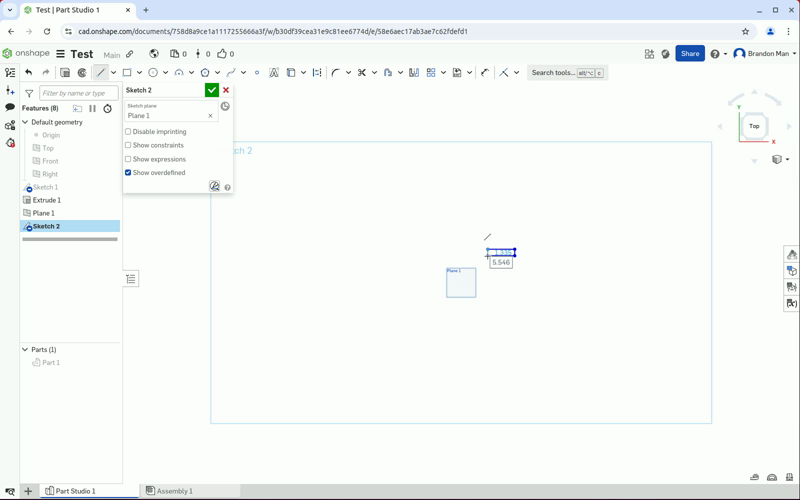
scroll(6)
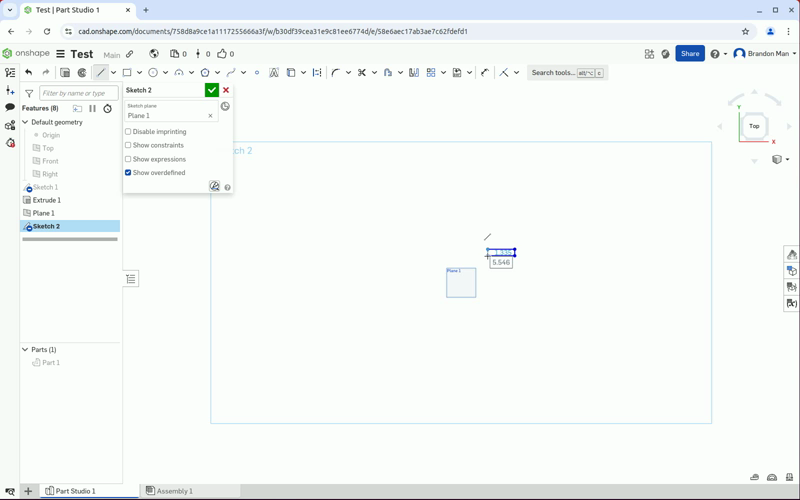
scroll(6)
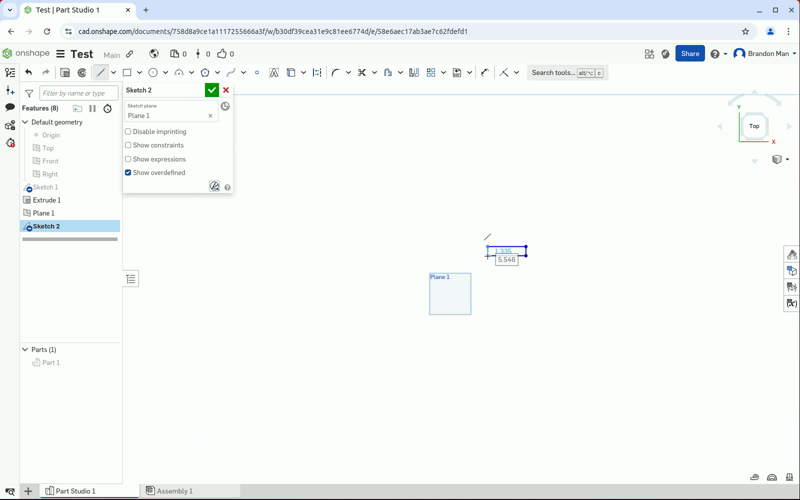
scroll(6)
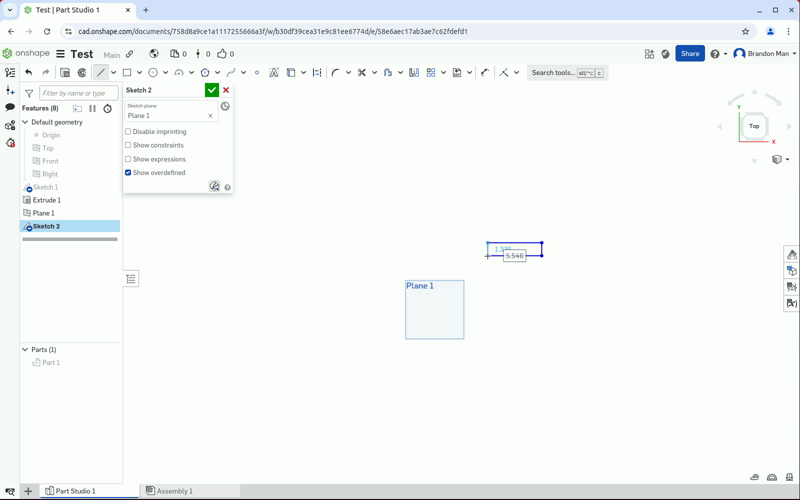
scroll(6)
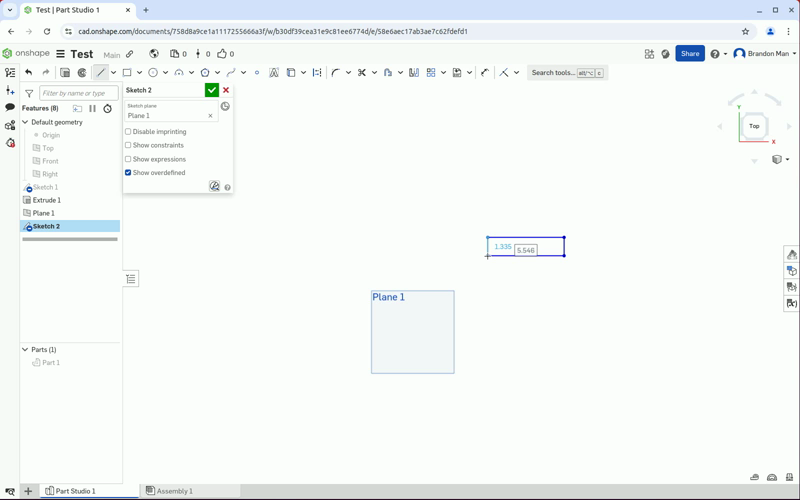
scroll(6)
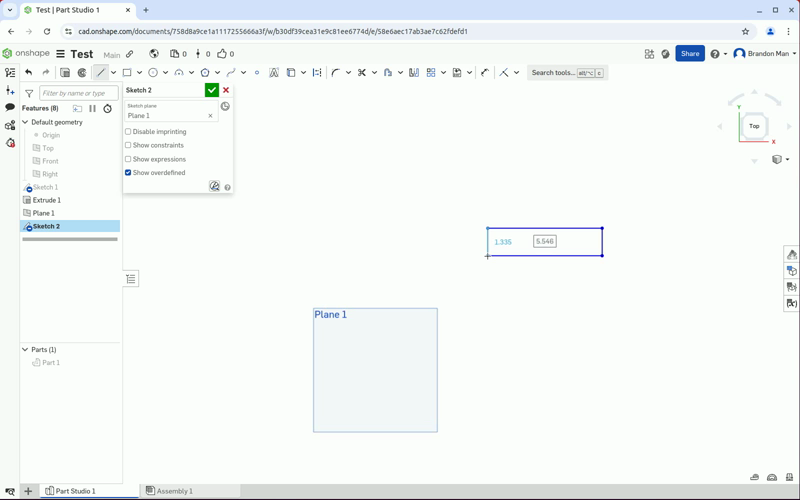
scroll(6)
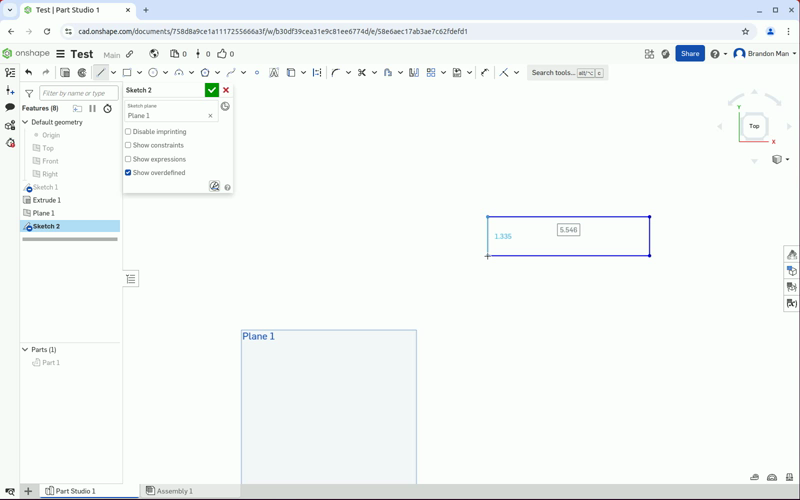
scroll(6)
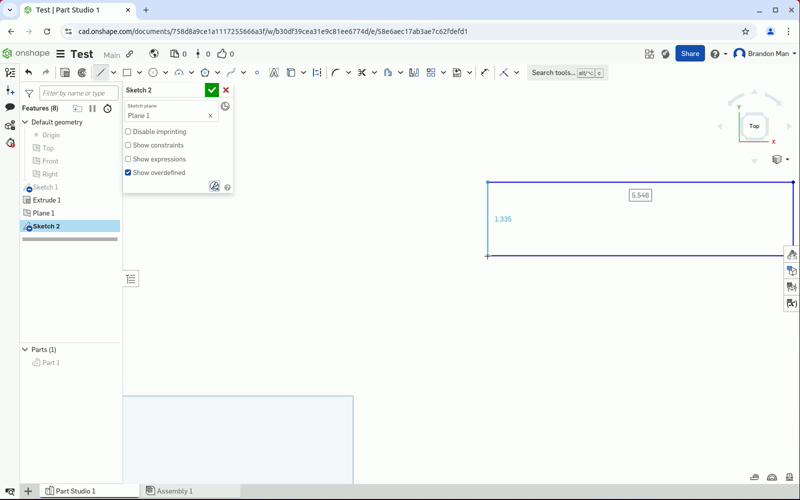
key_up(shift)
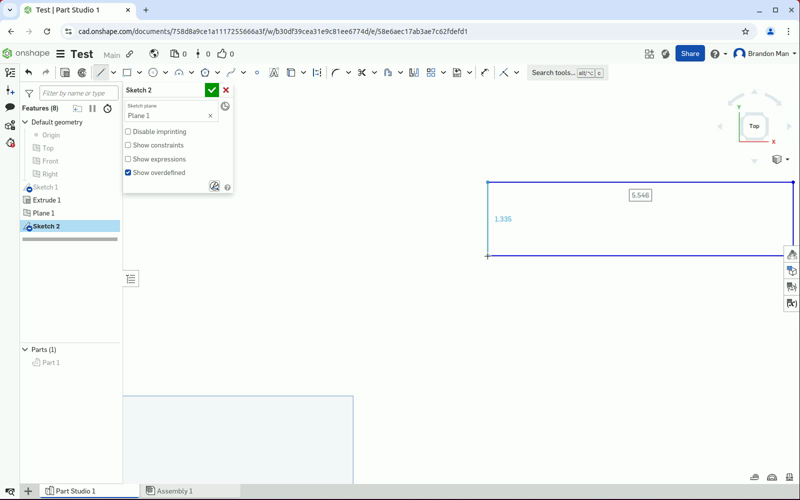
click(487, 255)
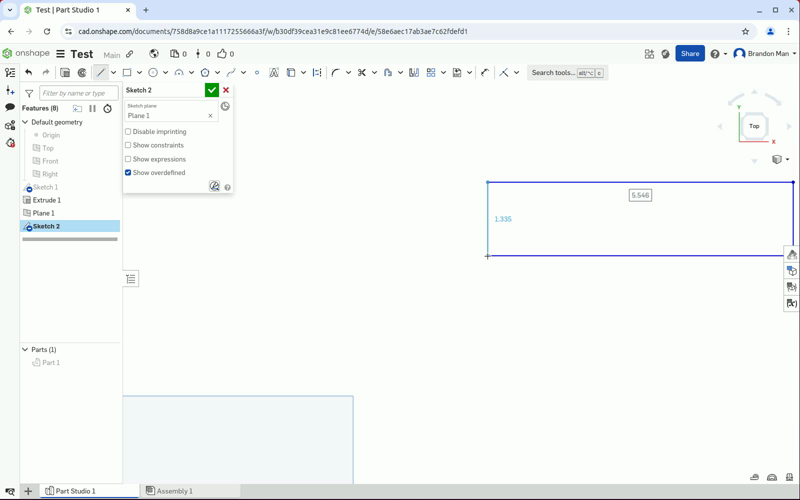
scroll(-6)
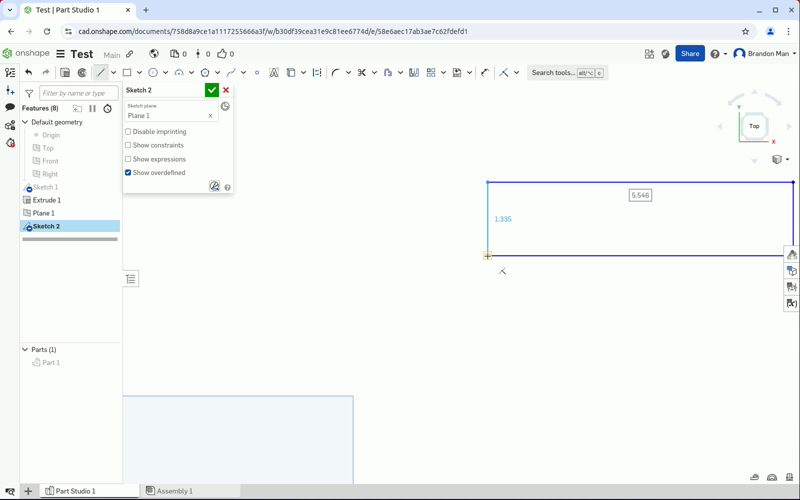
scroll(-6)
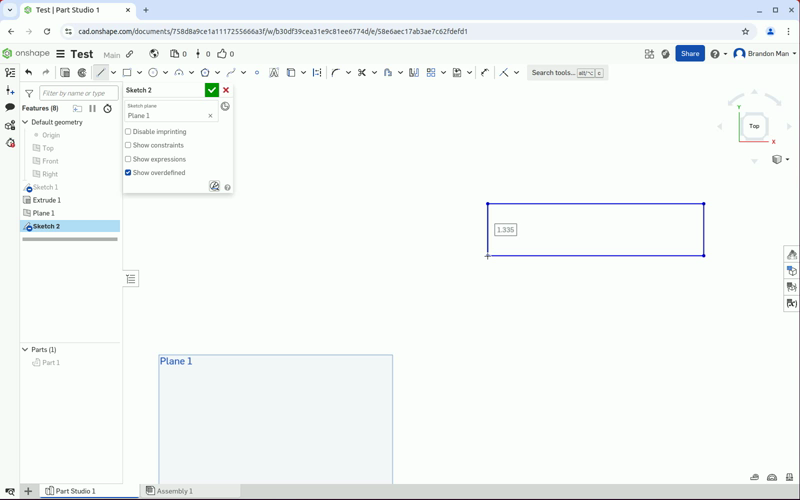
scroll(-6)
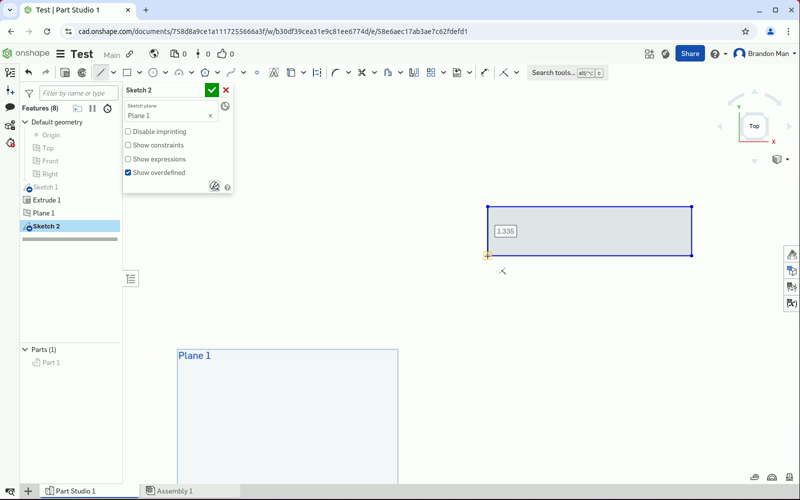
scroll(-6)
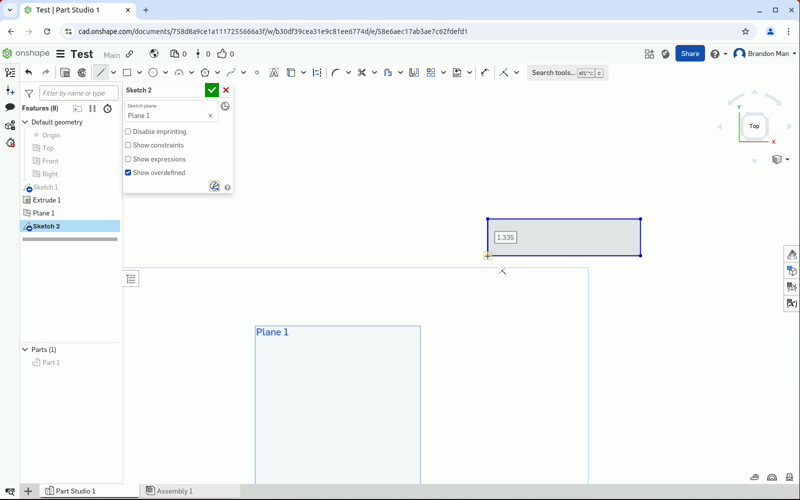
scroll(-6)
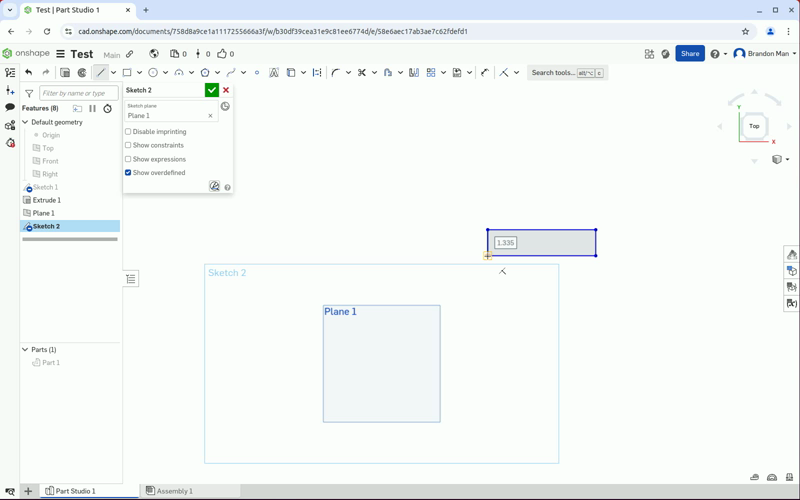
scroll(-6)
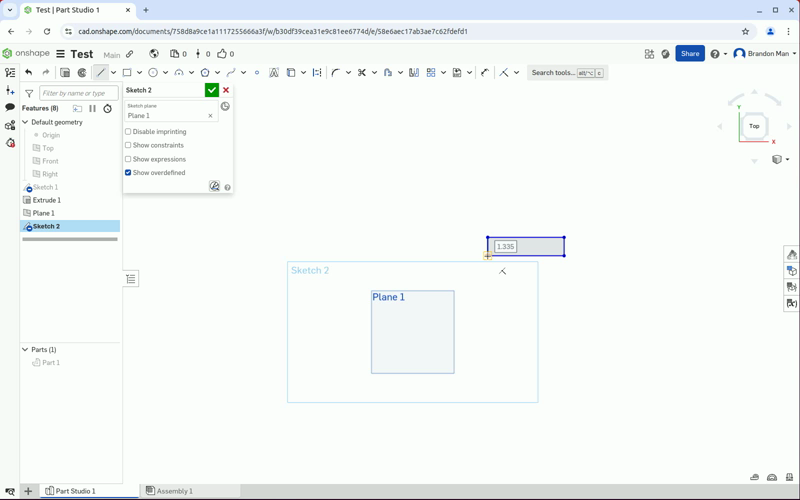
scroll(-6)
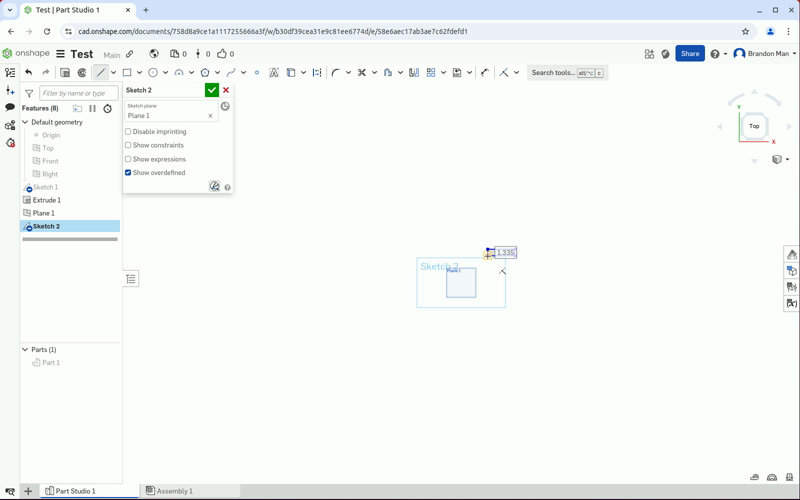
key(esc)
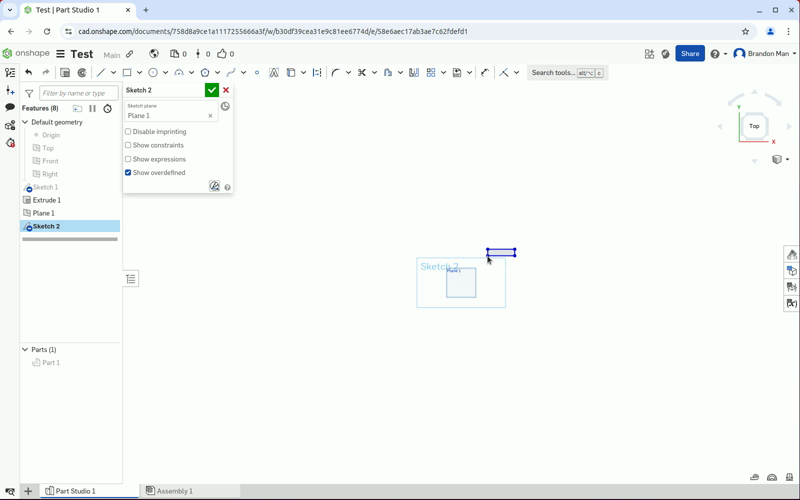
mouse_move(496, 250)
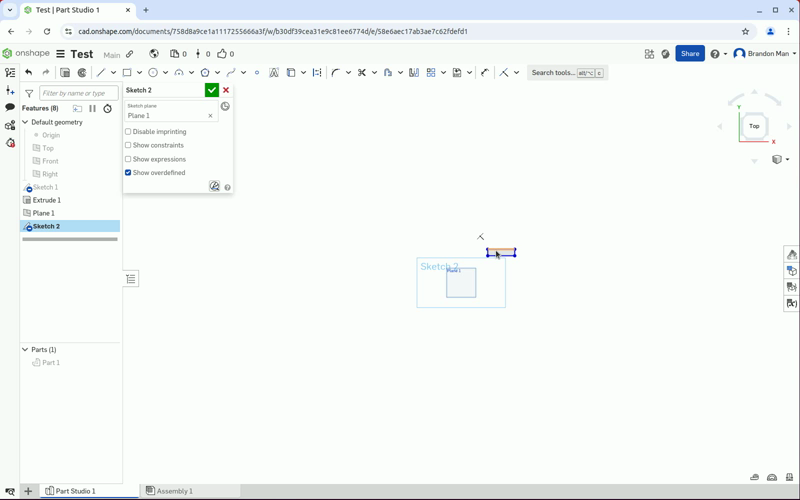
scroll(6)
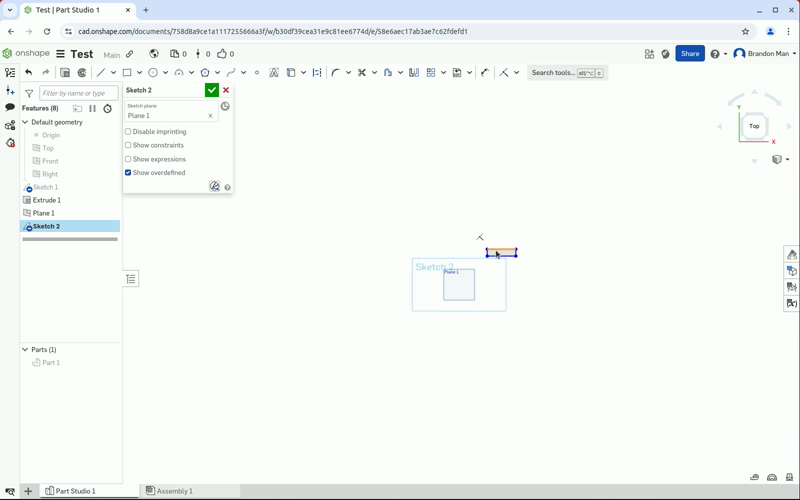
scroll(6)
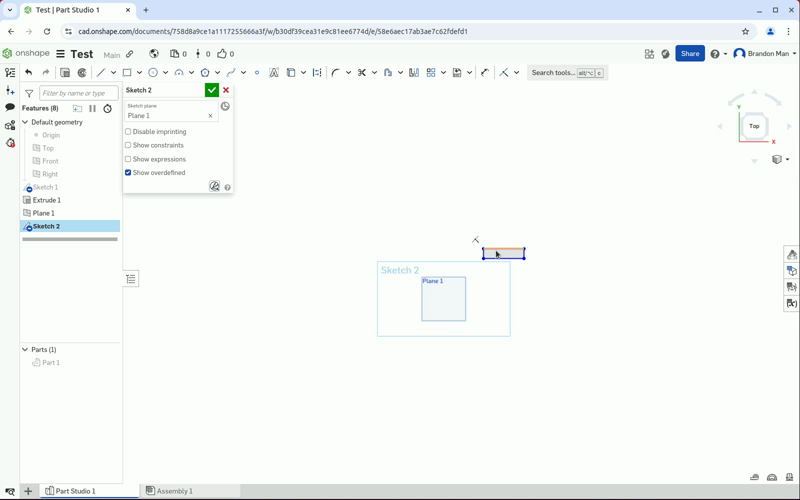
scroll(6)
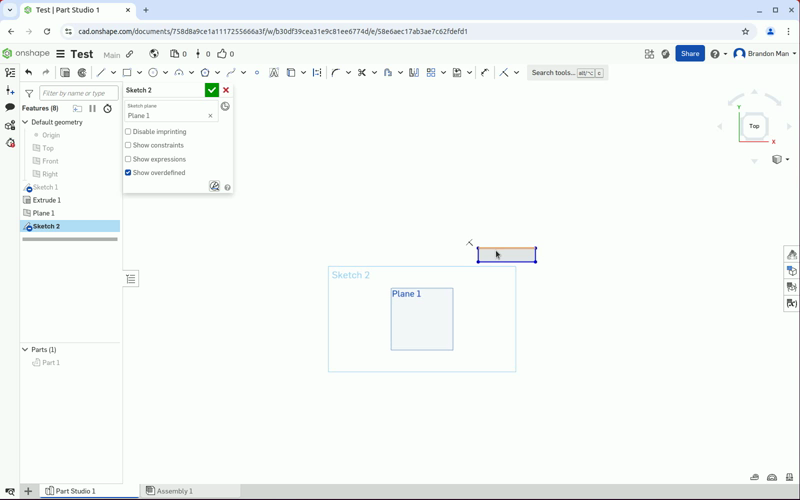
scroll(6)
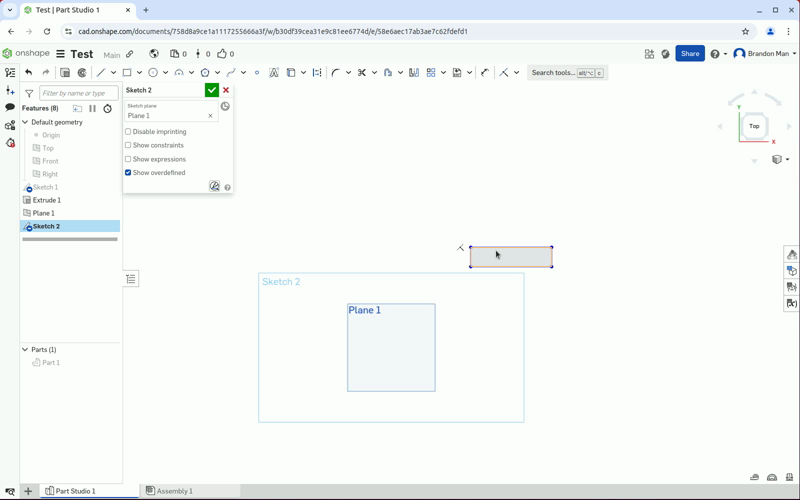
scroll(6)
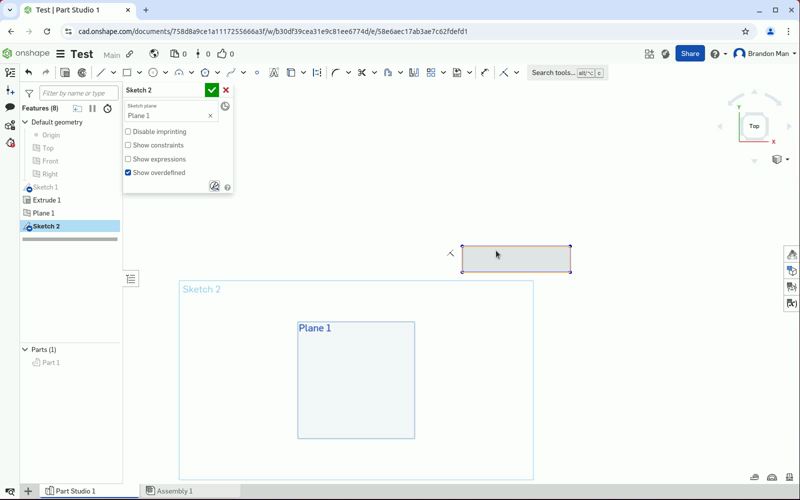
scroll(6)
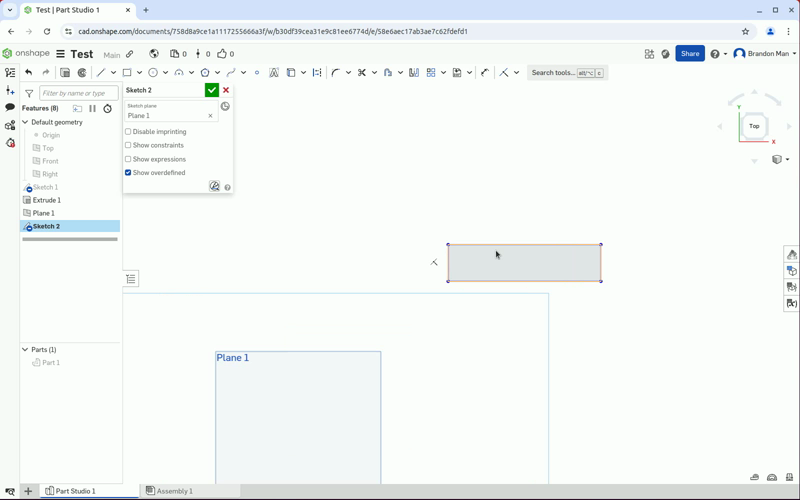
scroll(6)
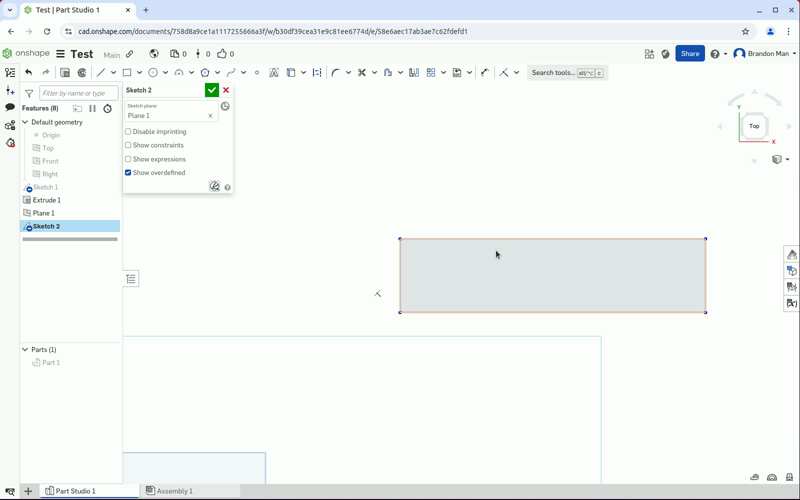
click(496, 250)
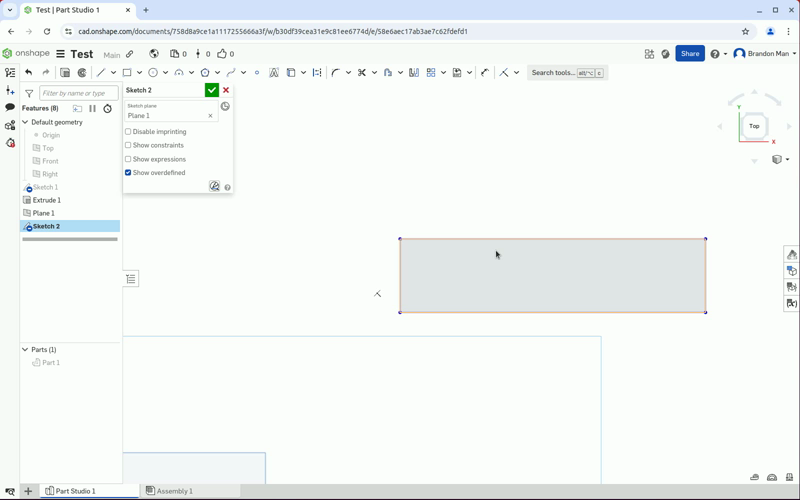
scroll(-6)
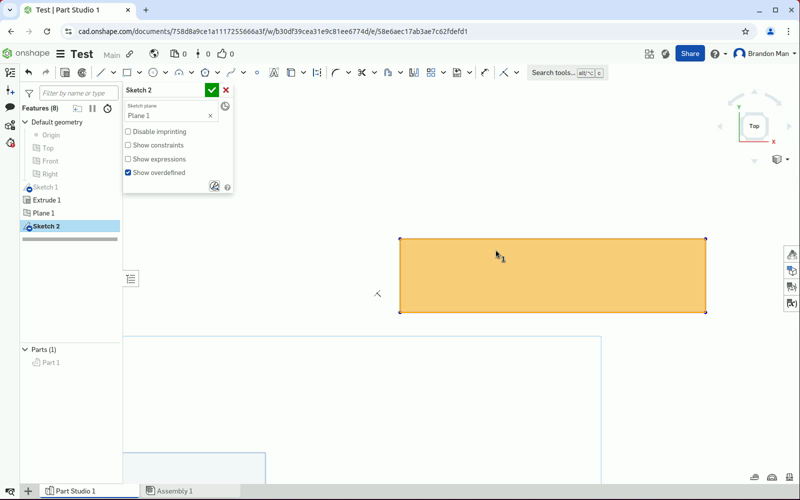
scroll(-6)
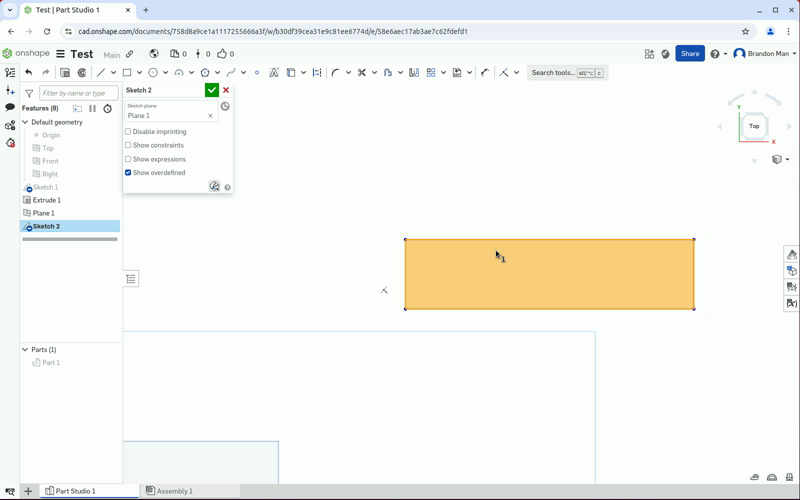
scroll(-6)
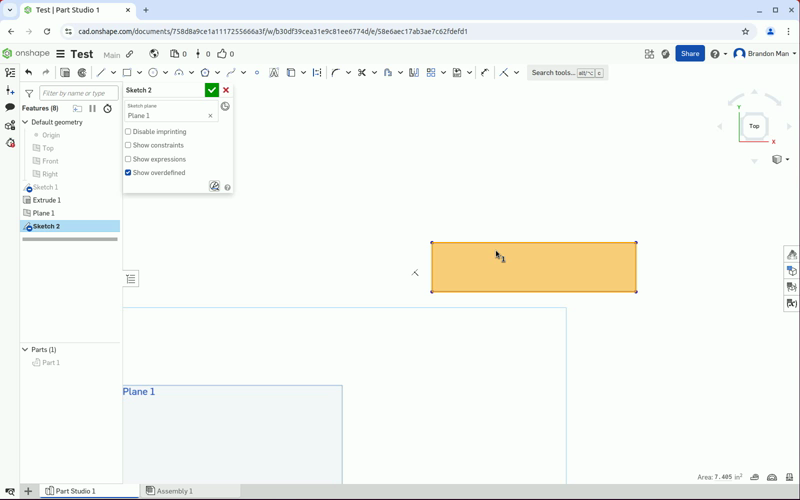
scroll(-6)
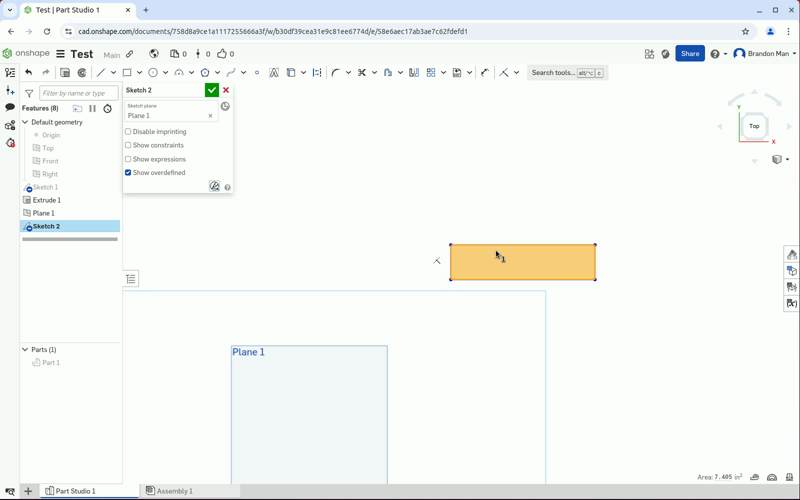
scroll(-6)
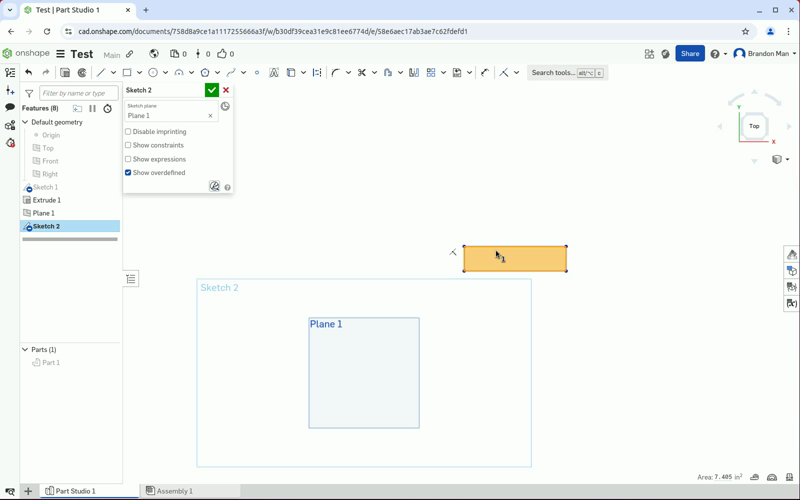
scroll(-6)
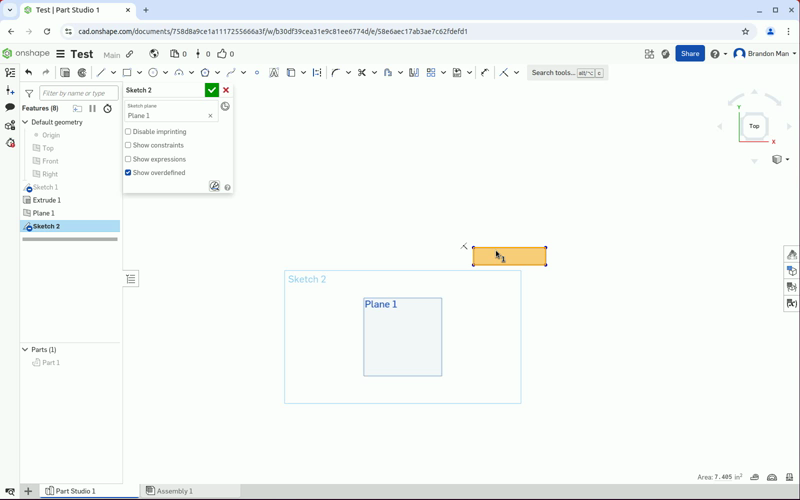
scroll(-6)
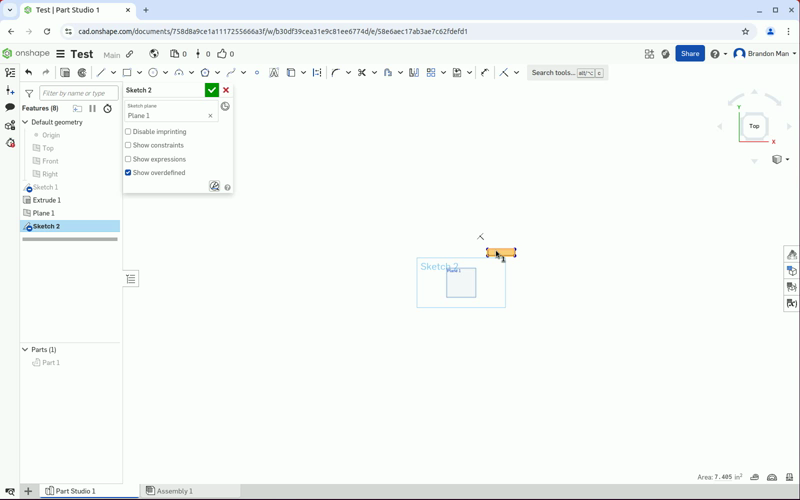
mouse_move(73, 352)
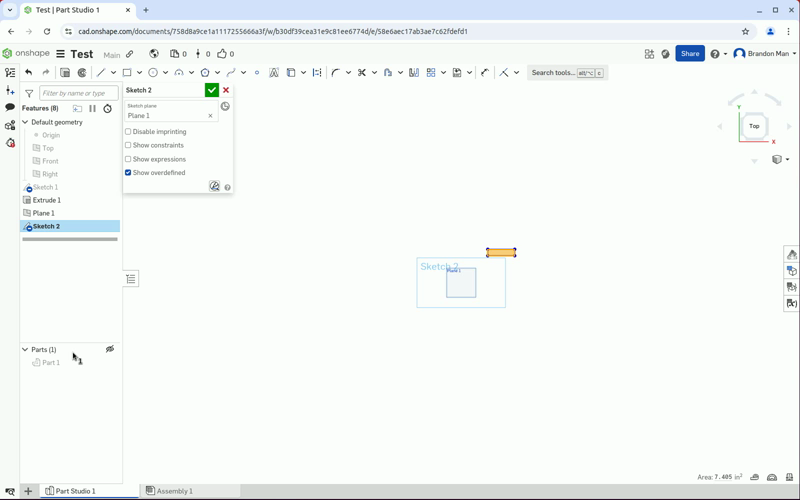
key(shift+y)
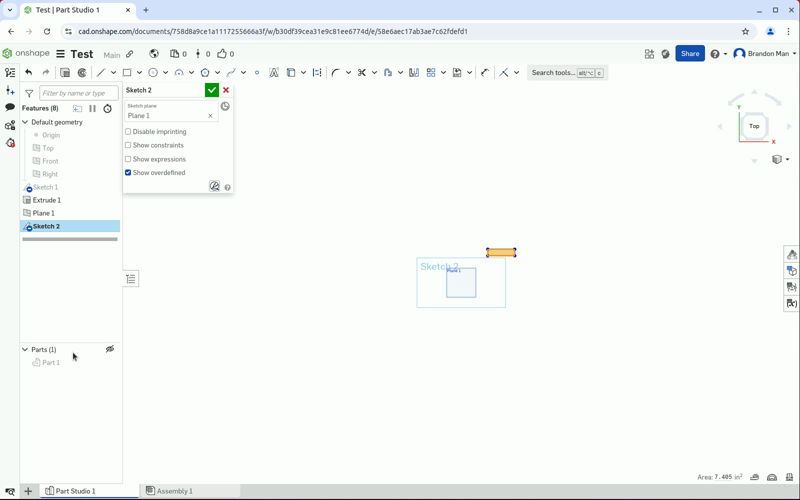
key(shift+e)
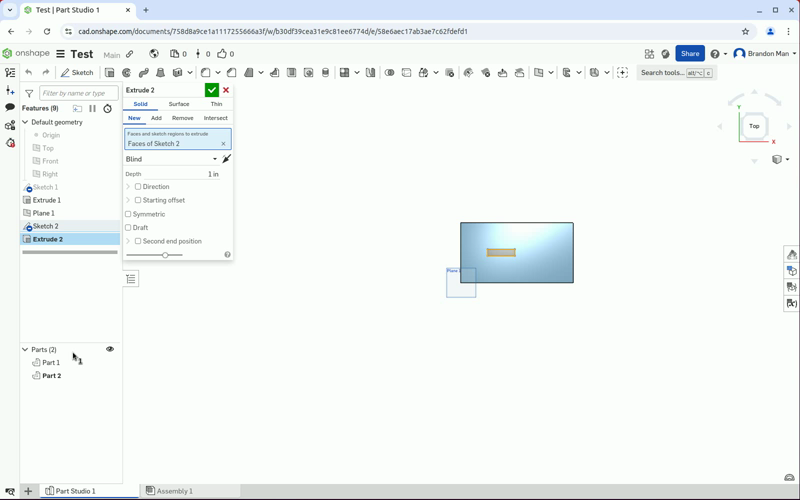
mouse_move(143, 106)
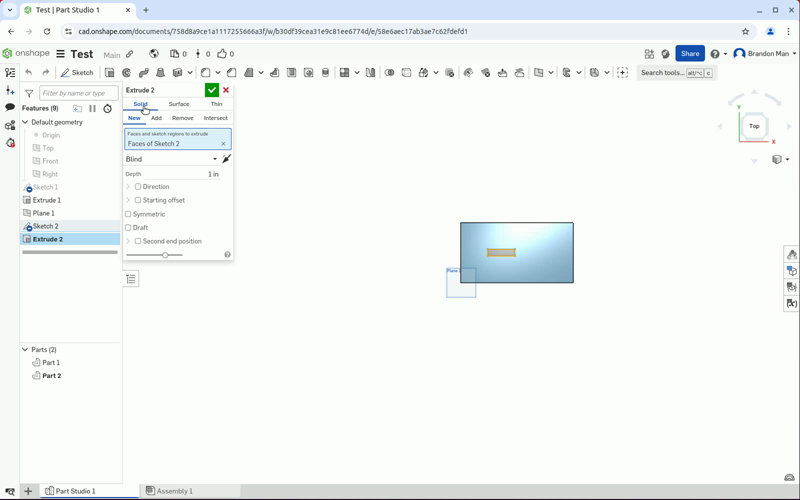
click(143, 106)
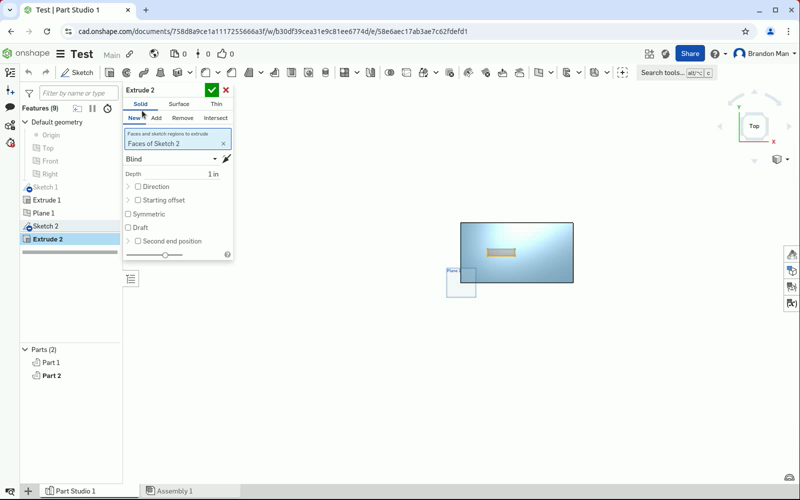
mouse_move(137, 120)
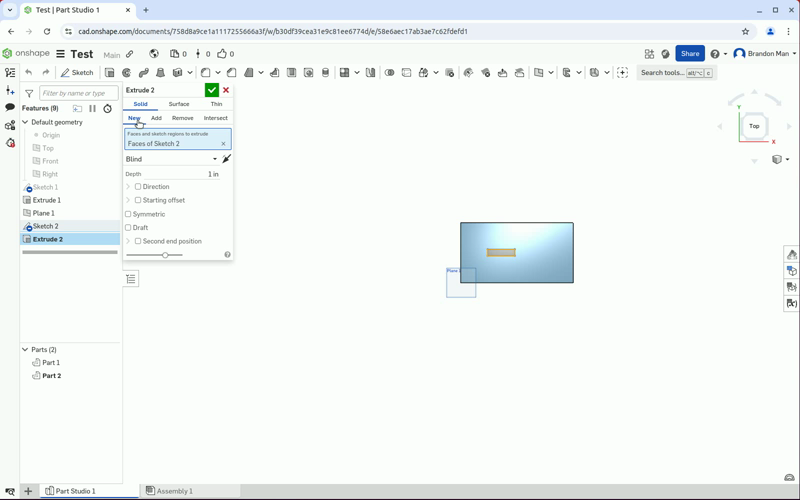
click(137, 120)
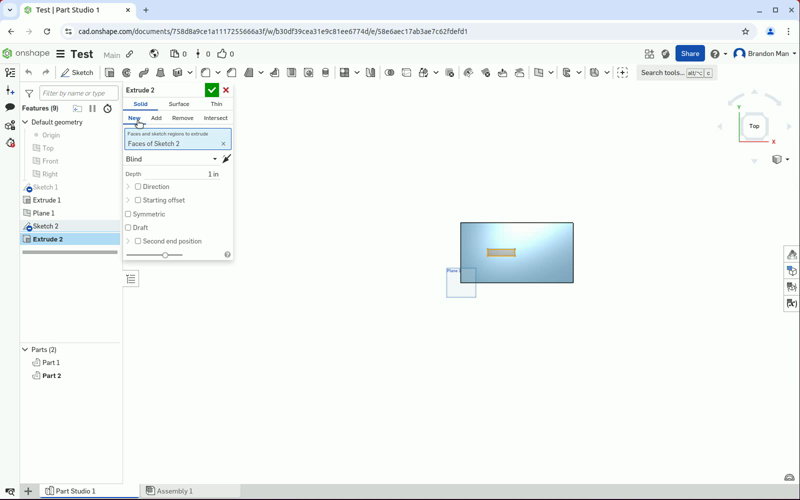
key(tab, 4)
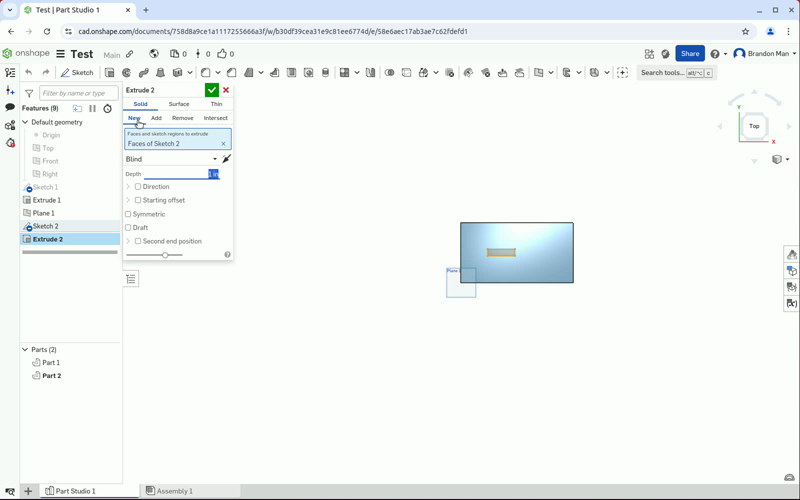
text(2.648)
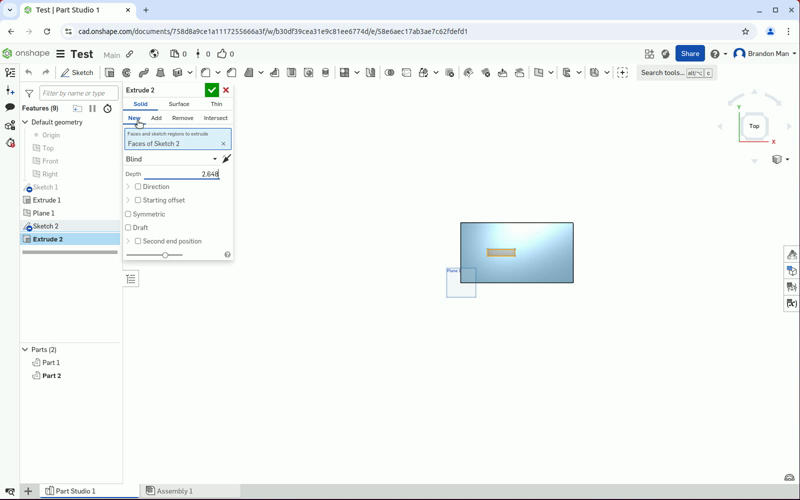
key(enter)
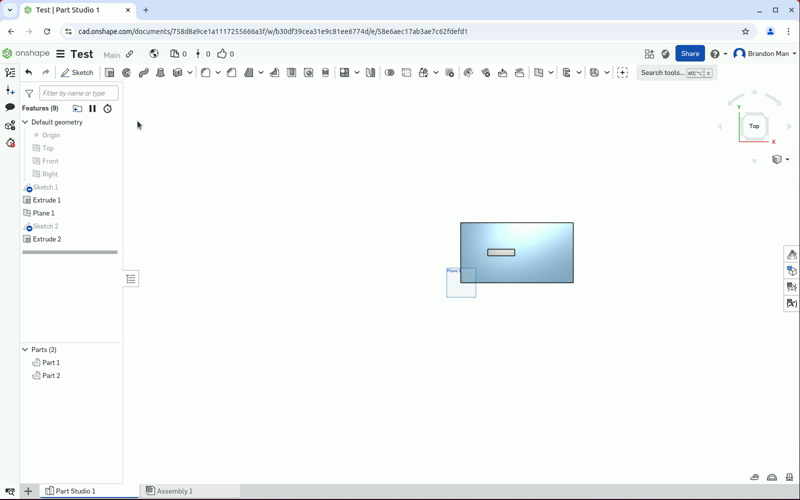
key(shift+h)
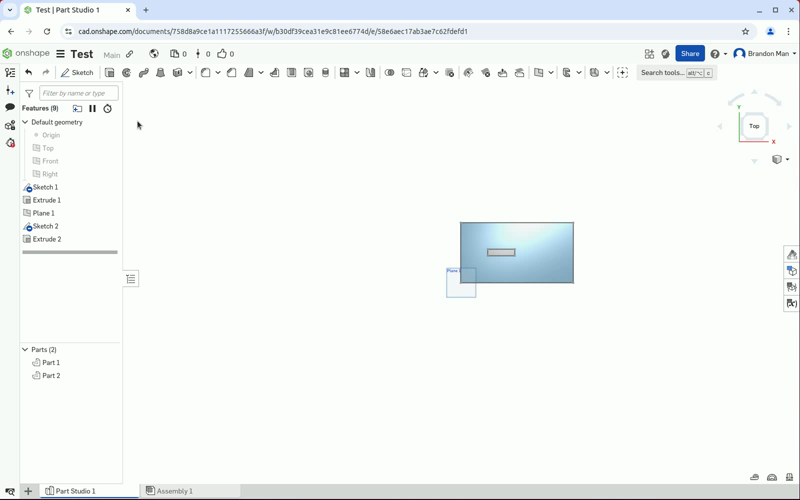
key(shift+h)
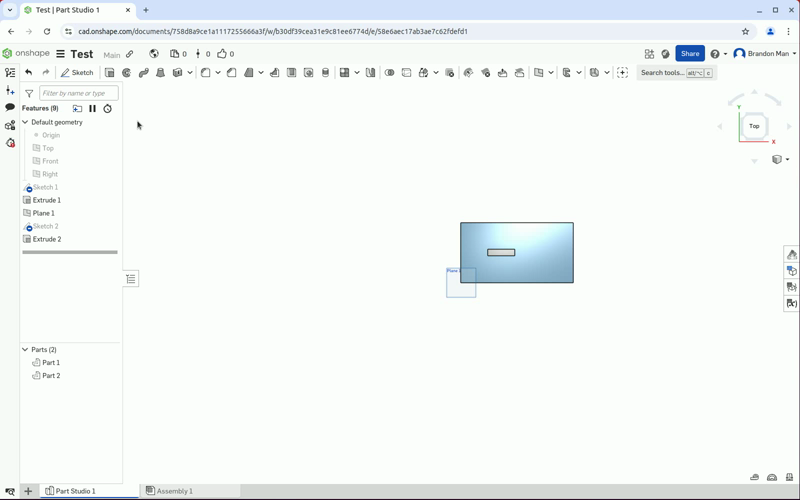
mouse_move(73, 189)
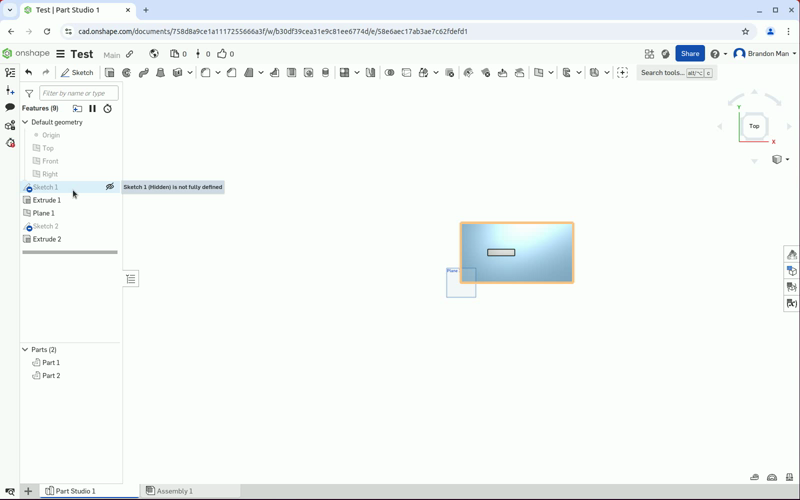
click(73, 189)
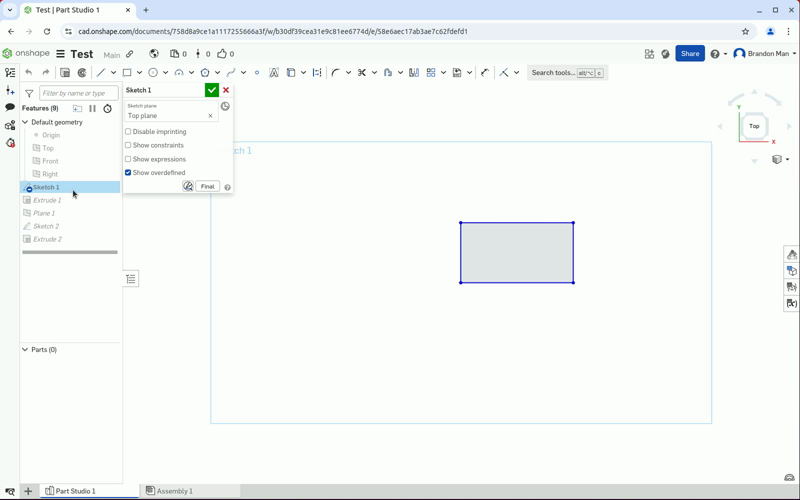
mouse_move(229, 92)
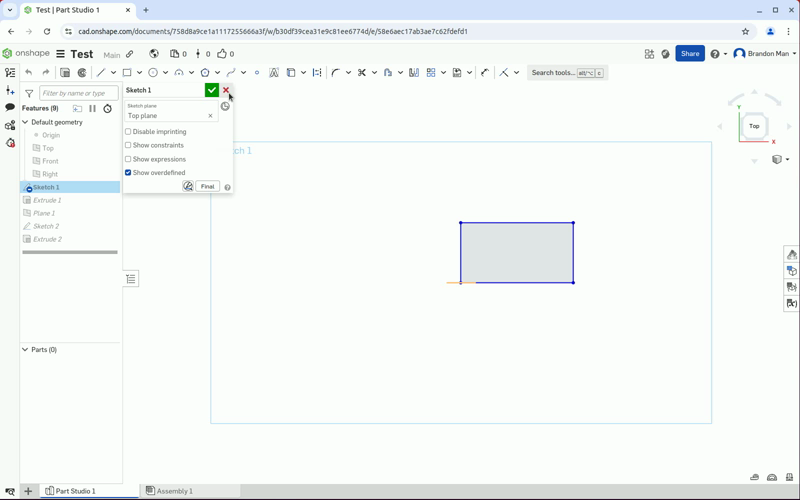
click(229, 92)
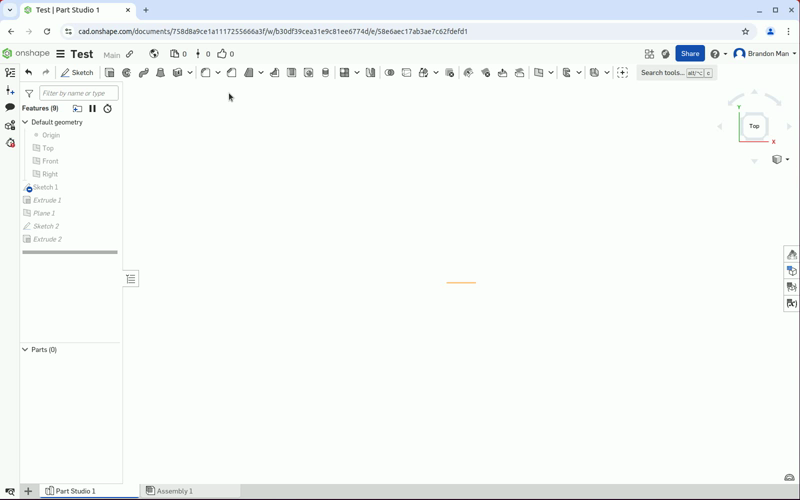
key(shift+s)
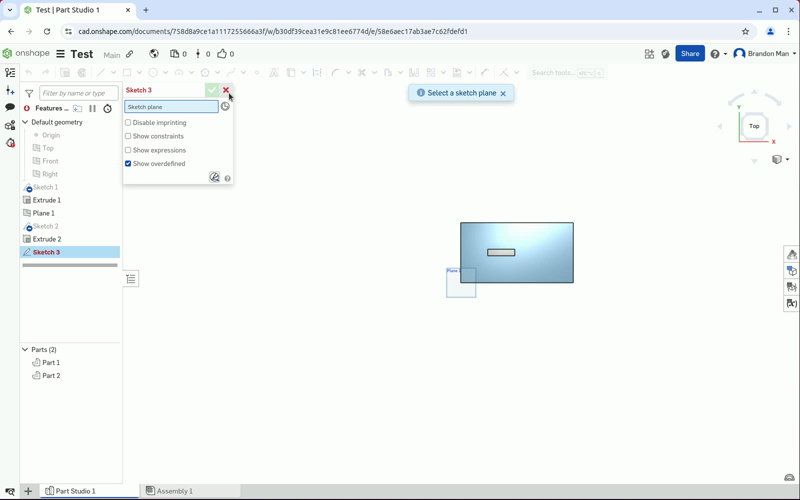
mouse_move(73, 215)
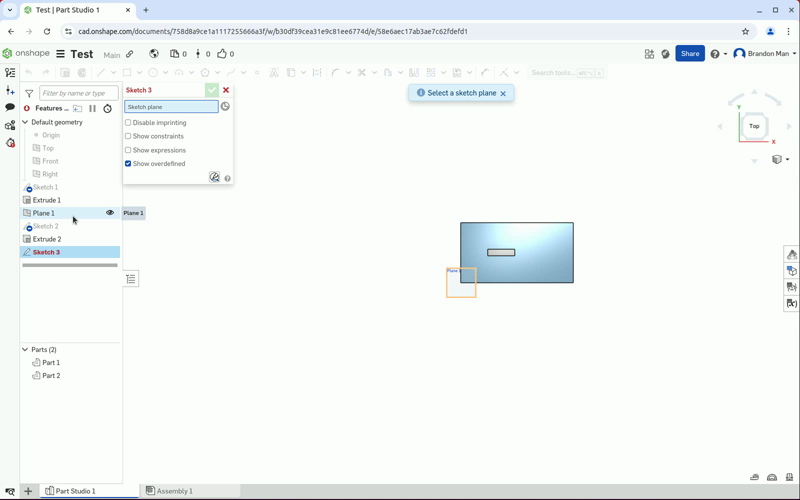
click(73, 215)
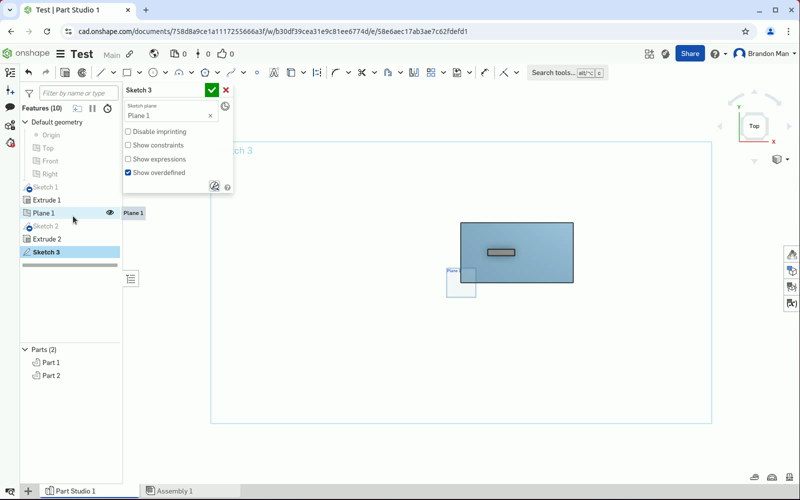
mouse_move(73, 352)
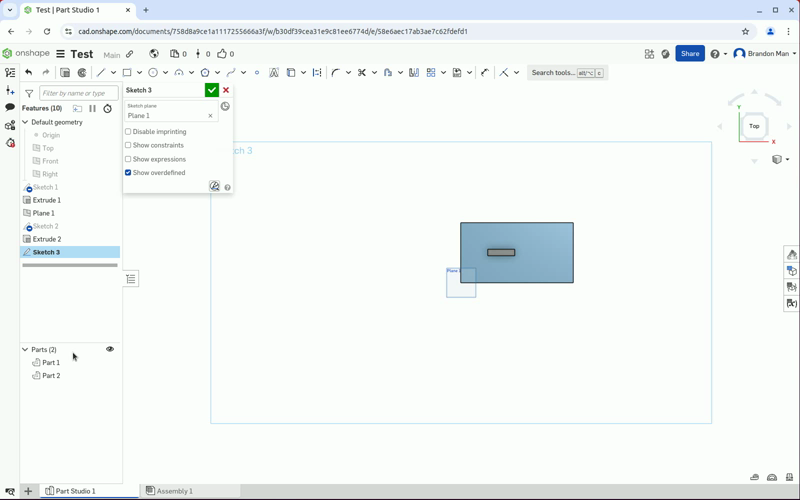
key(y)
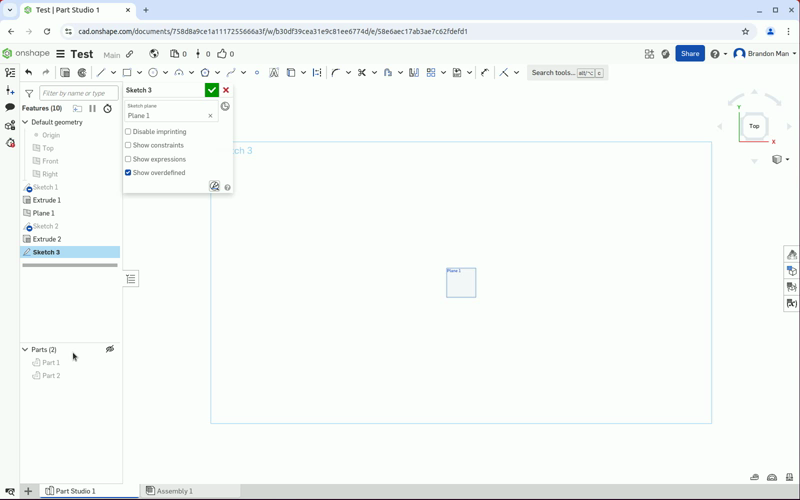
key(l)
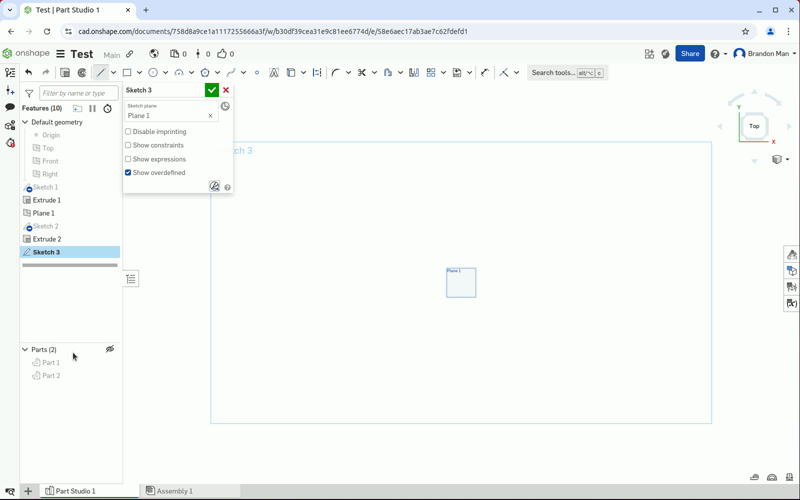
key_down(shift)
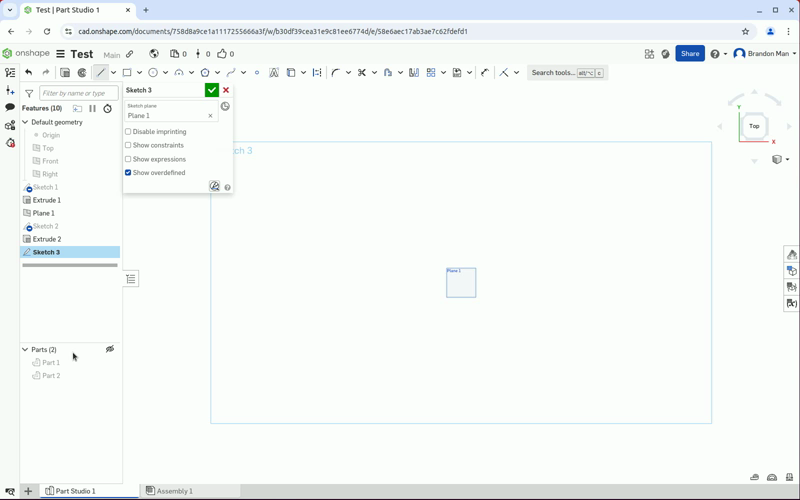
mouse_move(520, 255)
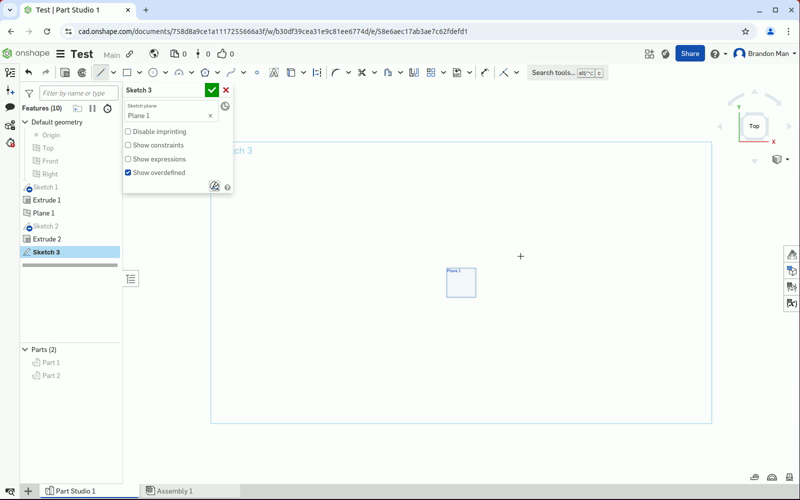
click(520, 255)
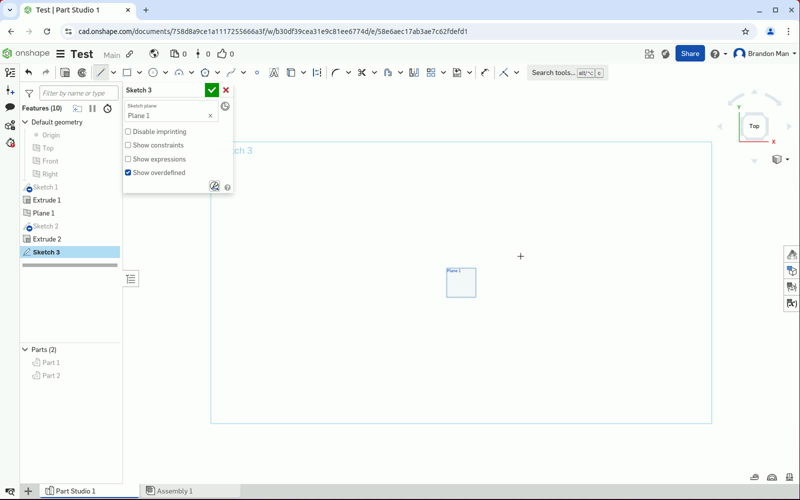
key_up(shift)
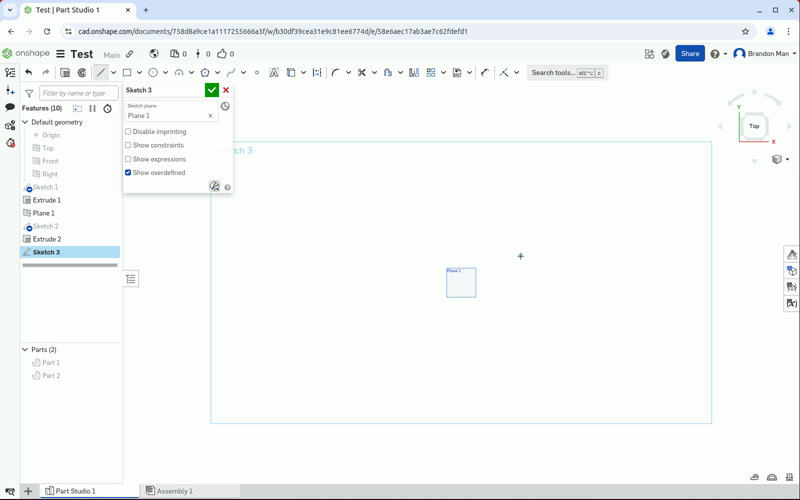
key_down(shift)
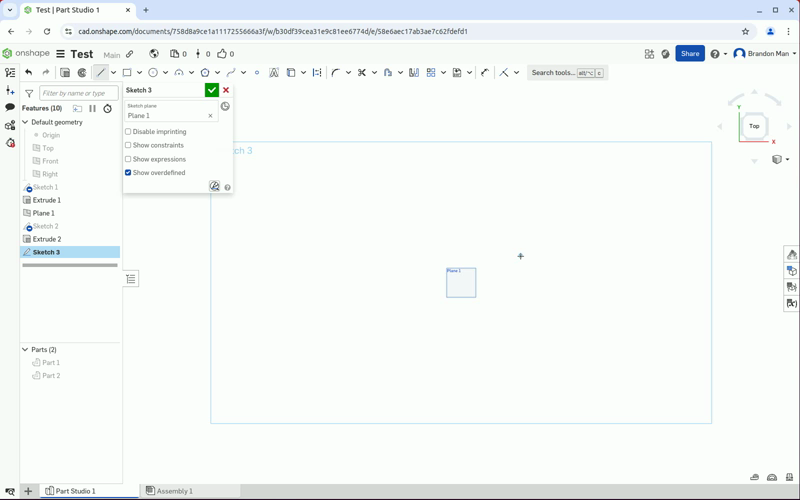
mouse_move(550, 255)
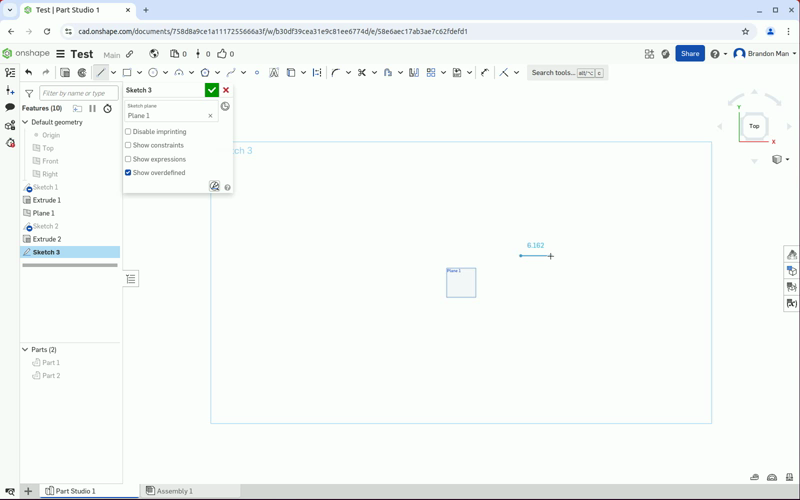
mouse_move(547, 255)
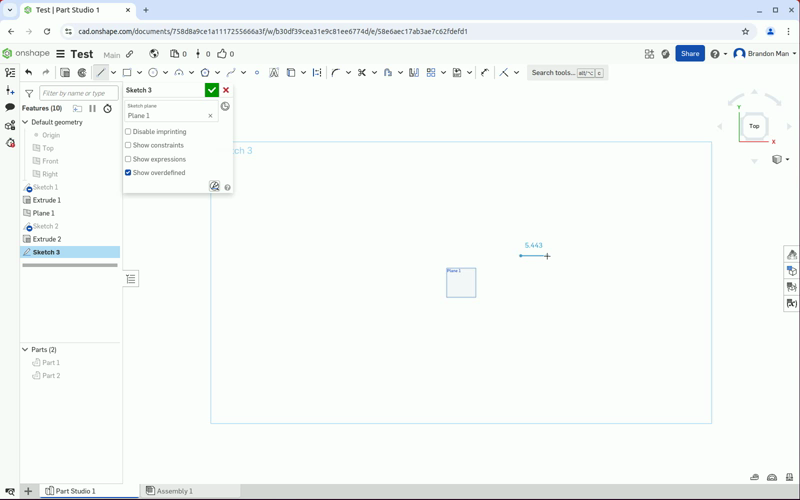
click(547, 255)
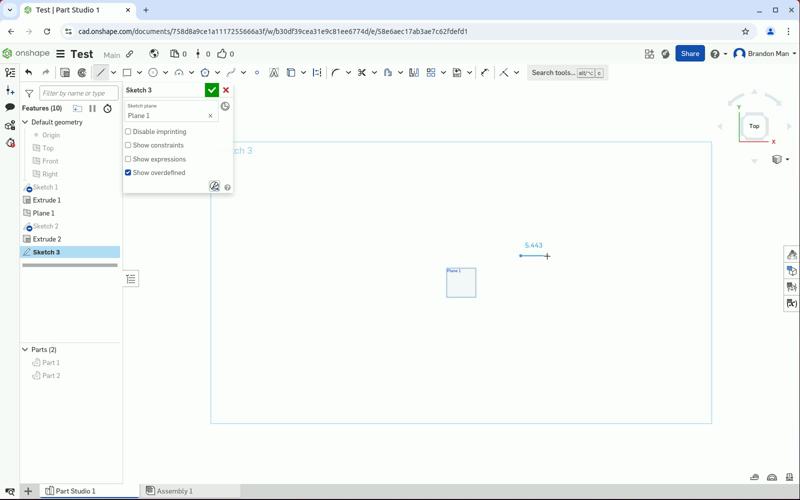
key_up(shift)
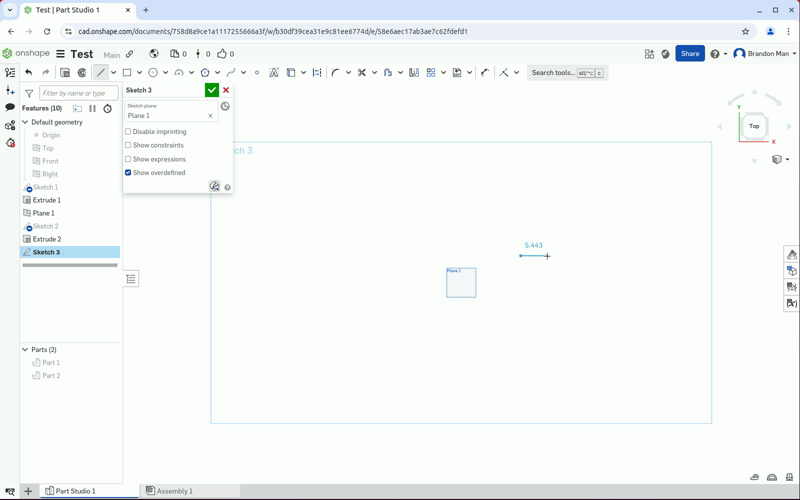
key_down(shift)
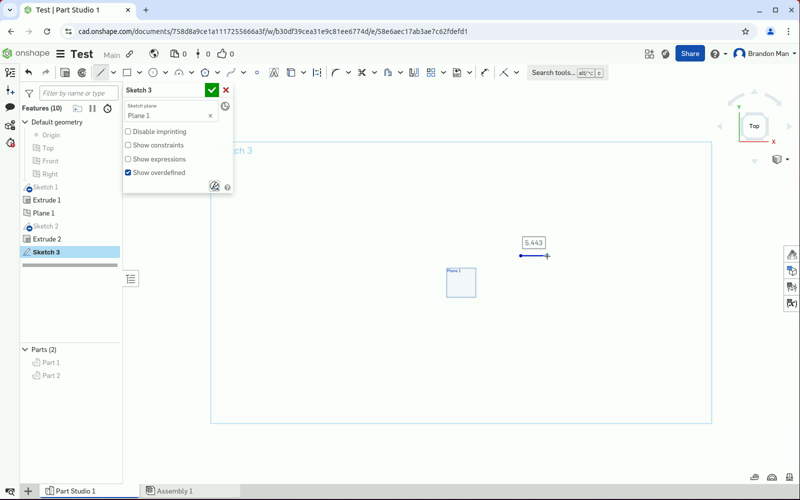
mouse_move(577, 255)
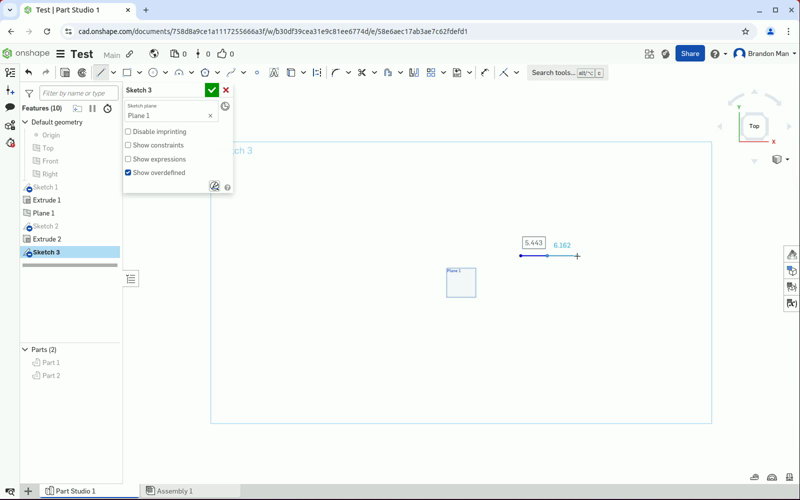
mouse_move(547, 249)
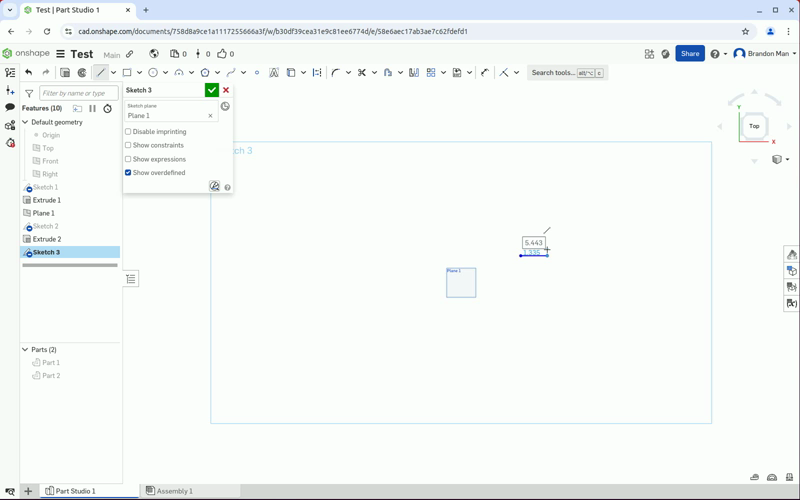
scroll(6)
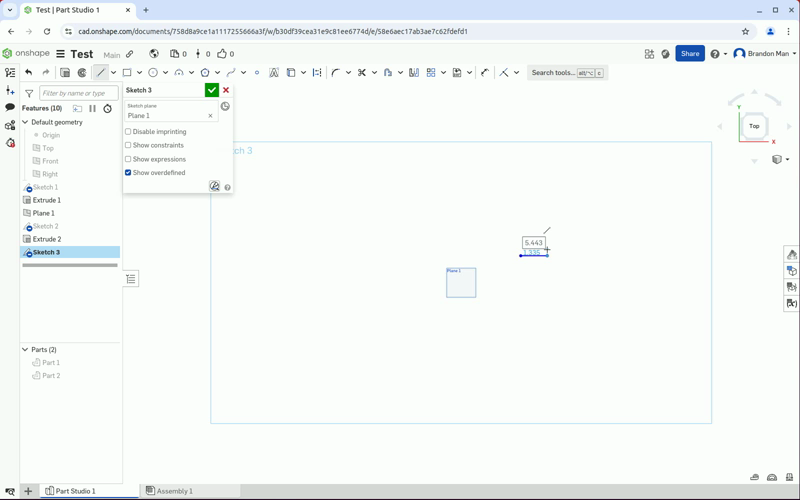
scroll(6)
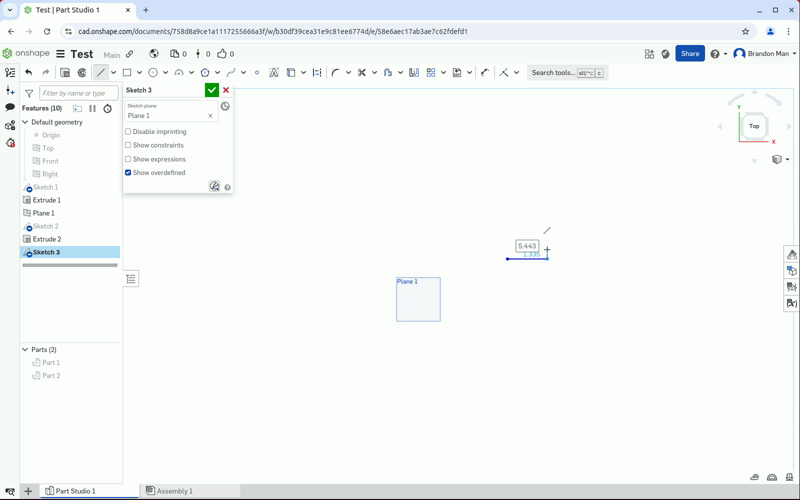
scroll(6)
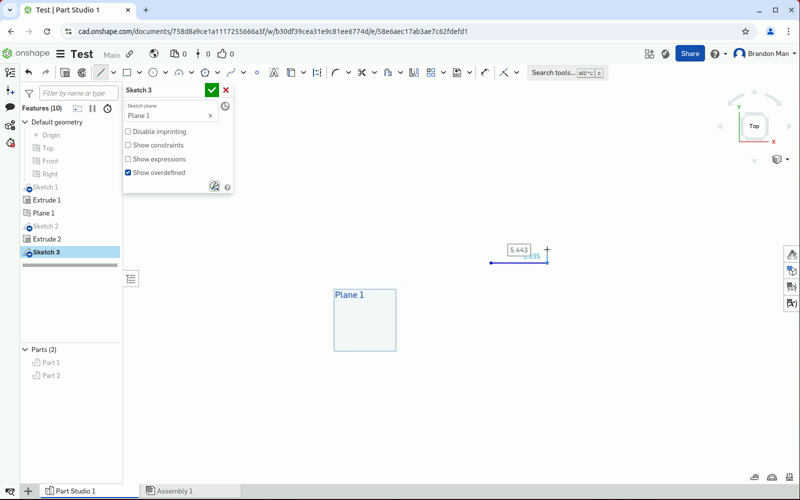
scroll(6)
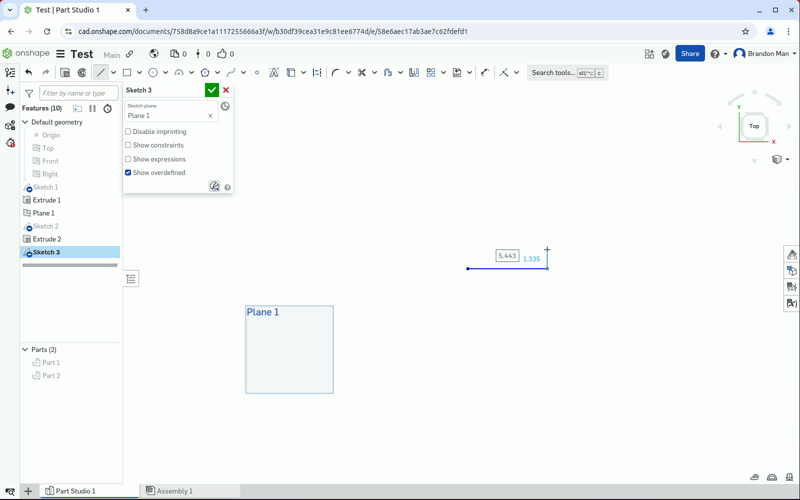
scroll(6)
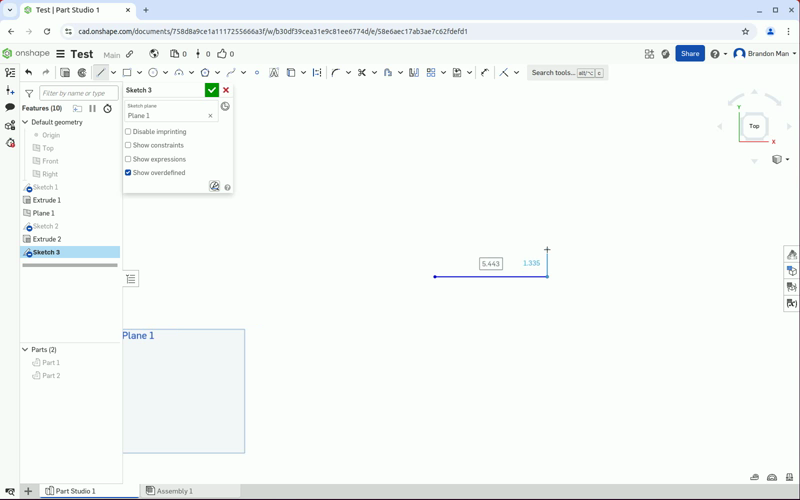
scroll(6)
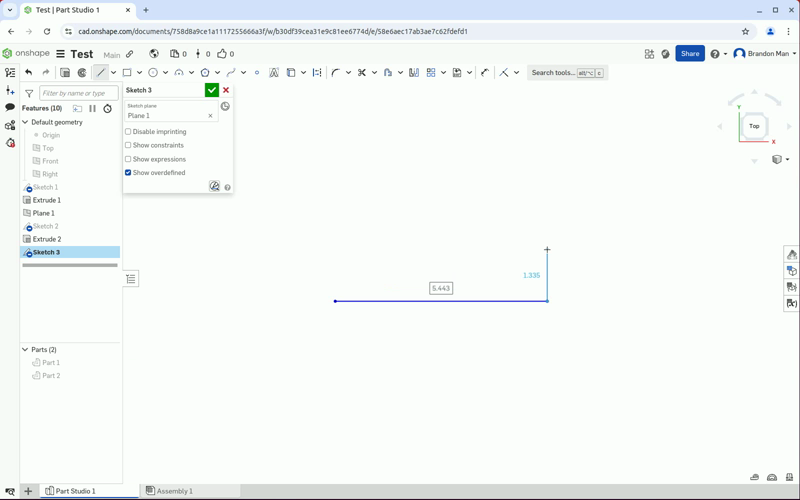
scroll(6)
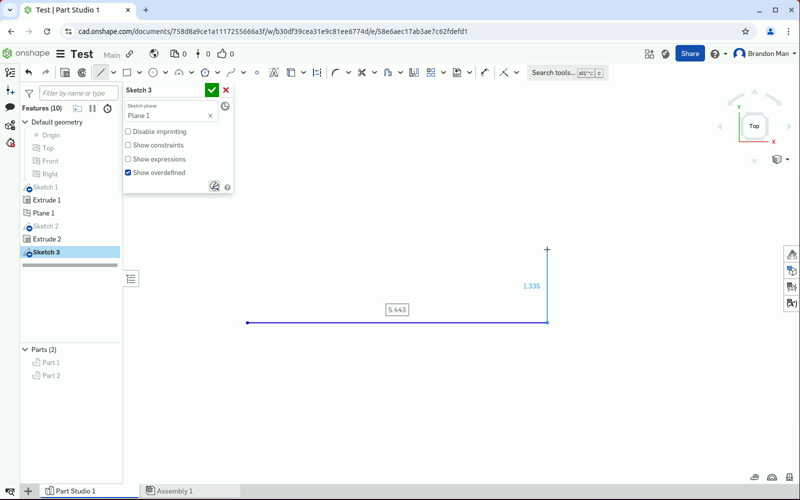
click(547, 249)
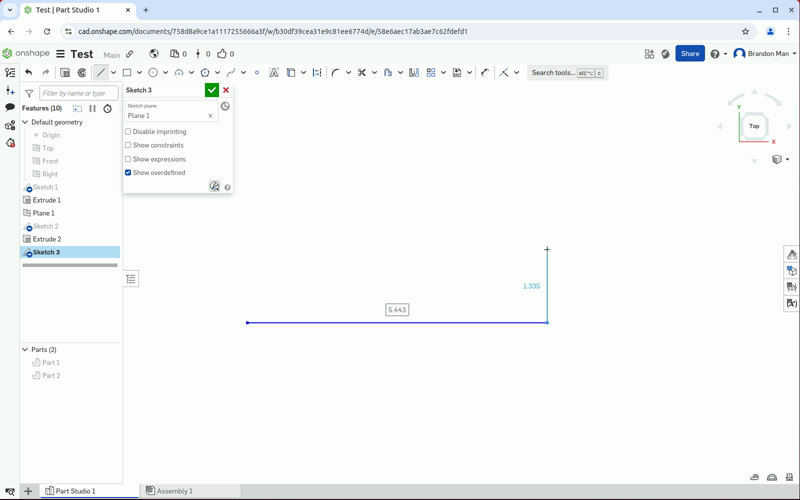
scroll(-6)
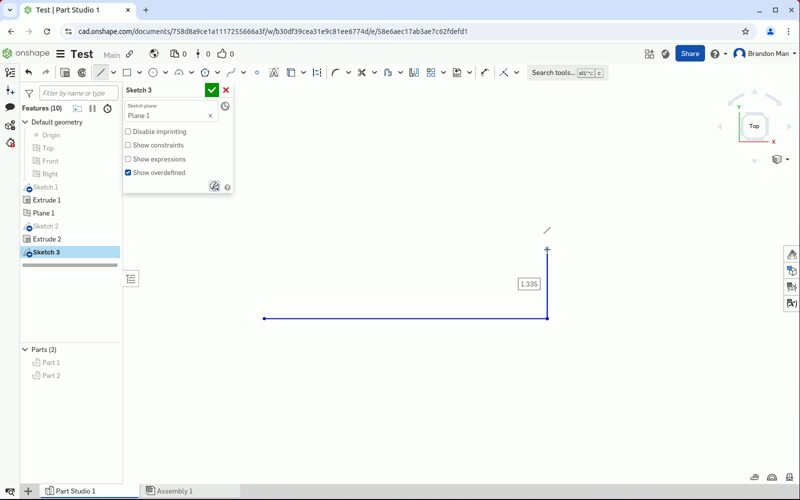
scroll(-6)
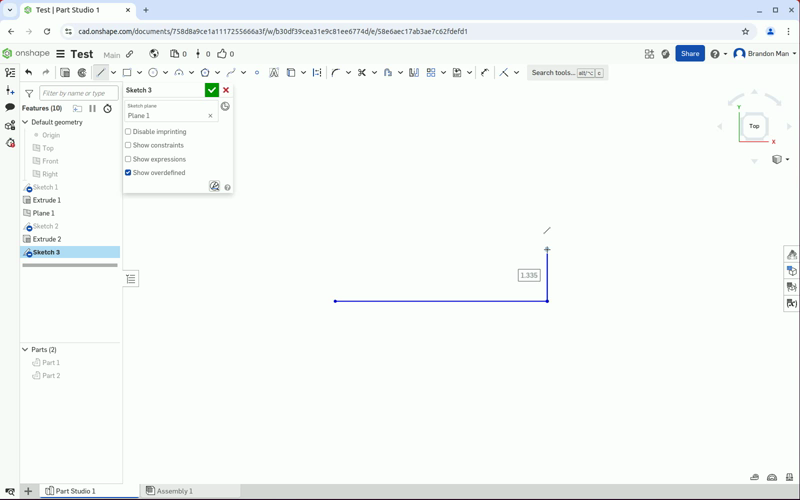
scroll(-6)
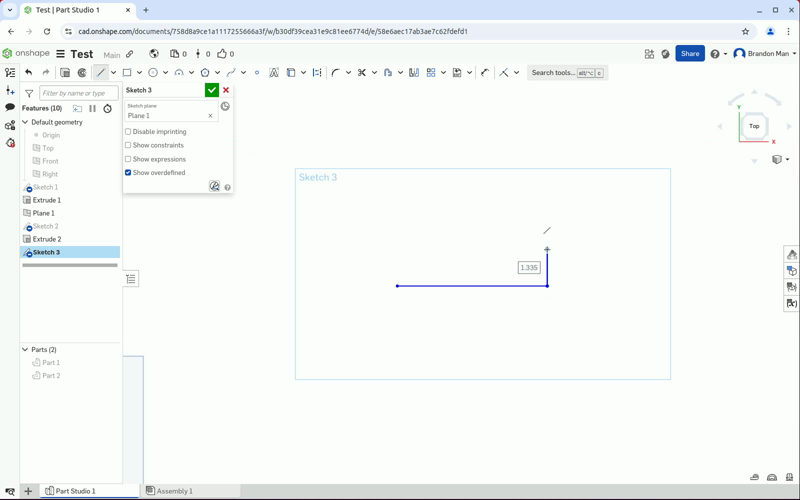
scroll(-6)
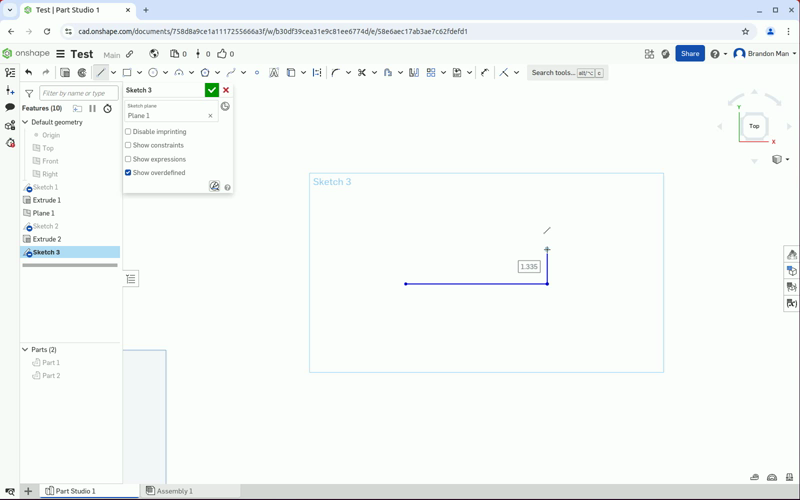
scroll(-6)
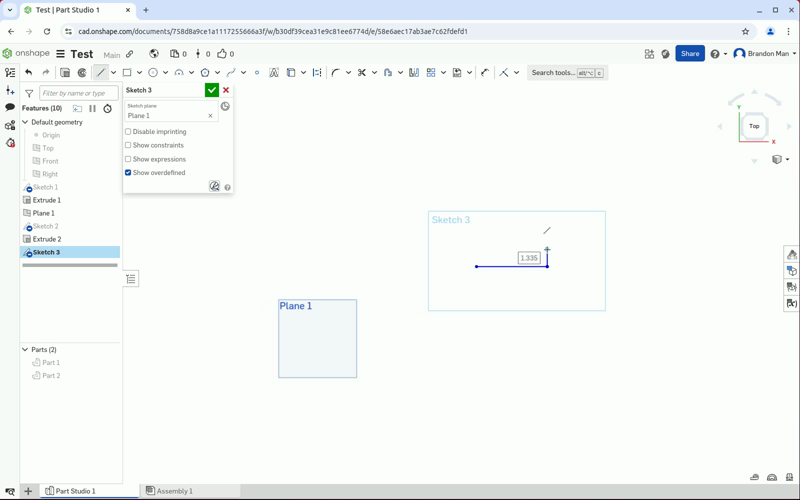
scroll(-6)
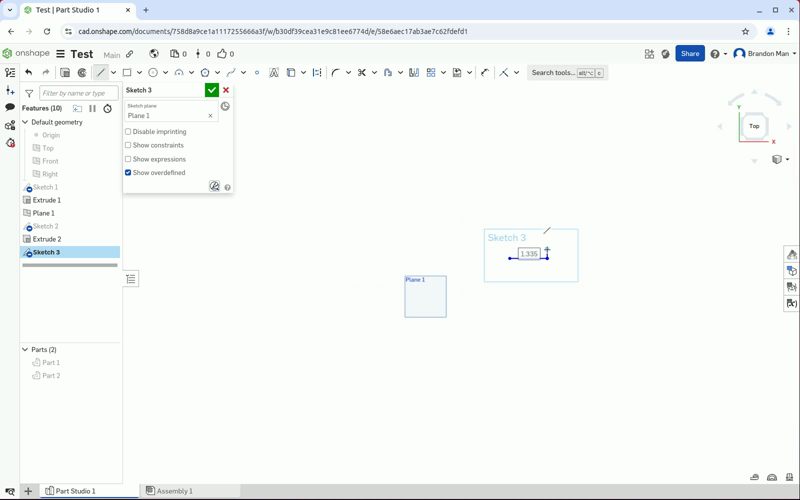
scroll(-6)
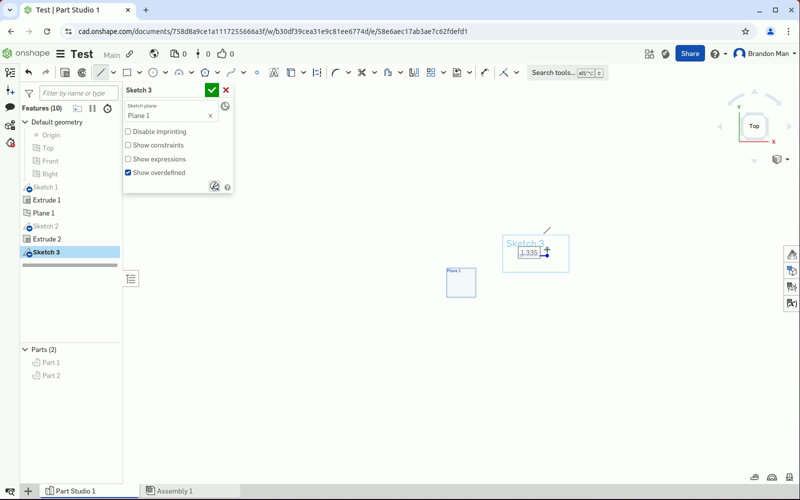
key_up(shift)
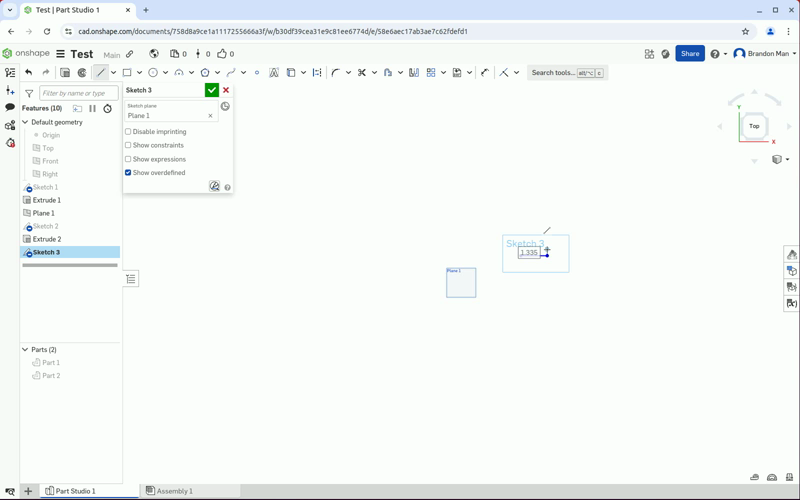
key_down(shift)
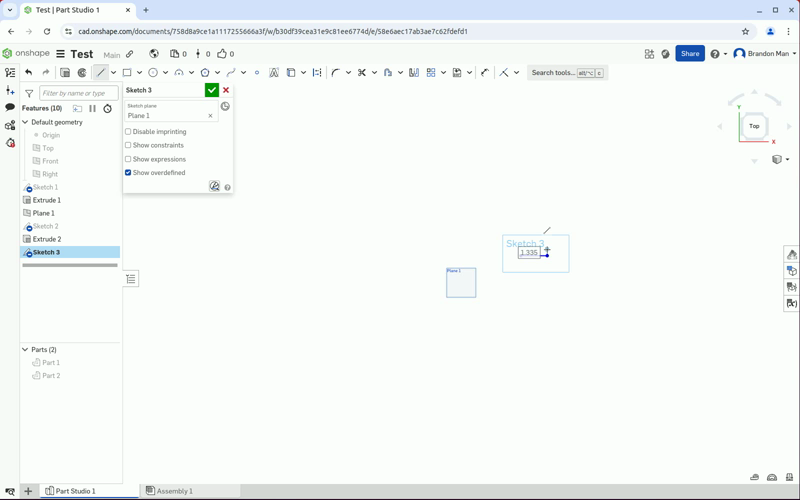
mouse_move(577, 249)
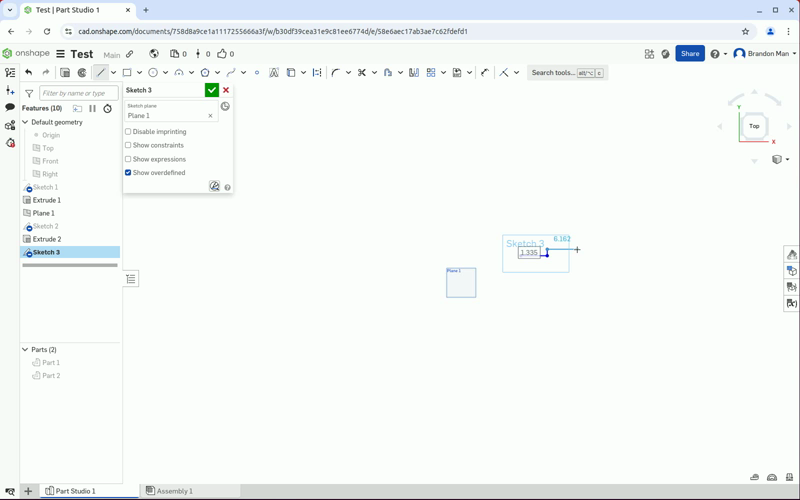
mouse_move(520, 249)
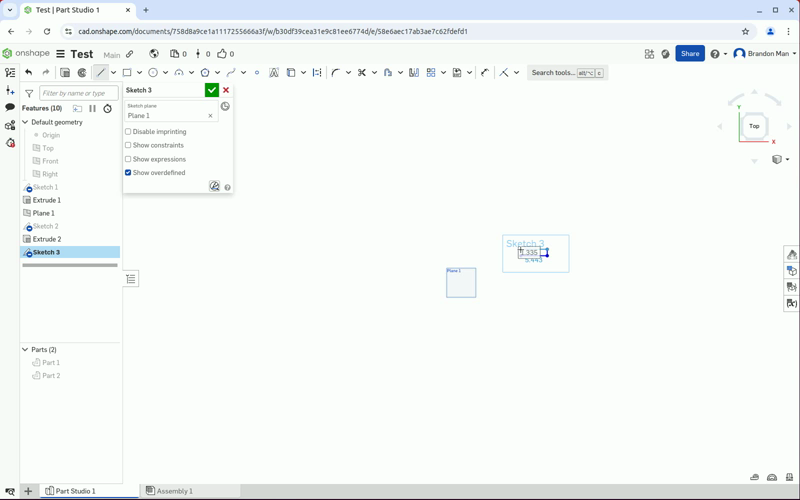
click(520, 249)
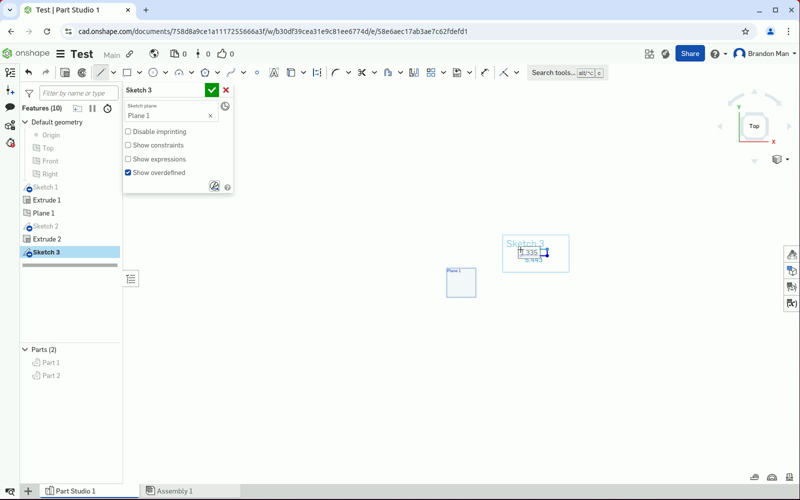
key_up(shift)
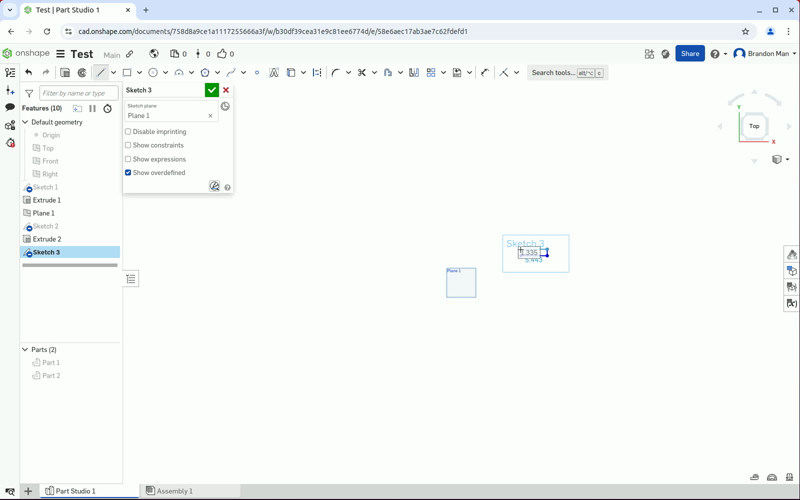
mouse_move(550, 249)
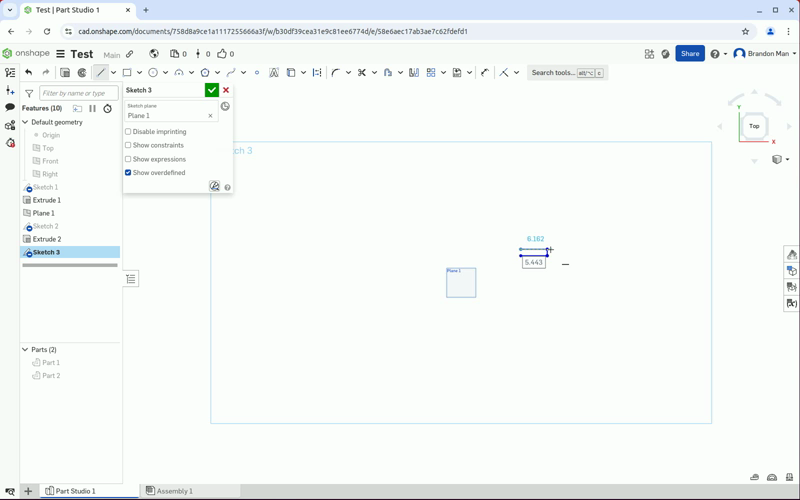
key_down(shift)
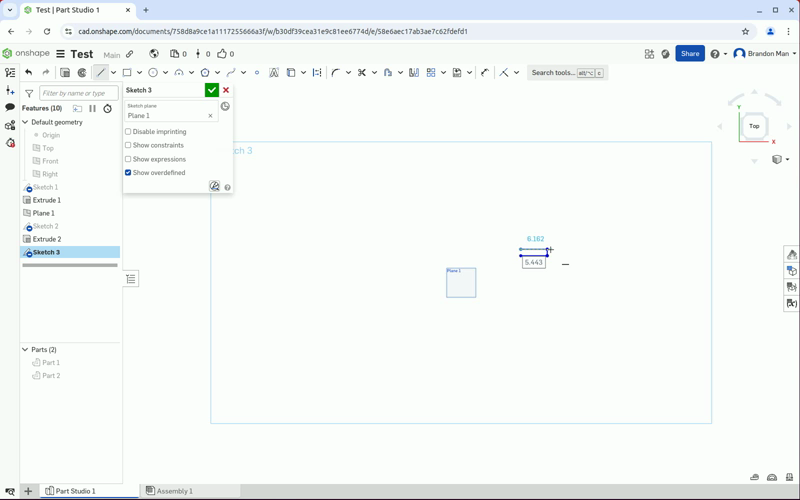
mouse_move(520, 255)
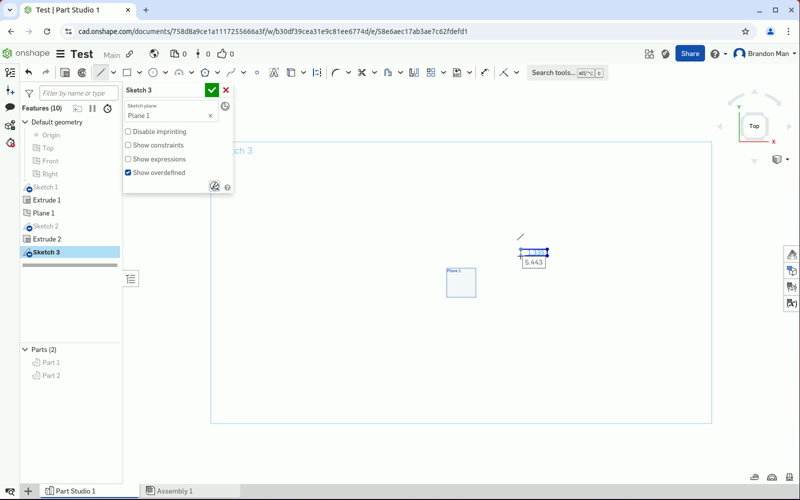
scroll(6)
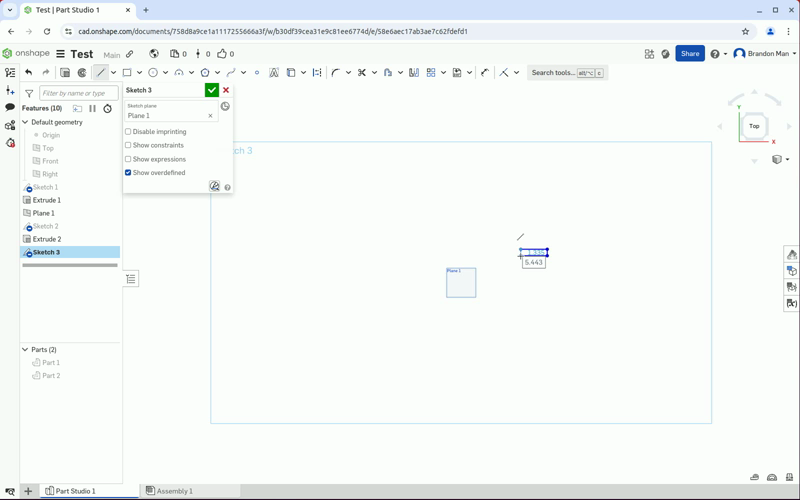
scroll(6)
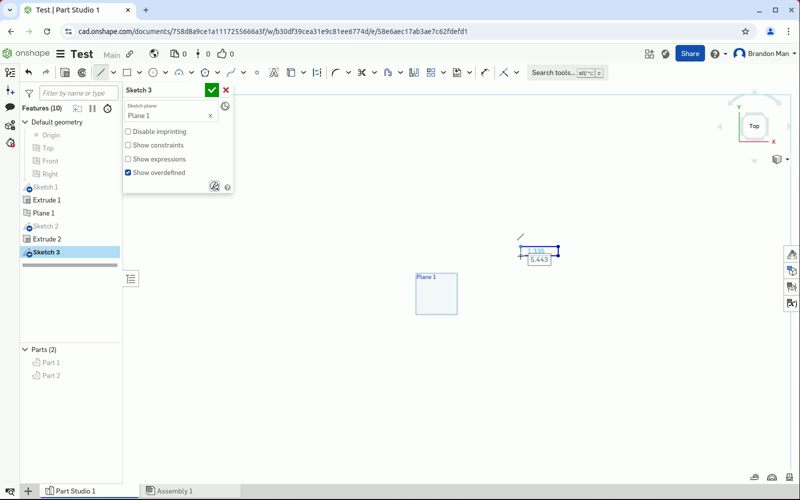
scroll(6)
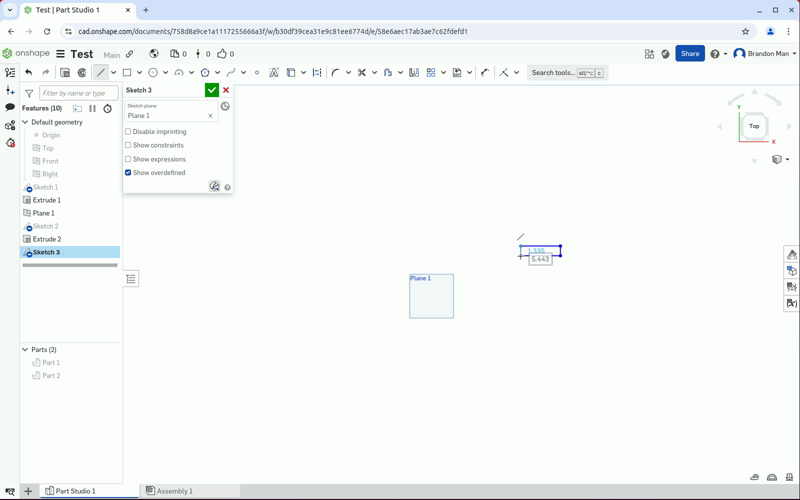
scroll(6)
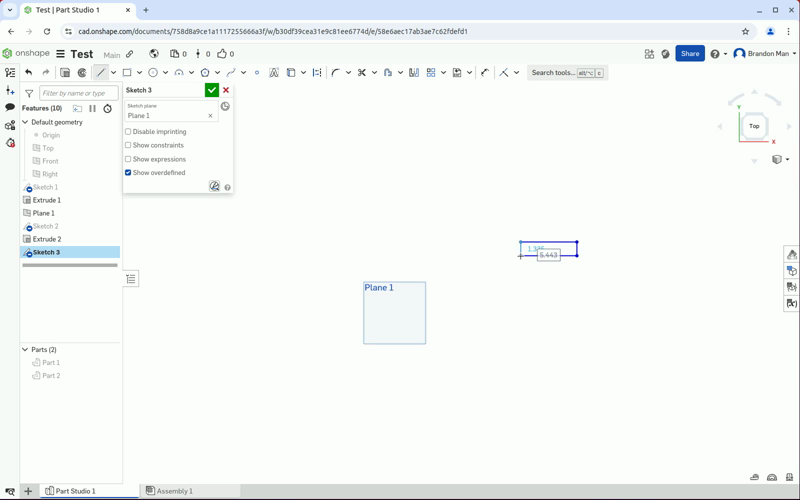
scroll(6)
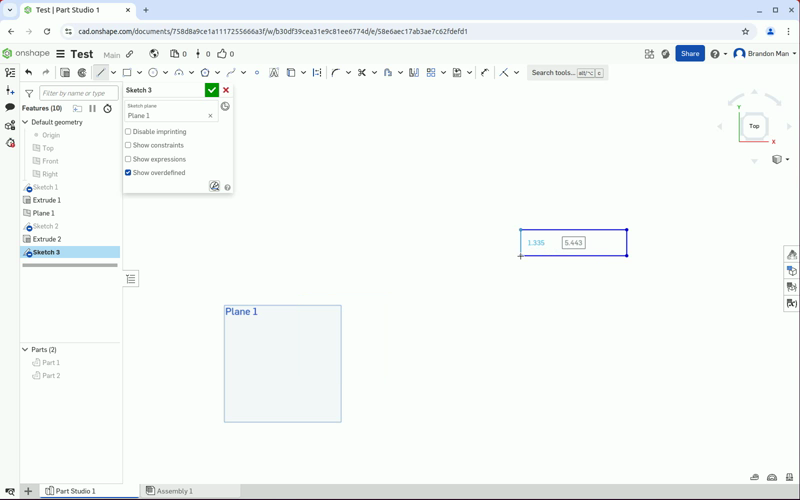
scroll(6)
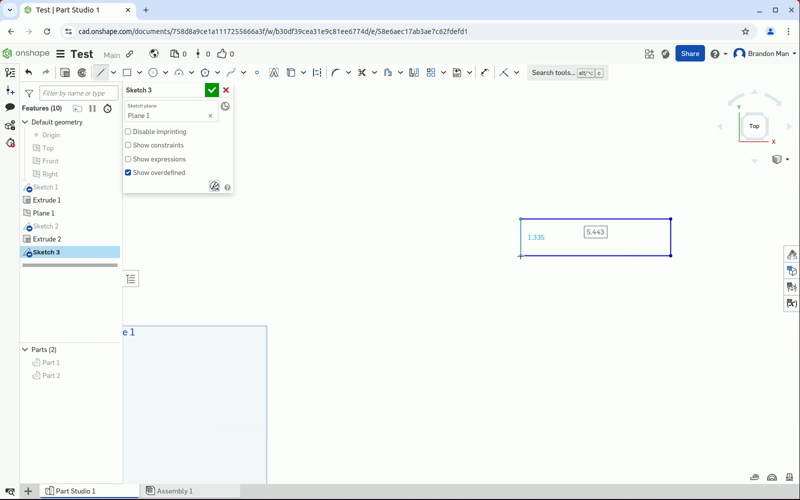
scroll(6)
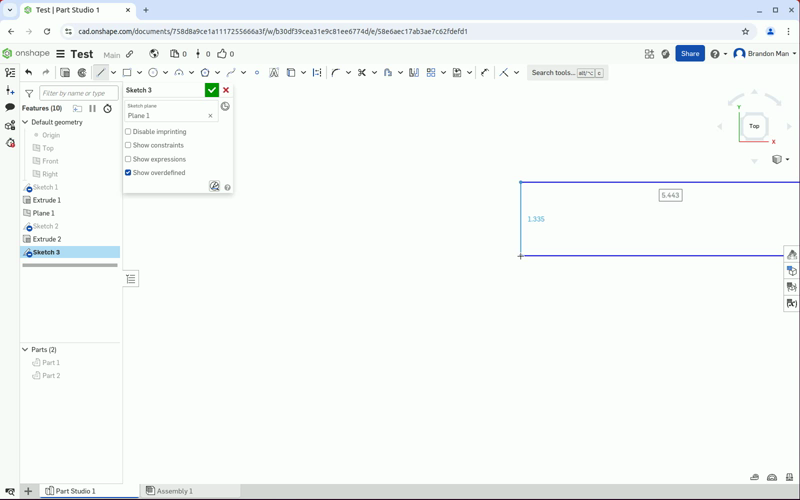
key_up(shift)
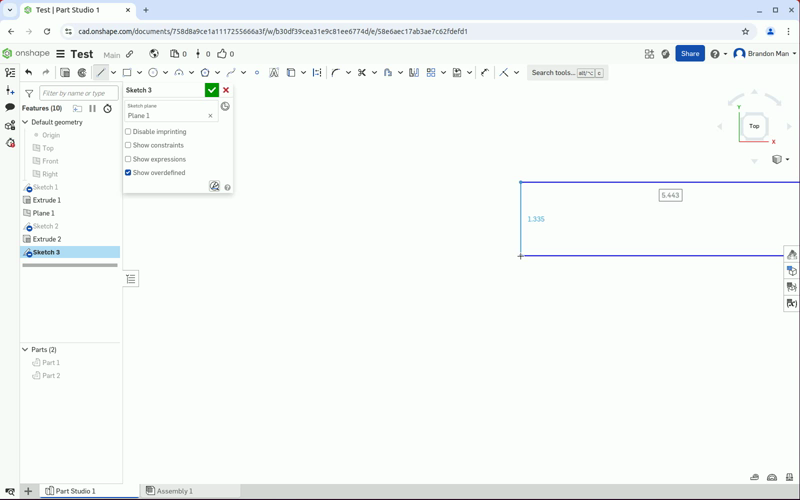
click(520, 255)
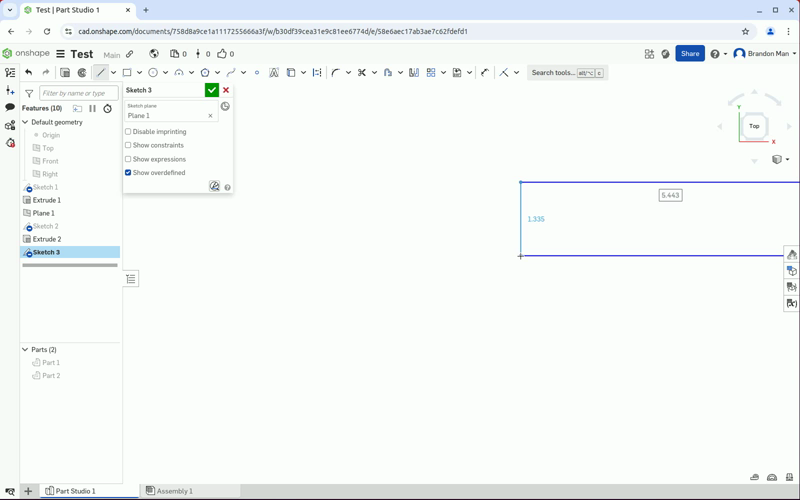
scroll(-6)
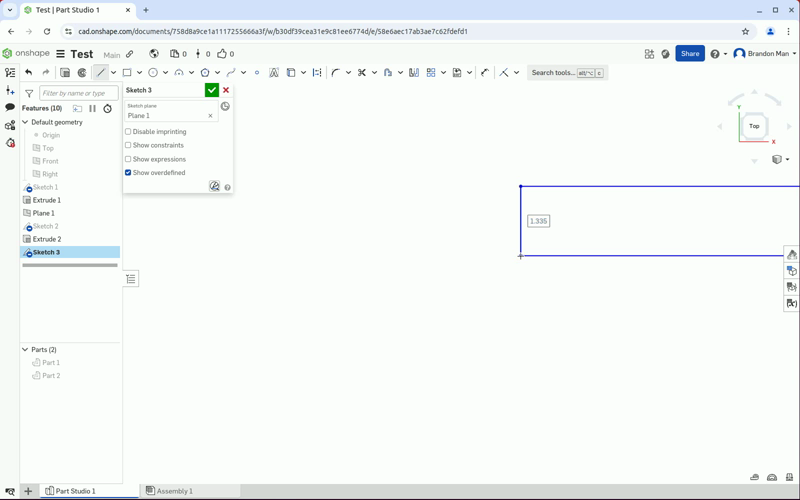
scroll(-6)
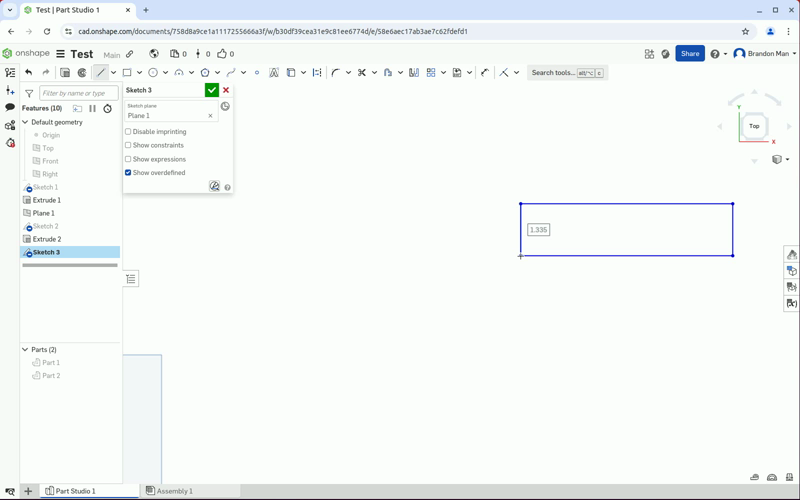
scroll(-6)
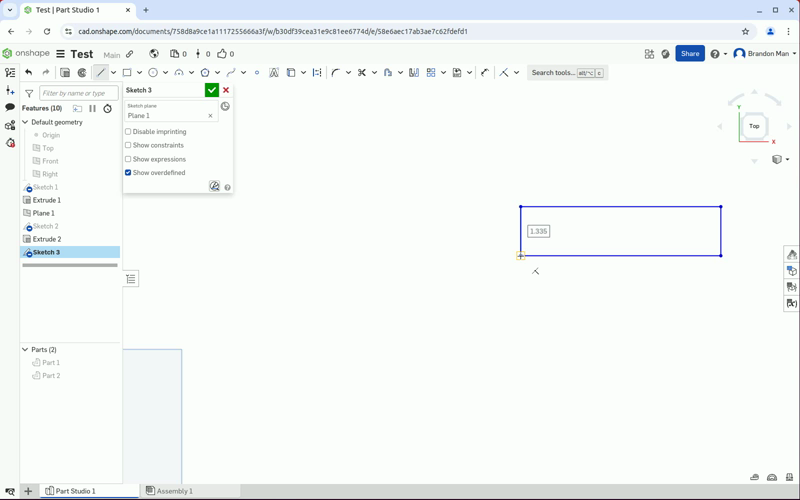
scroll(-6)
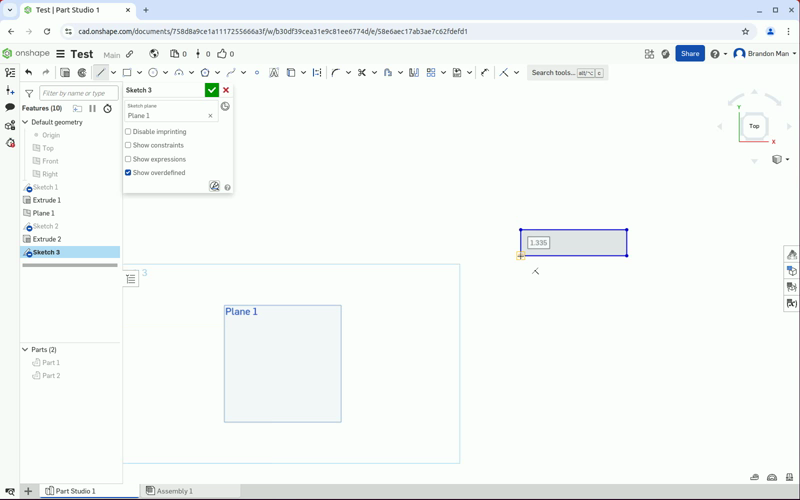
scroll(-6)
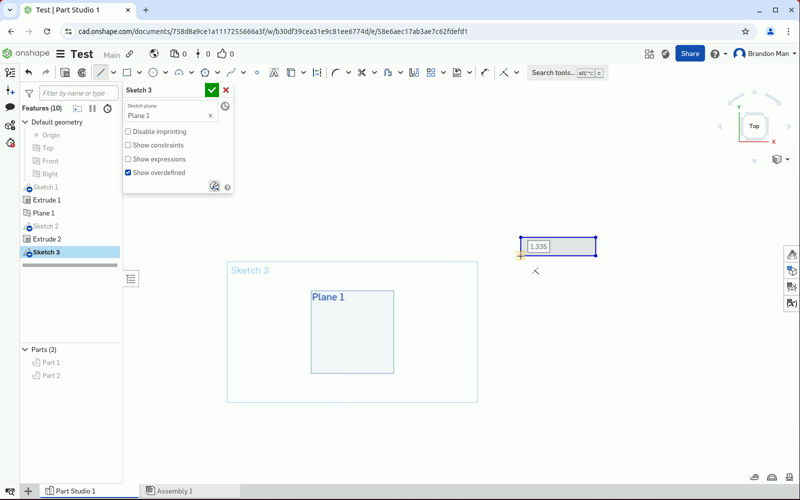
scroll(-6)
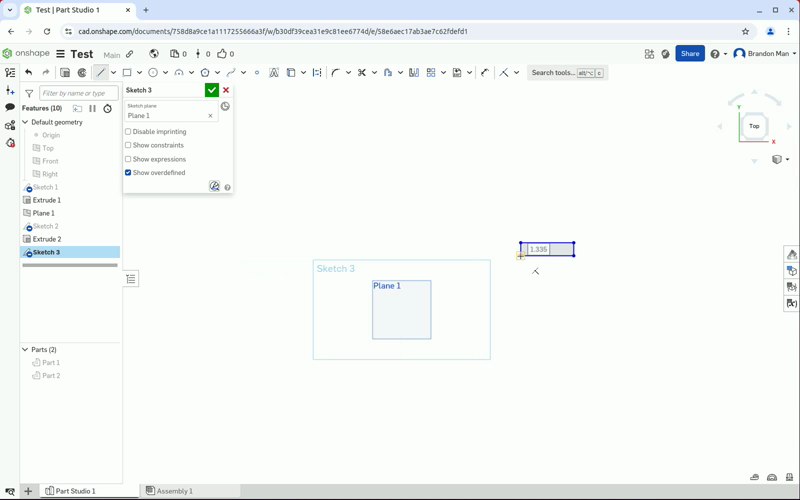
scroll(-6)
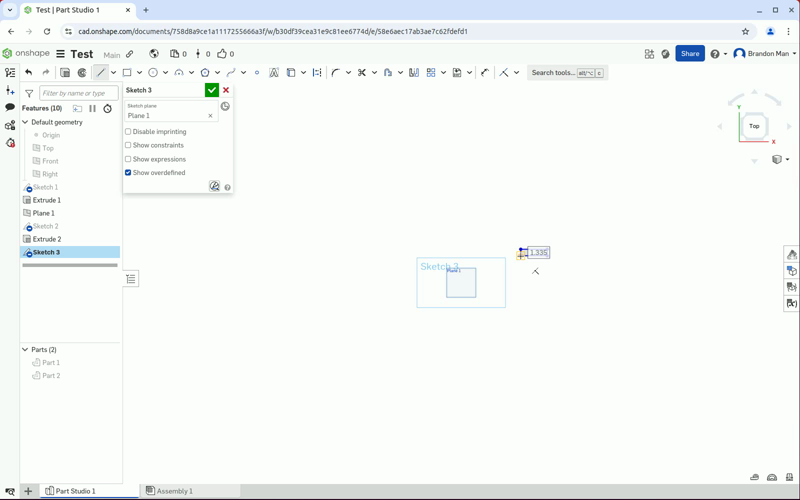
key(esc)
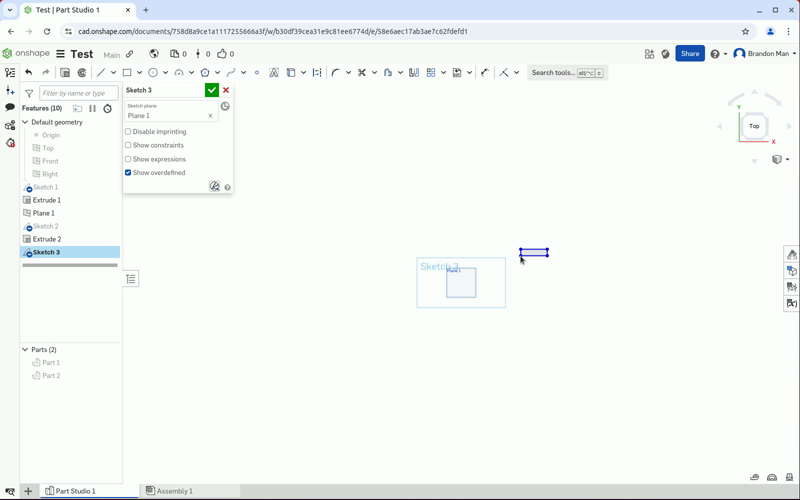
mouse_move(530, 253)
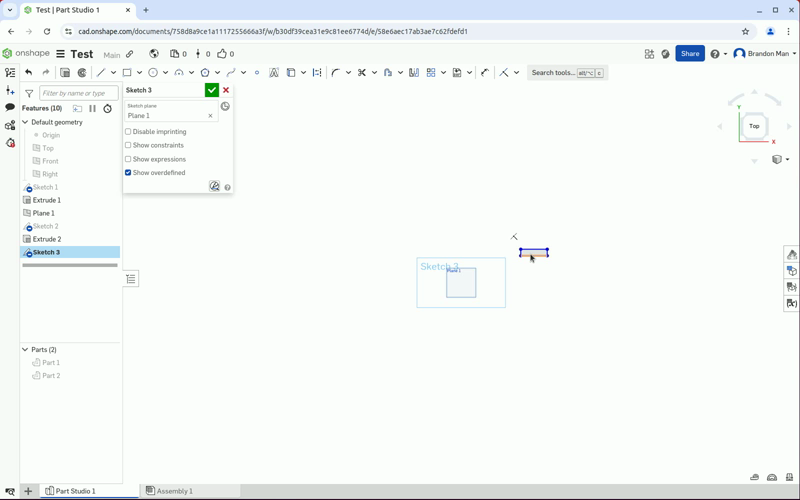
scroll(6)
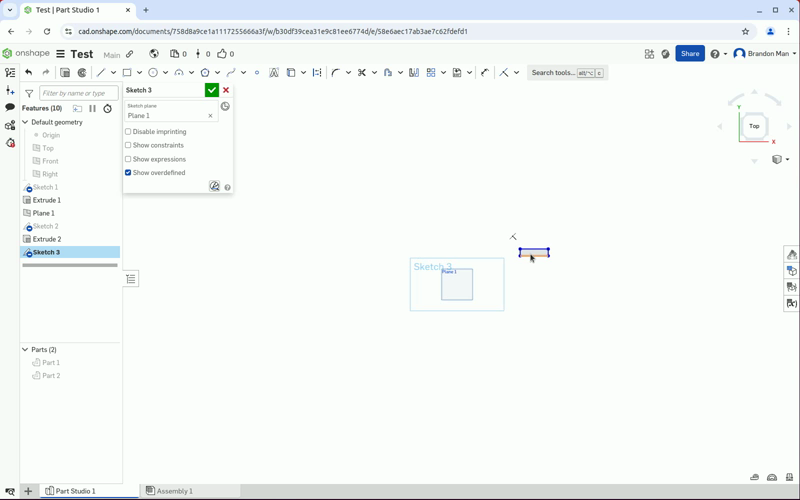
scroll(6)
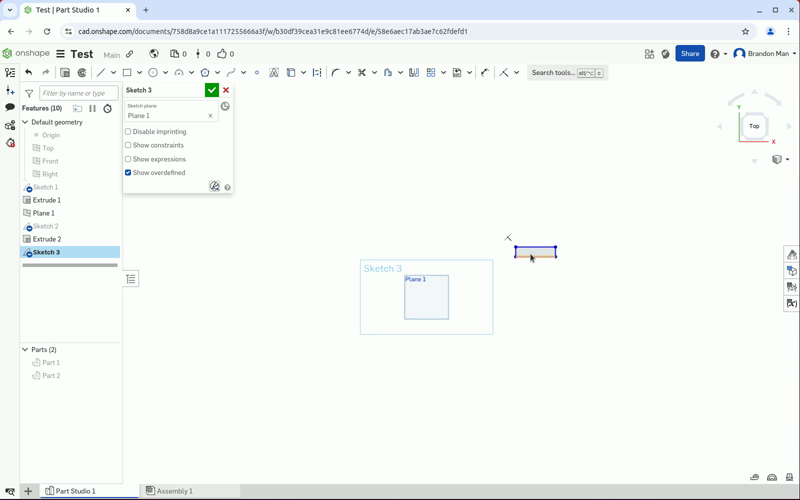
scroll(6)
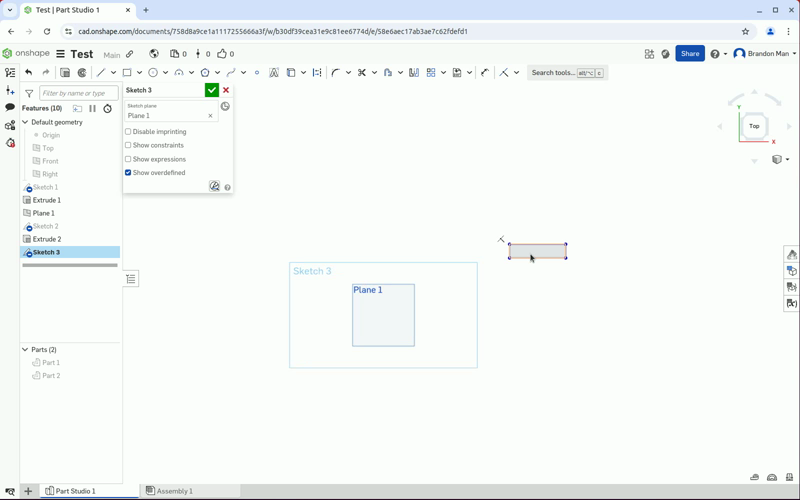
scroll(6)
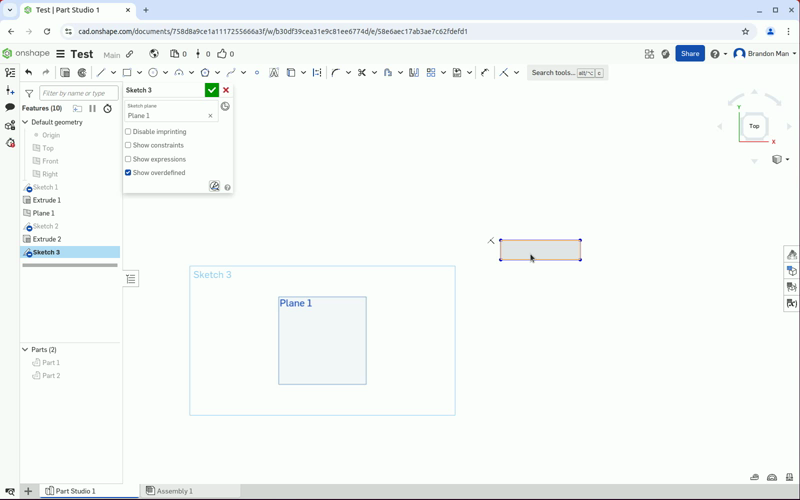
scroll(6)
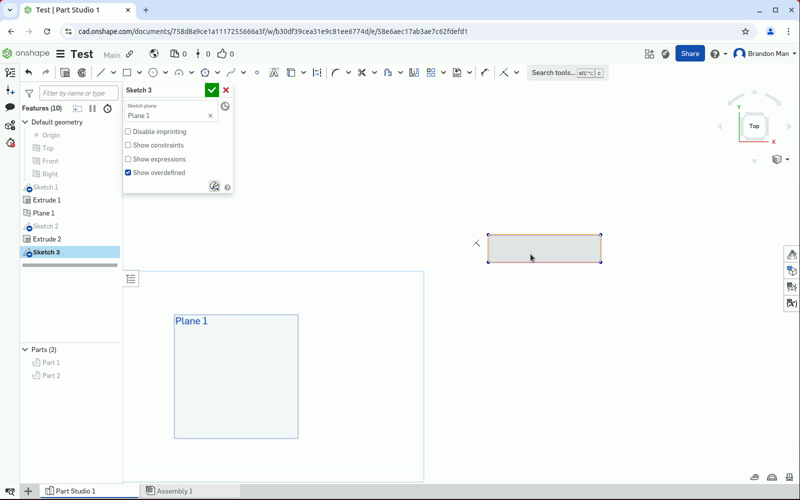
scroll(6)
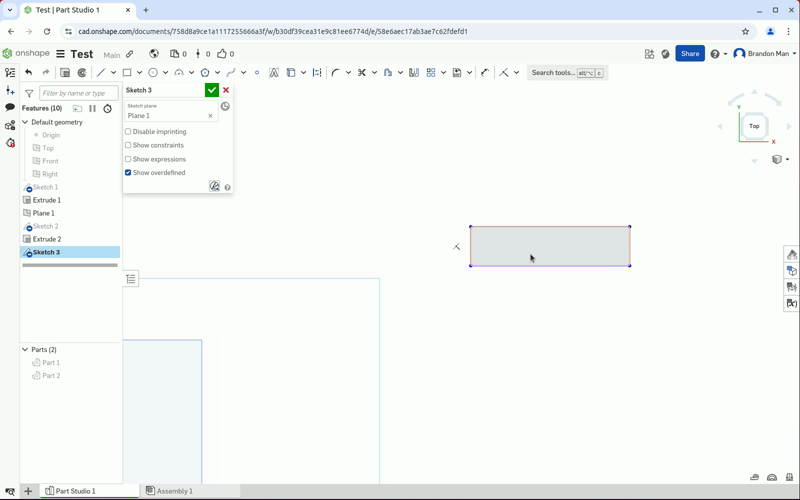
scroll(6)
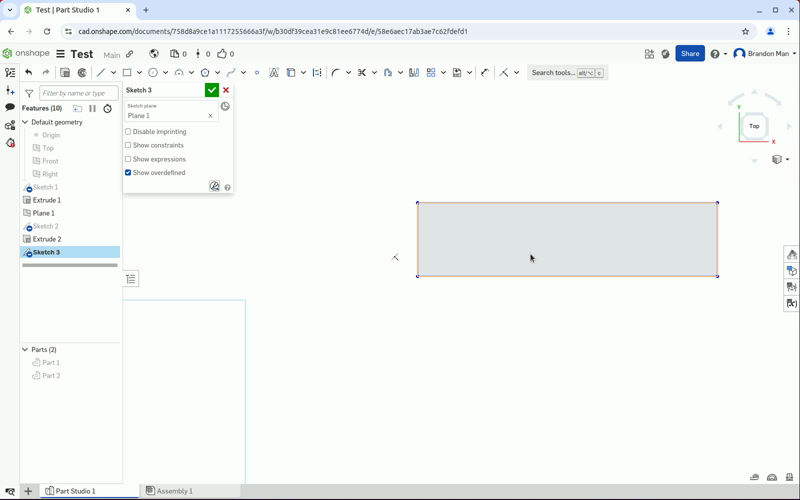
click(530, 253)
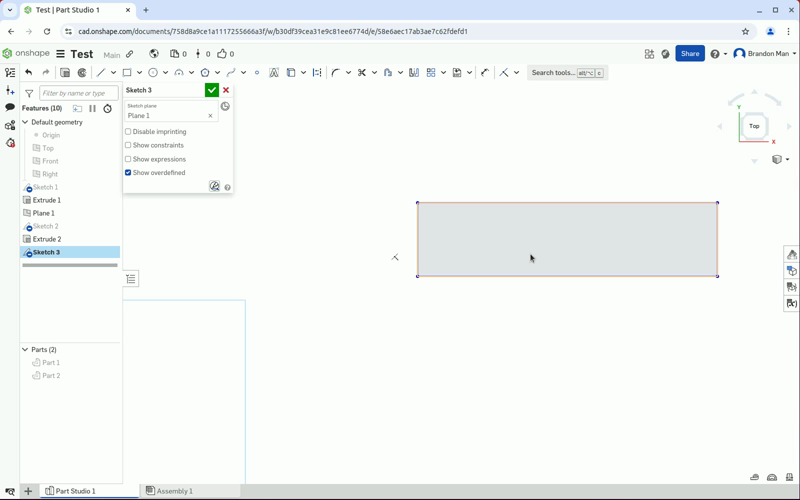
scroll(-6)
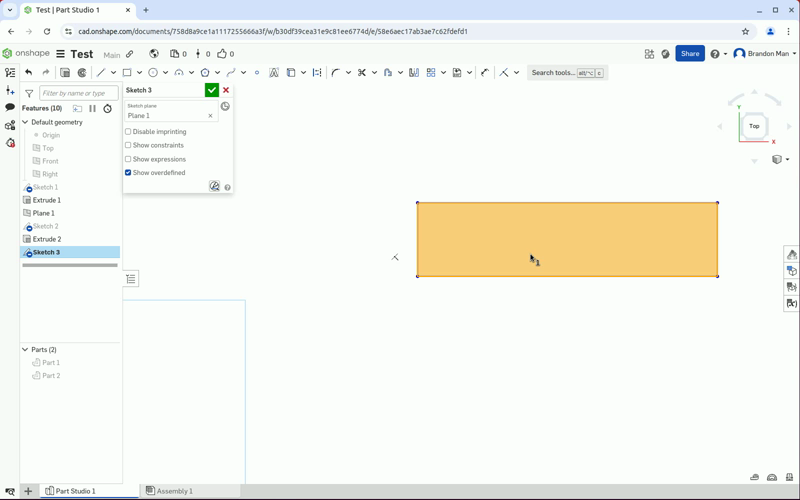
scroll(-6)
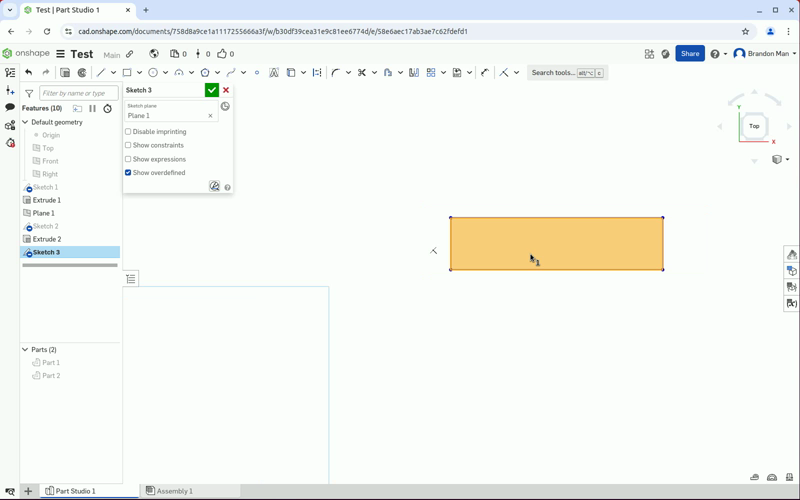
scroll(-6)
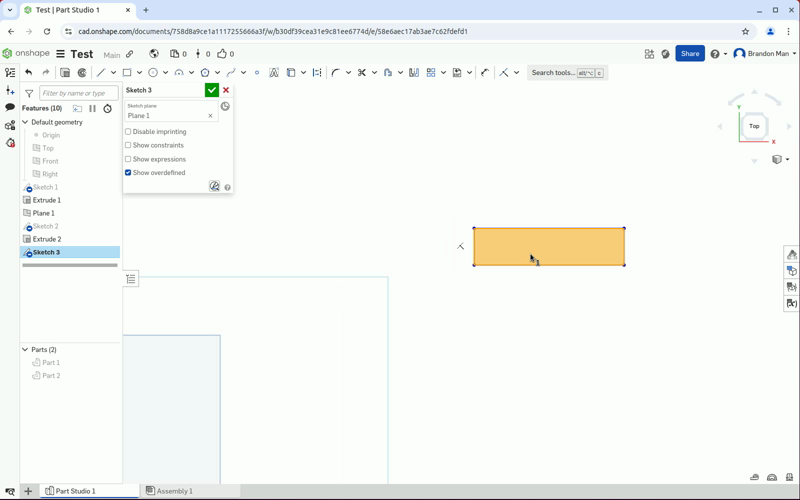
scroll(-6)
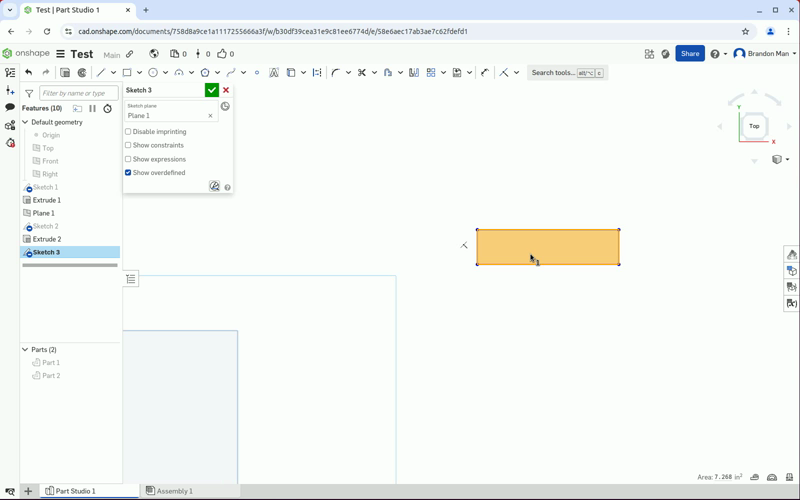
scroll(-6)
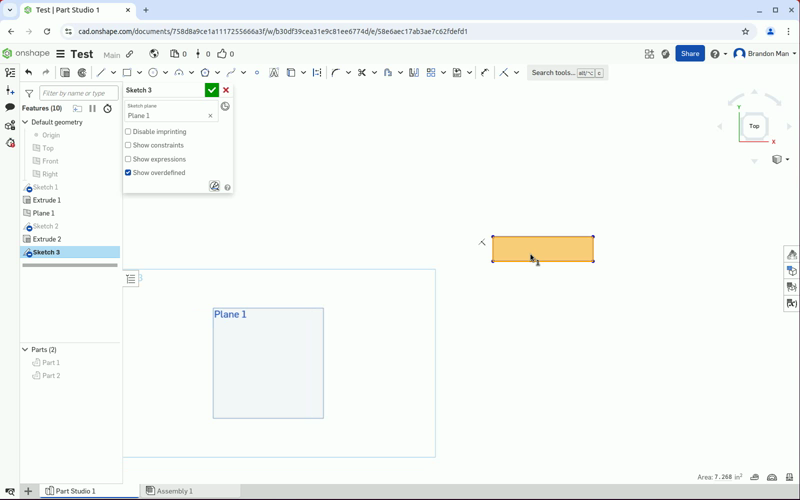
scroll(-6)
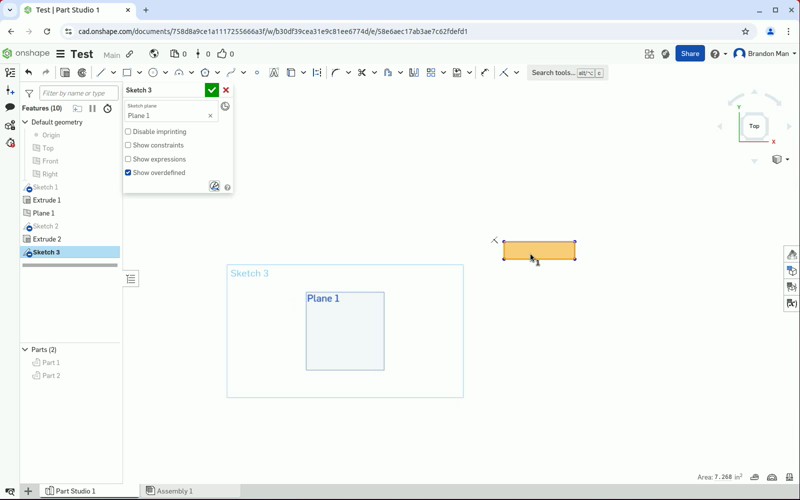
scroll(-6)
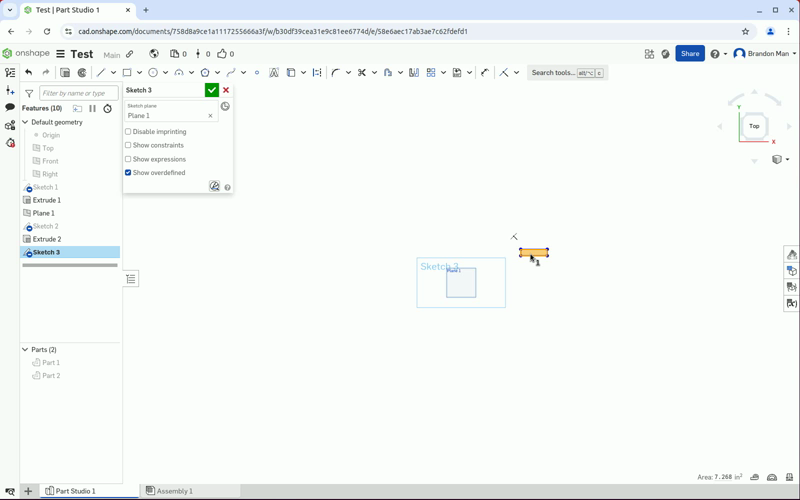
mouse_move(73, 352)
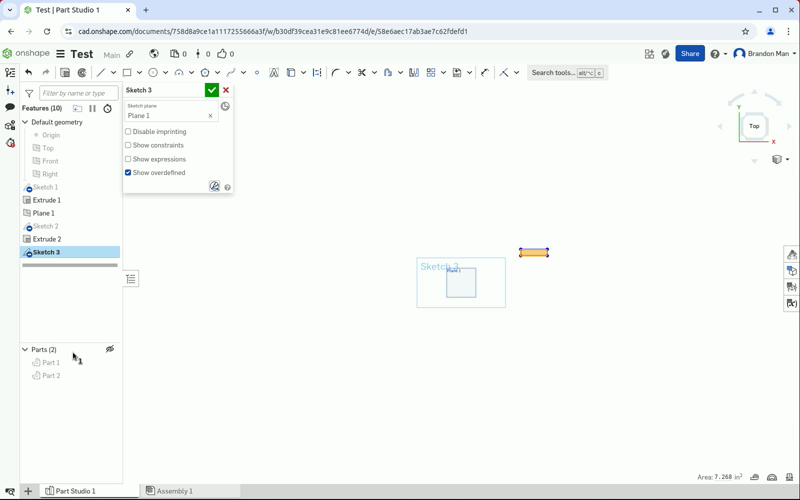
key(shift+y)
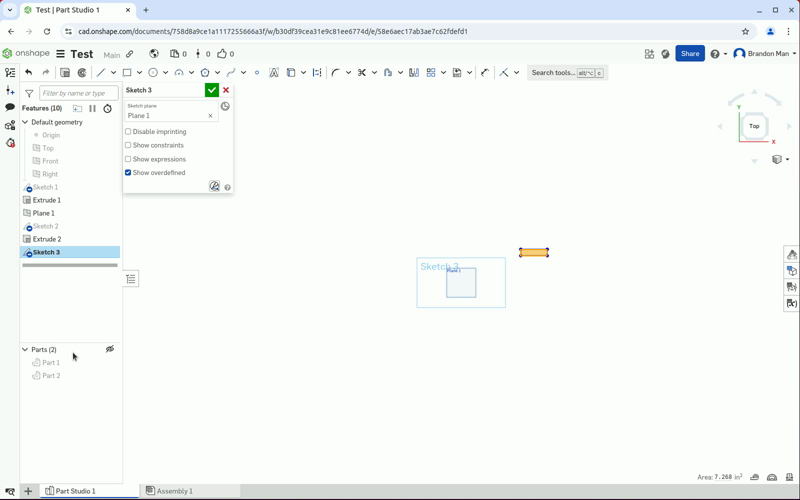
key(shift+e)
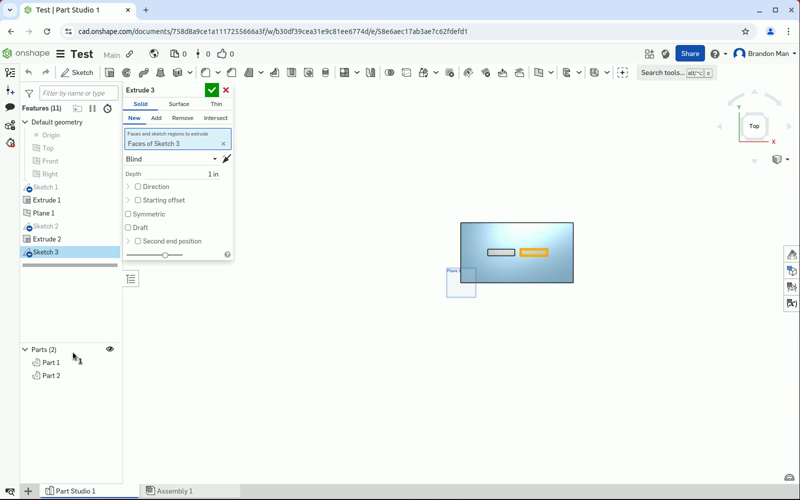
mouse_move(143, 106)
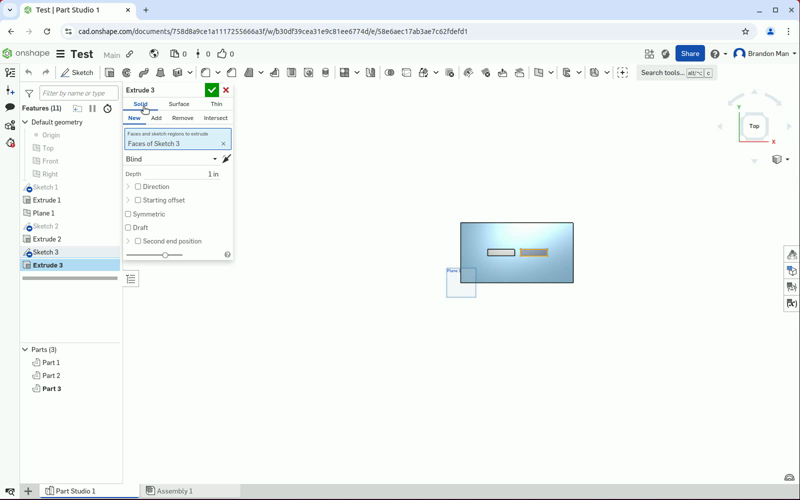
click(143, 106)
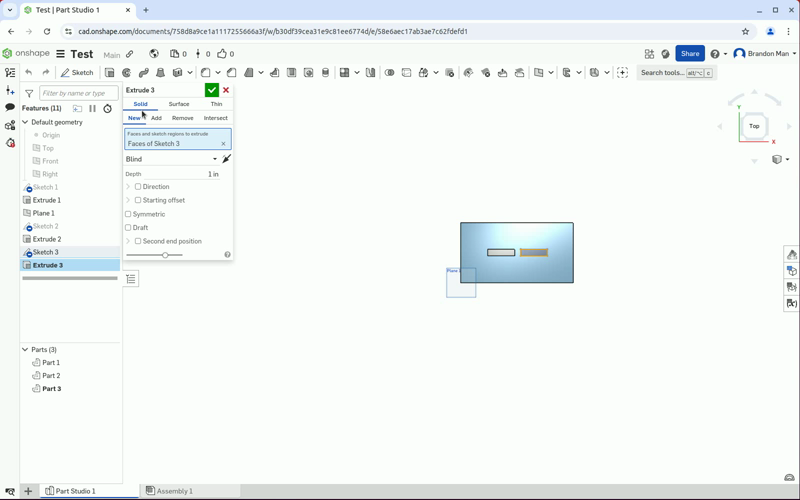
mouse_move(137, 120)
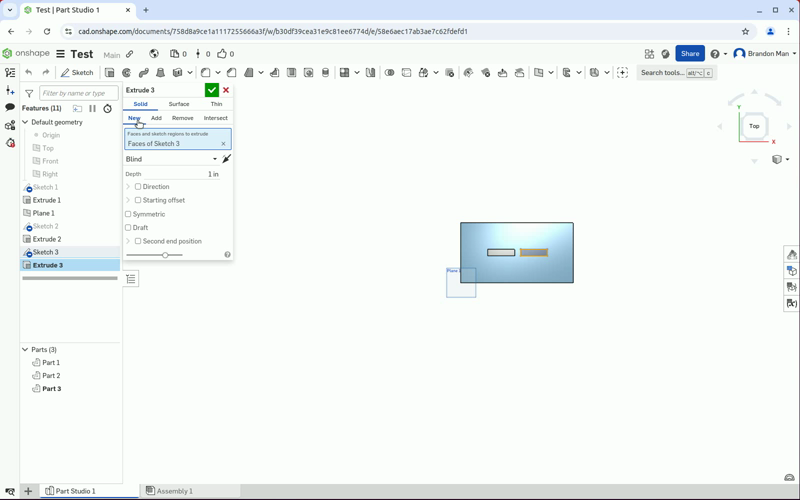
click(137, 120)
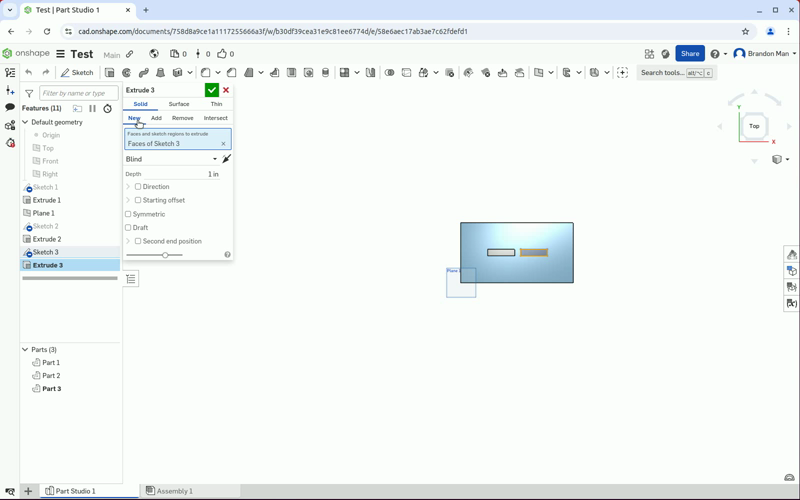
key(tab, 4)
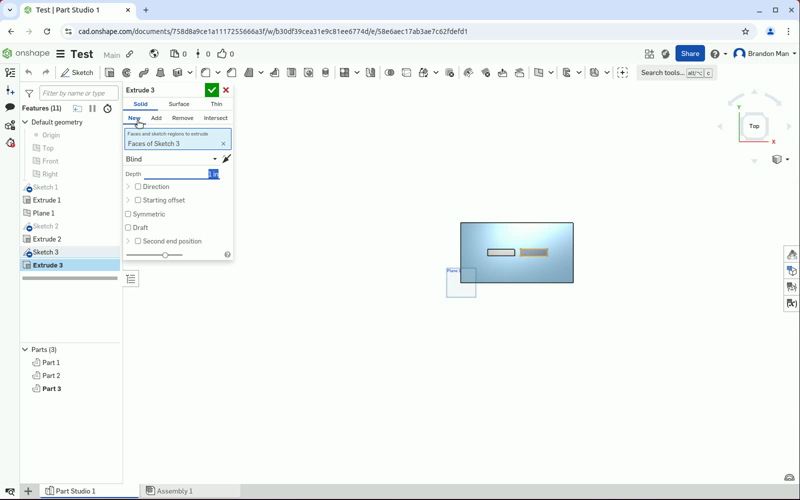
text(2.648)
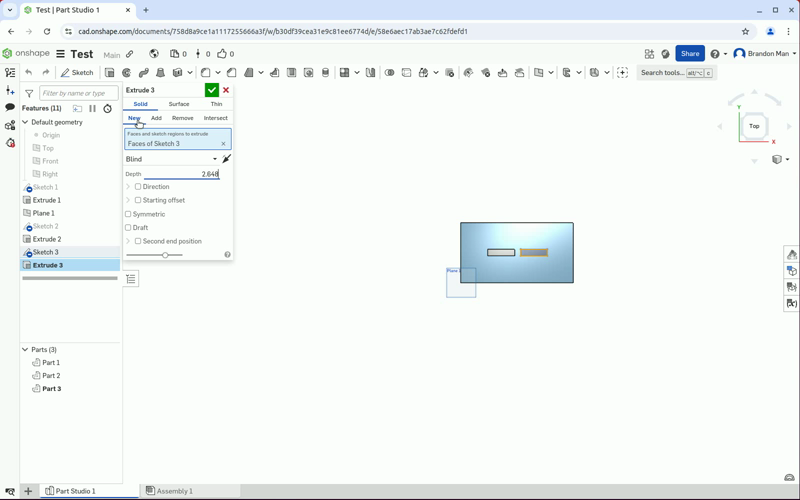
key(enter)
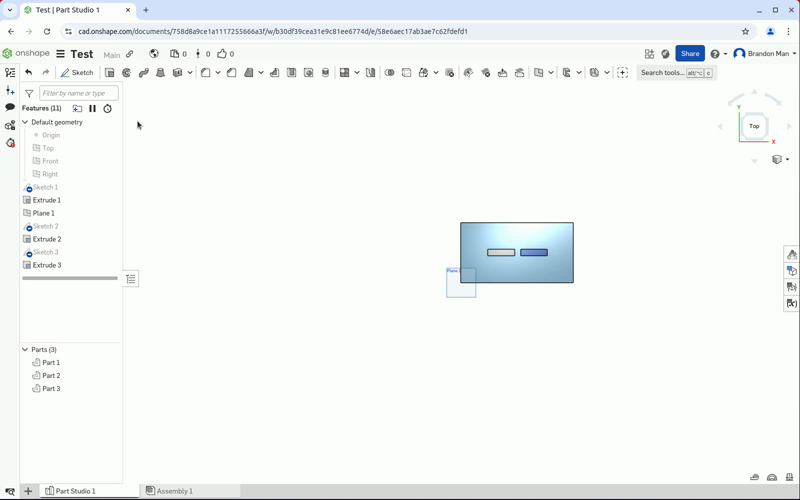
key(shift+h)
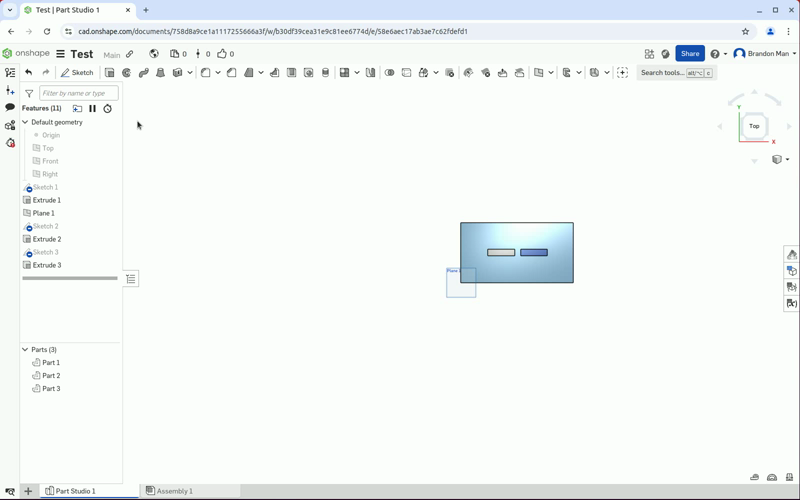
key(shift+h)
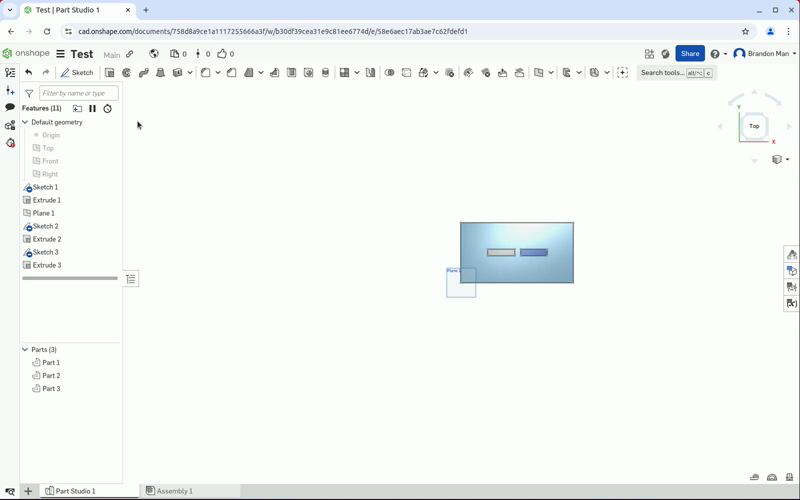
key(shift+7)
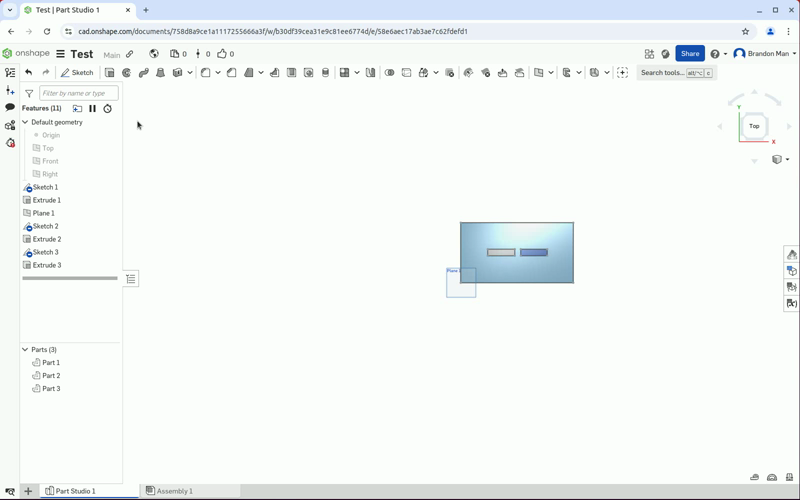
key(up, 3)
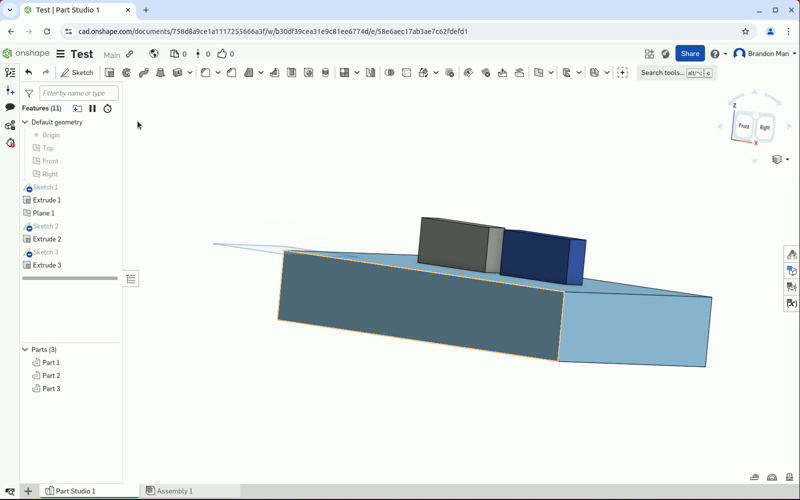
key(left, 3)
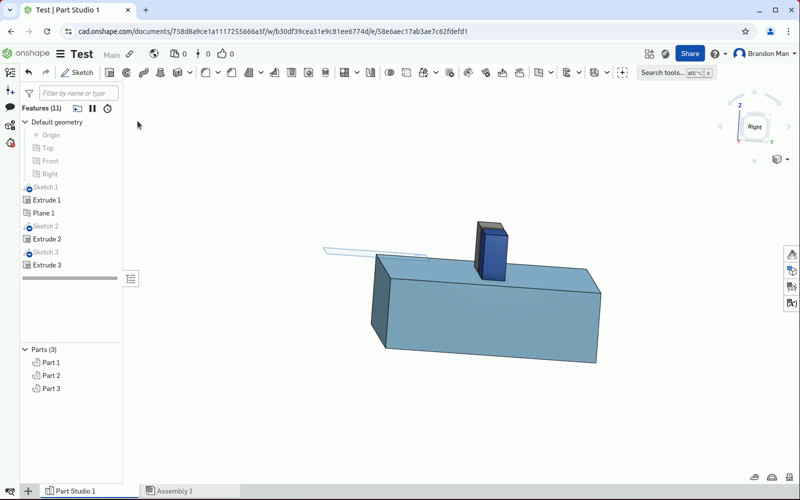
key(right, 3)
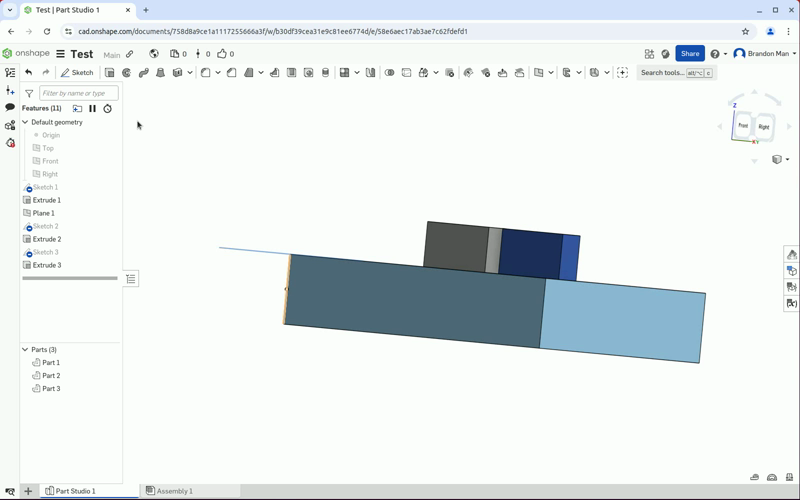
key(down, 3)
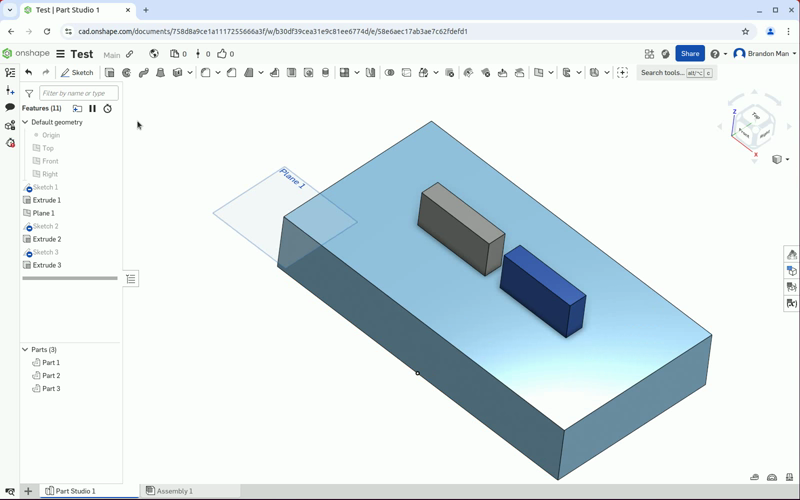
mouse_move(73, 189)
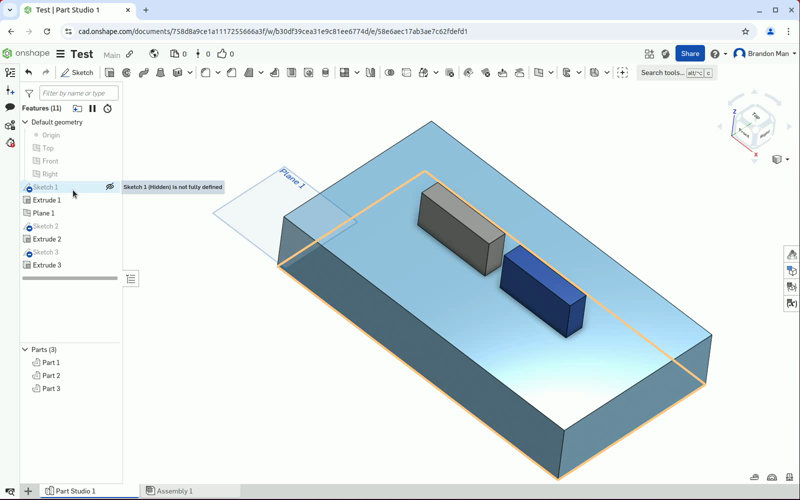
click(73, 189)